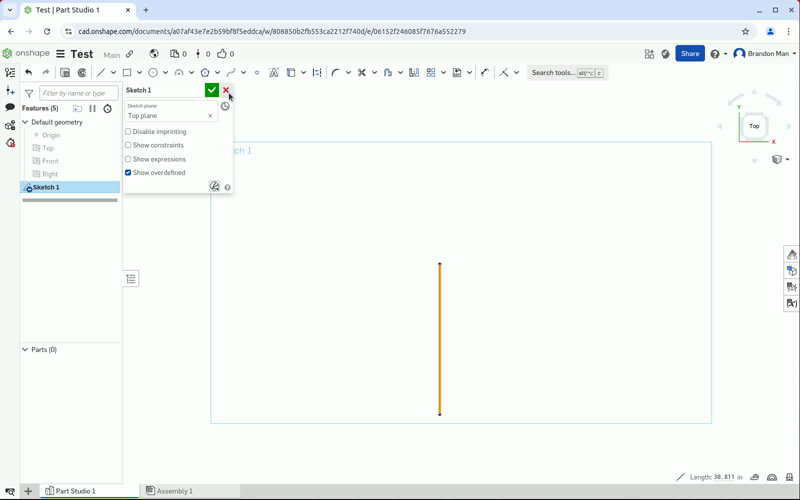
key(shift+h)
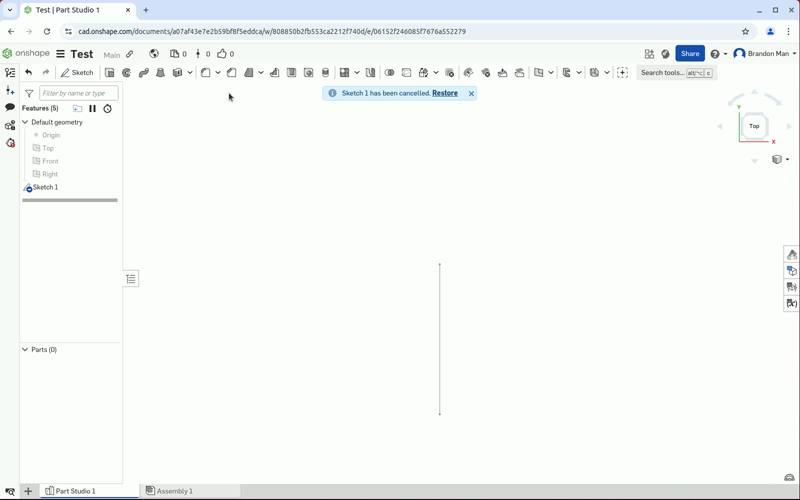
key(shift+s)
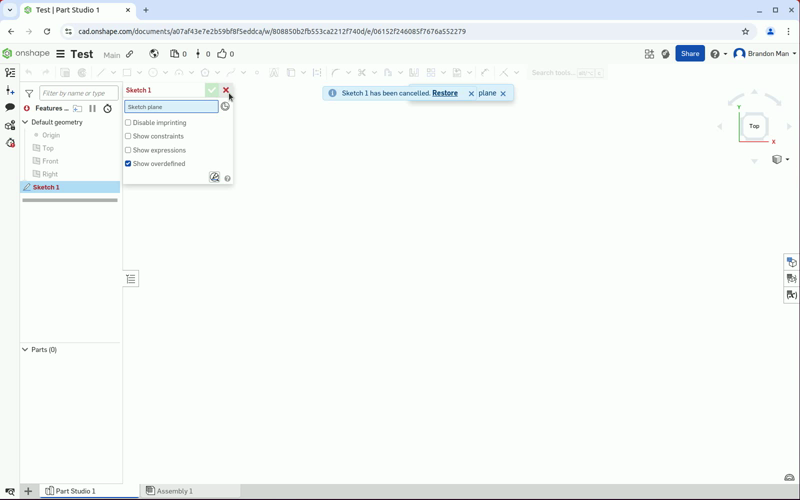
mouse_move(73, 150)
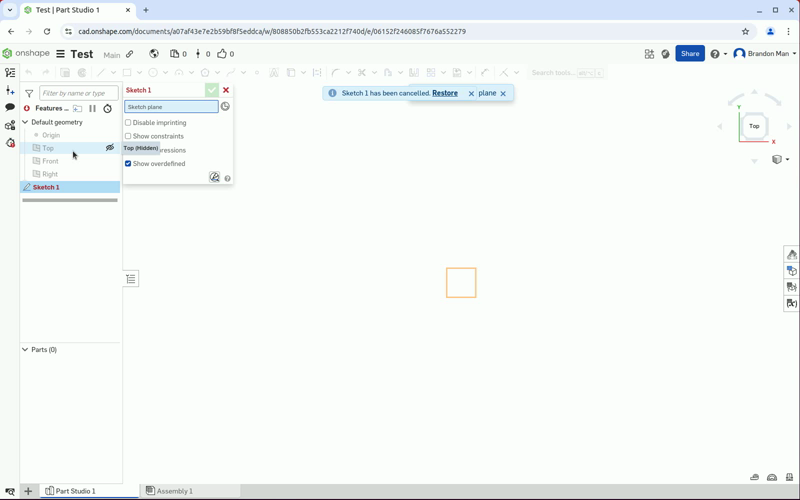
click(73, 150)
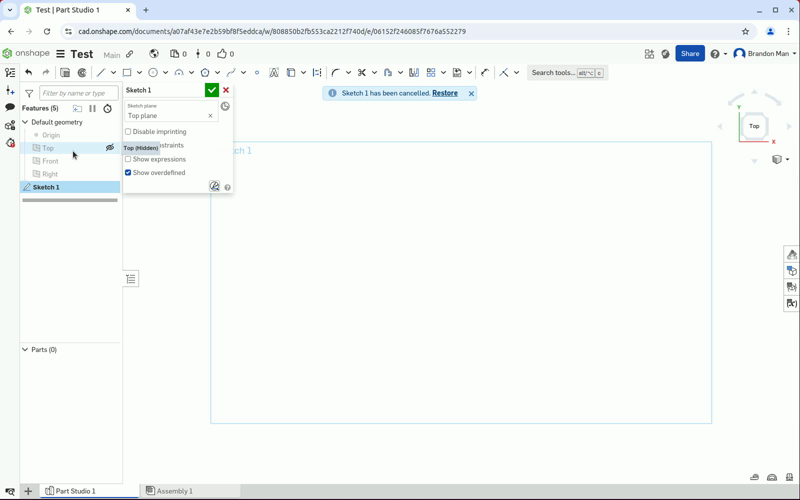
mouse_move(73, 352)
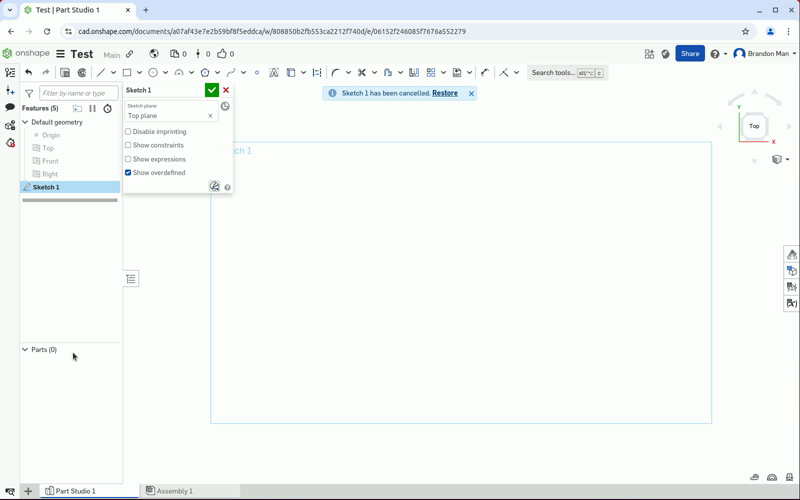
key(y)
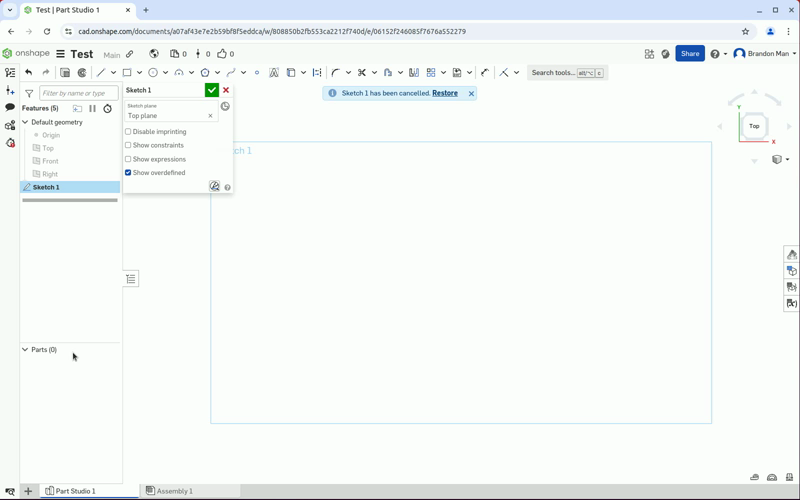
key(l)
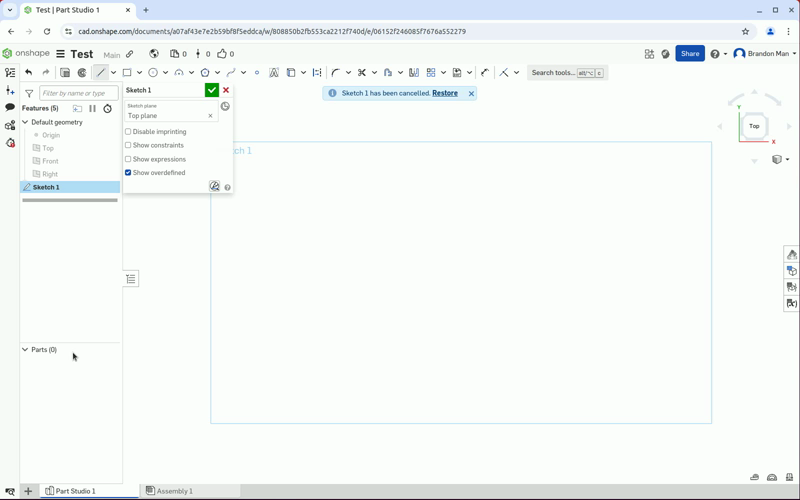
key_down(shift)
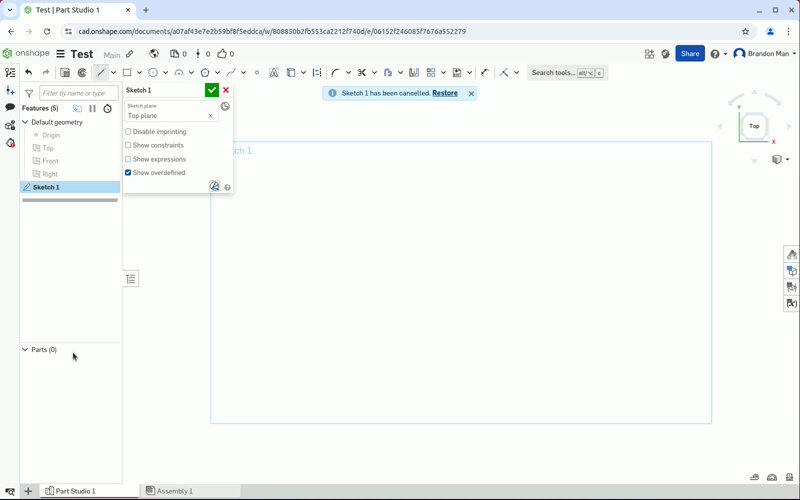
mouse_move(460, 282)
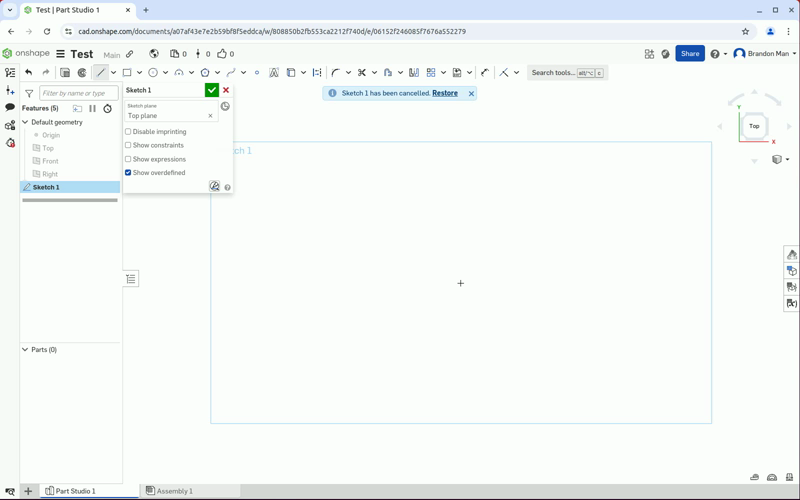
click(460, 282)
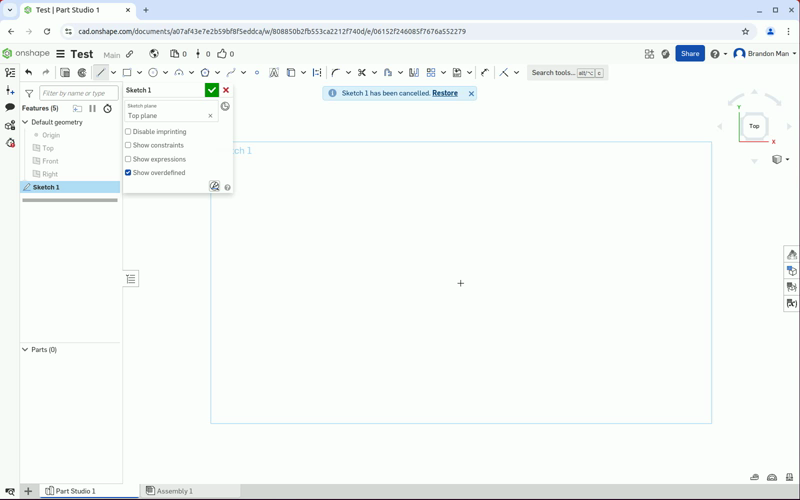
key_up(shift)
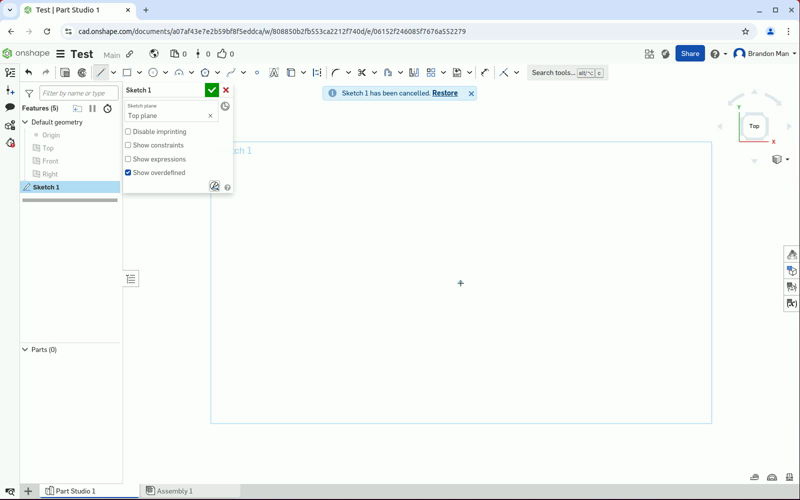
key_down(shift)
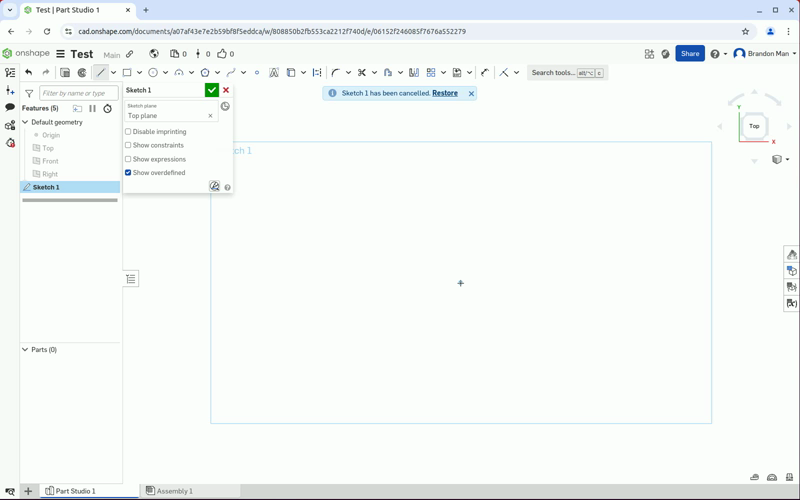
mouse_move(490, 282)
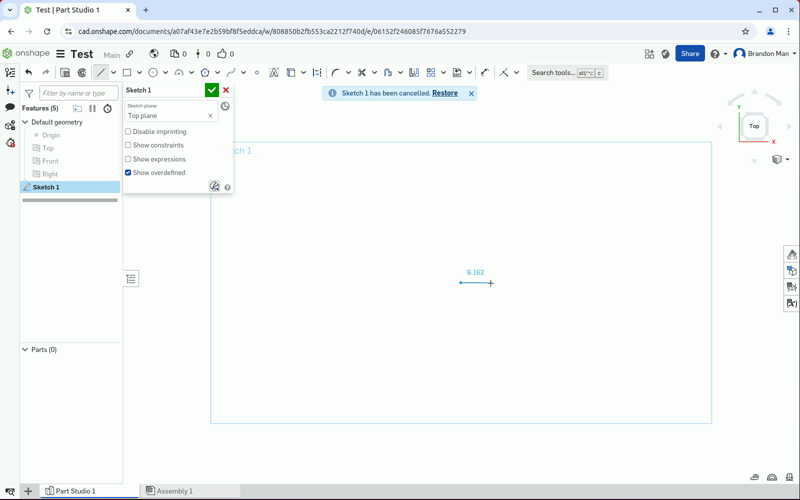
mouse_move(517, 282)
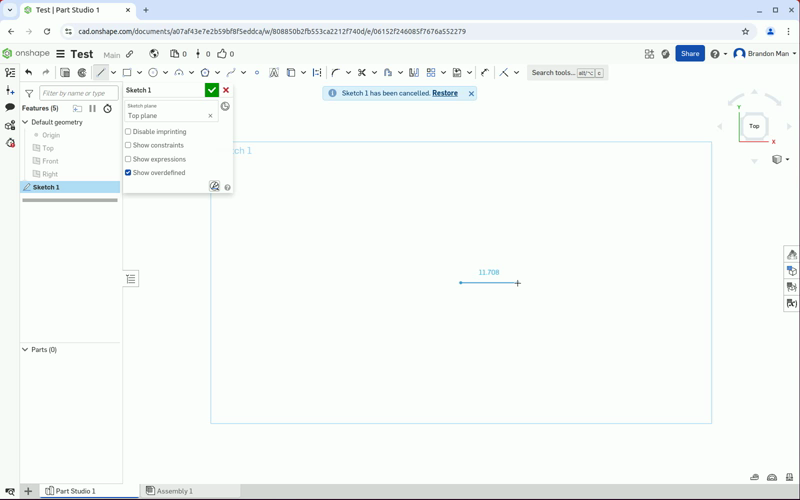
click(517, 282)
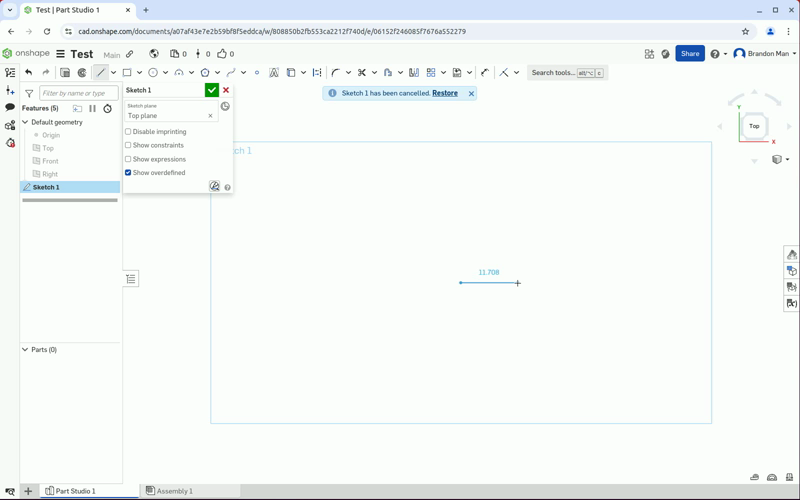
key_up(shift)
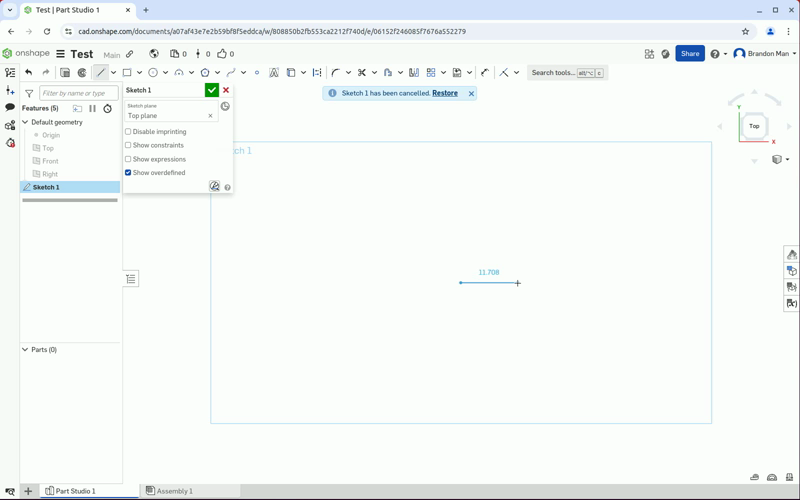
key_down(shift)
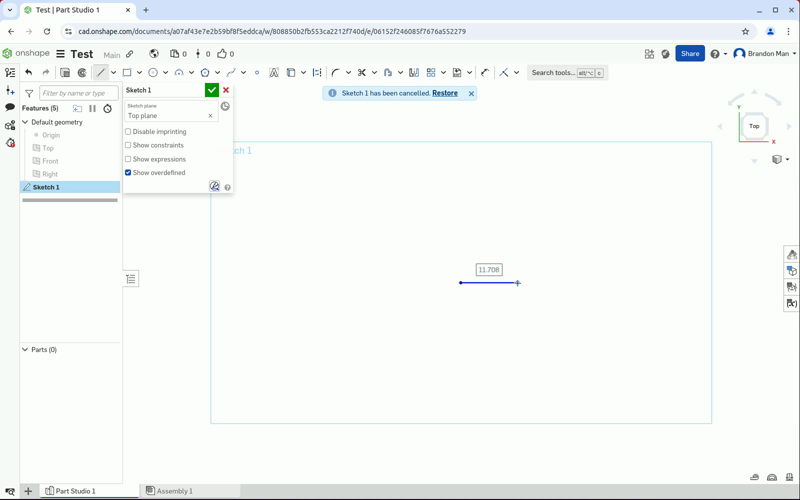
mouse_move(547, 282)
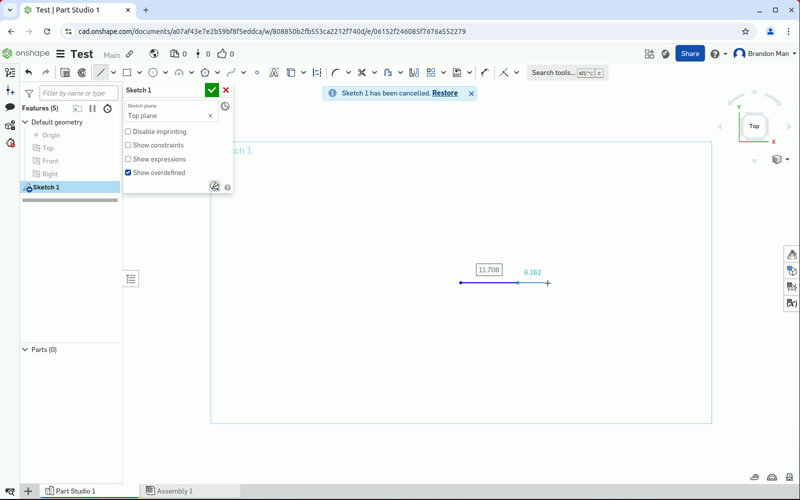
mouse_move(517, 226)
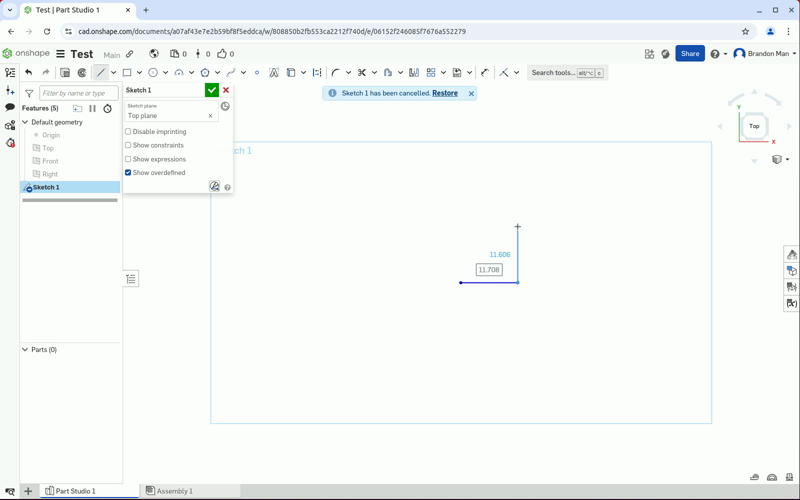
click(517, 226)
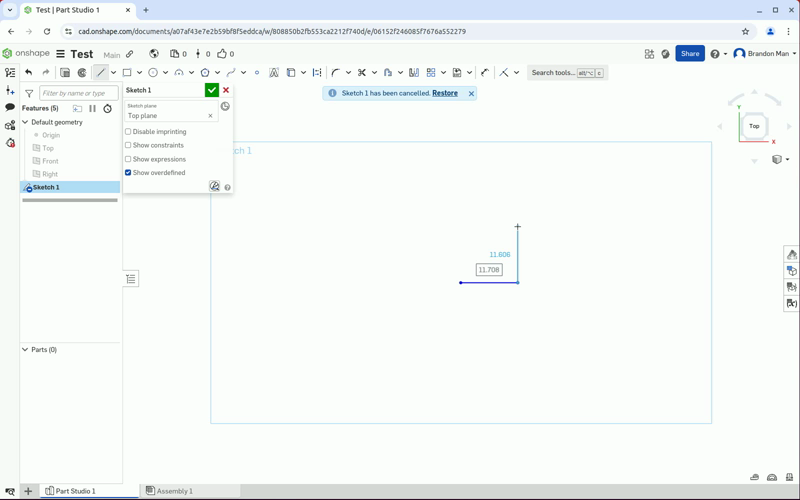
key_up(shift)
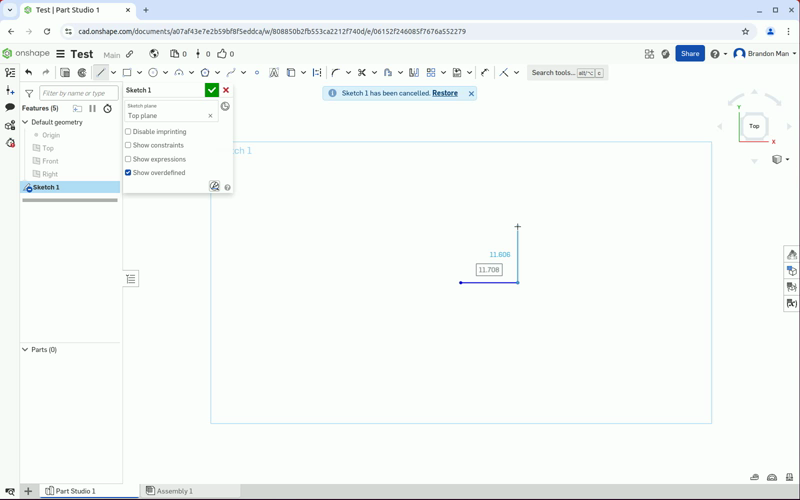
key_down(shift)
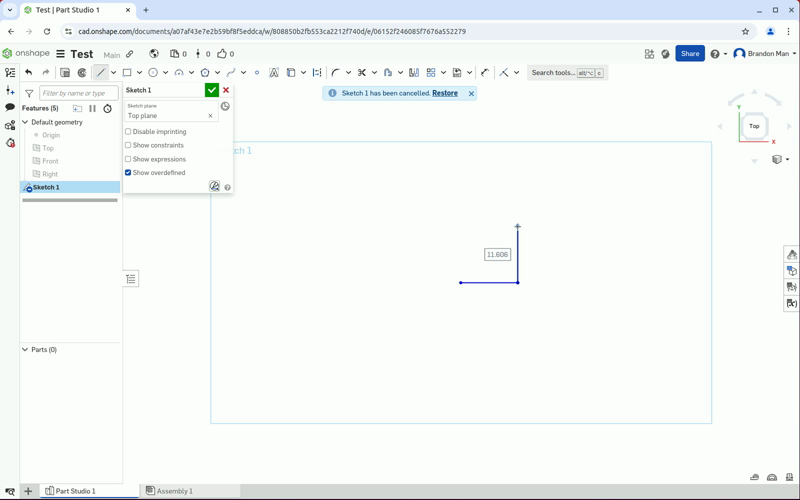
mouse_move(547, 226)
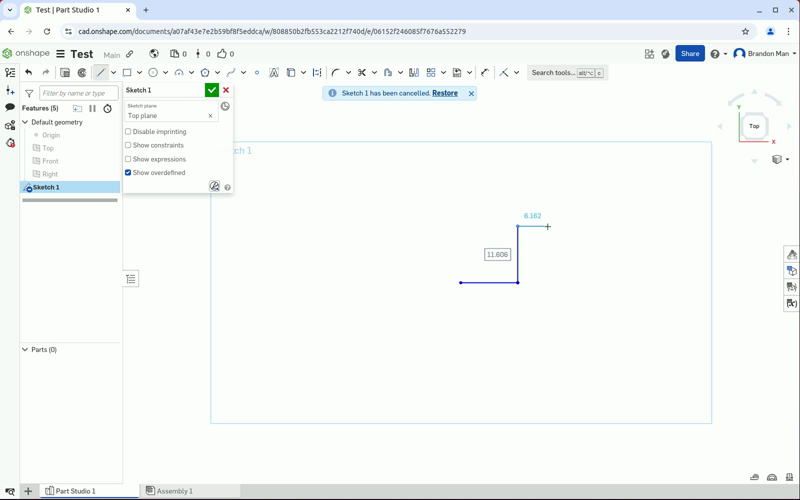
mouse_move(460, 226)
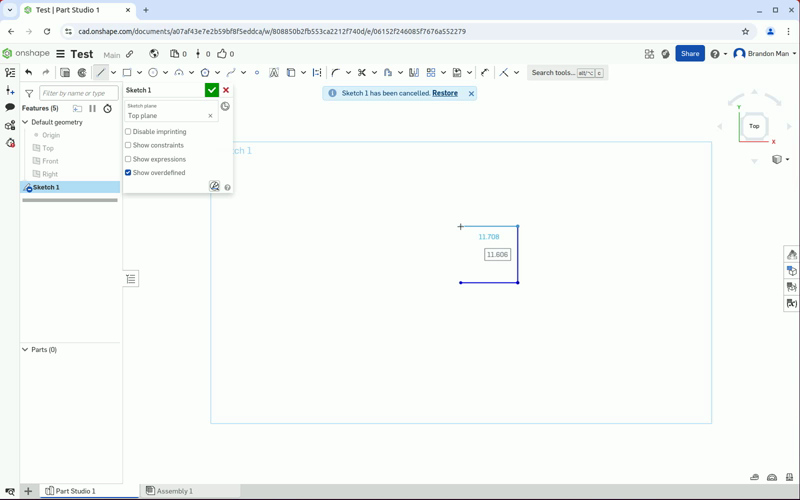
click(460, 226)
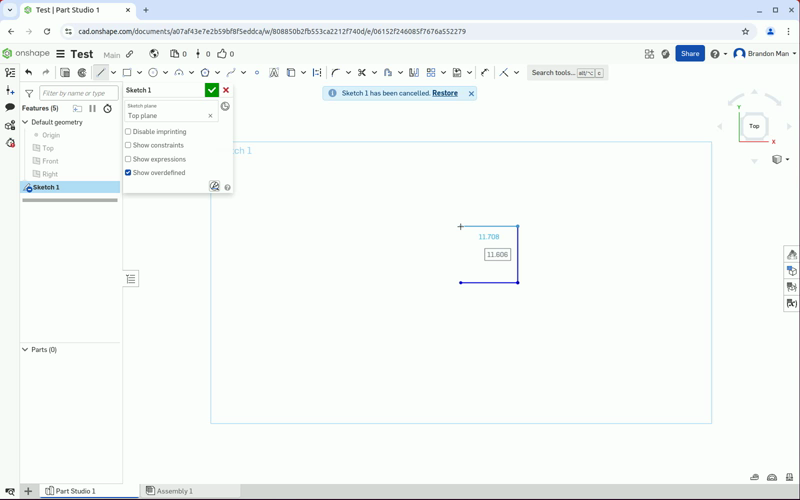
key_up(shift)
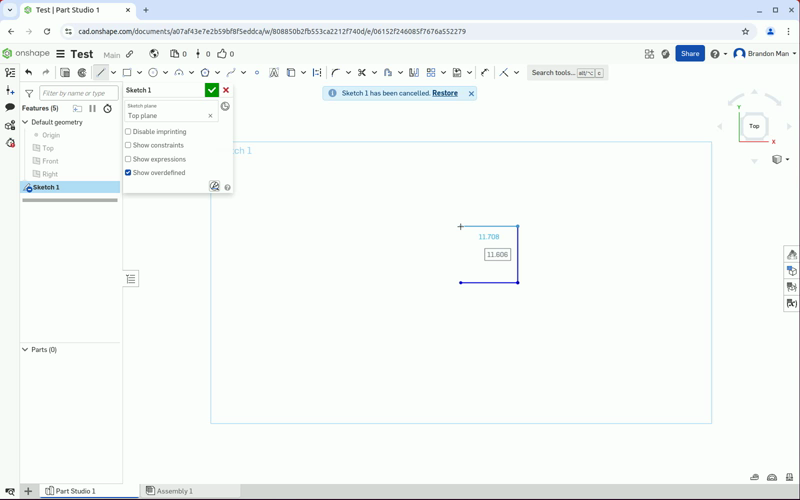
mouse_move(490, 226)
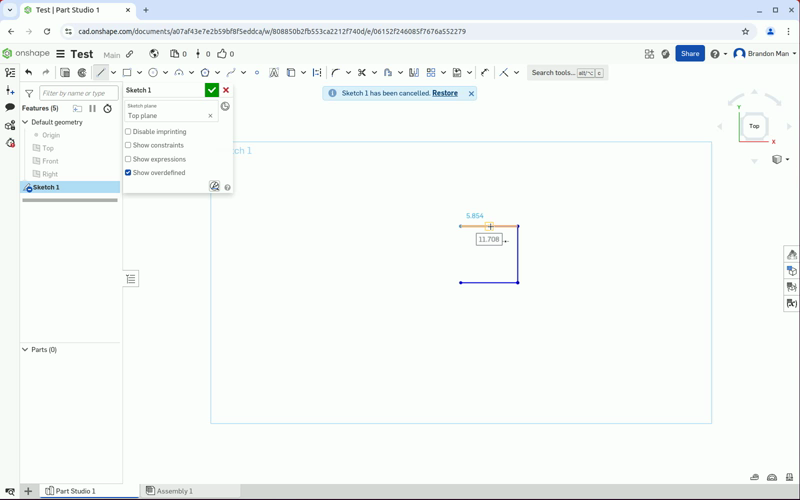
key_down(shift)
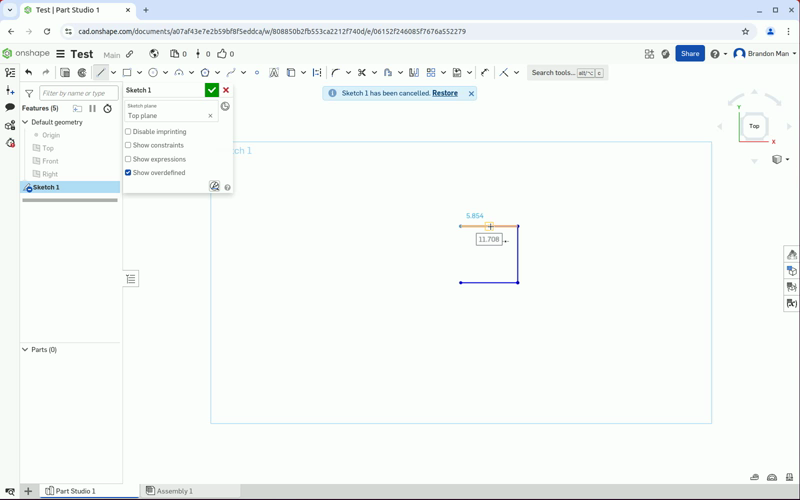
mouse_move(460, 282)
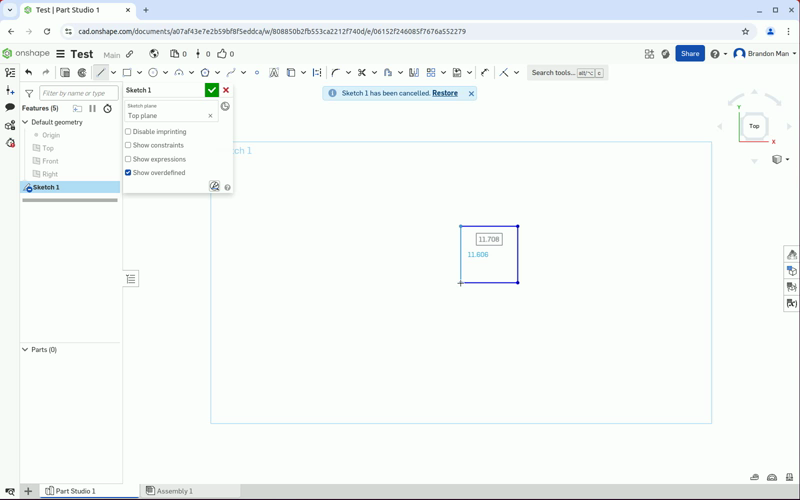
key_up(shift)
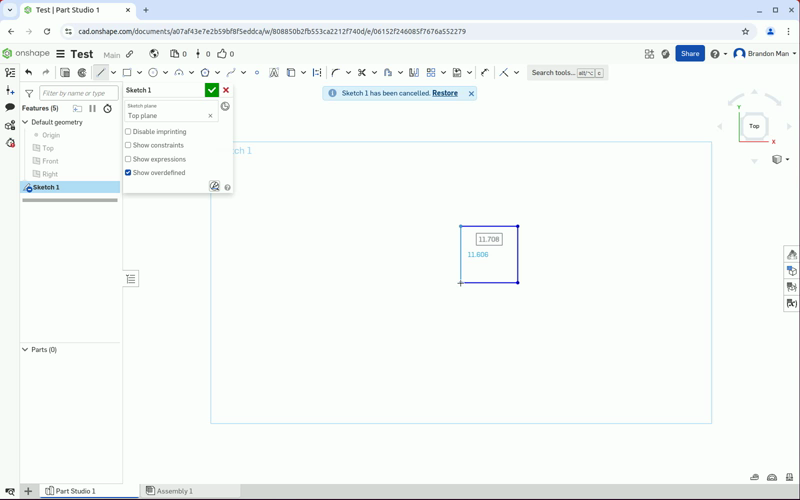
click(460, 282)
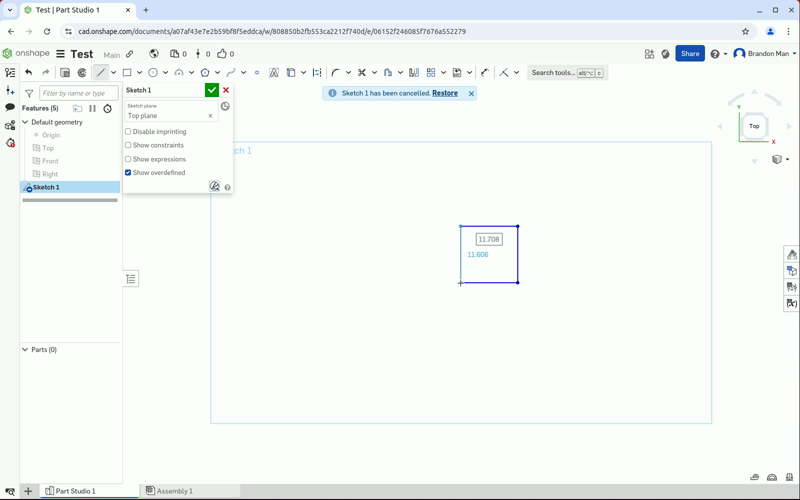
key(esc)
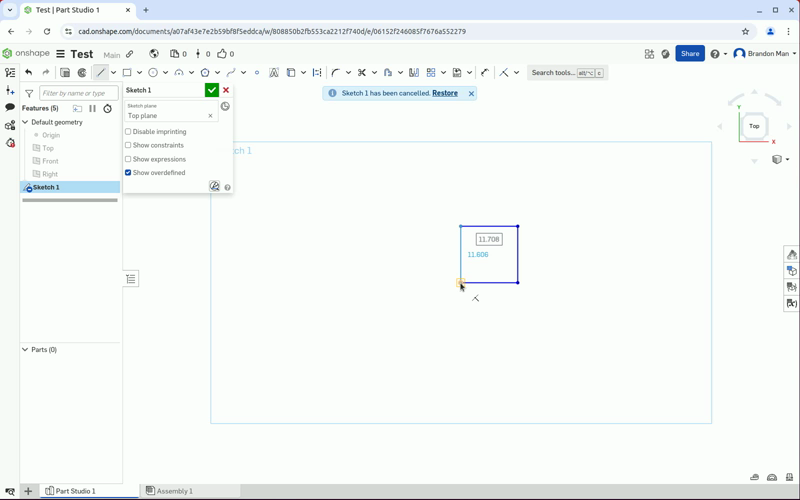
mouse_move(491, 257)
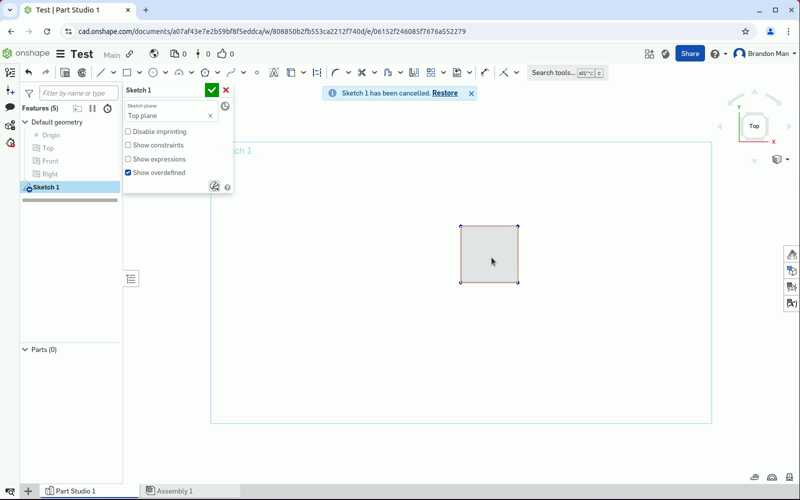
click(491, 257)
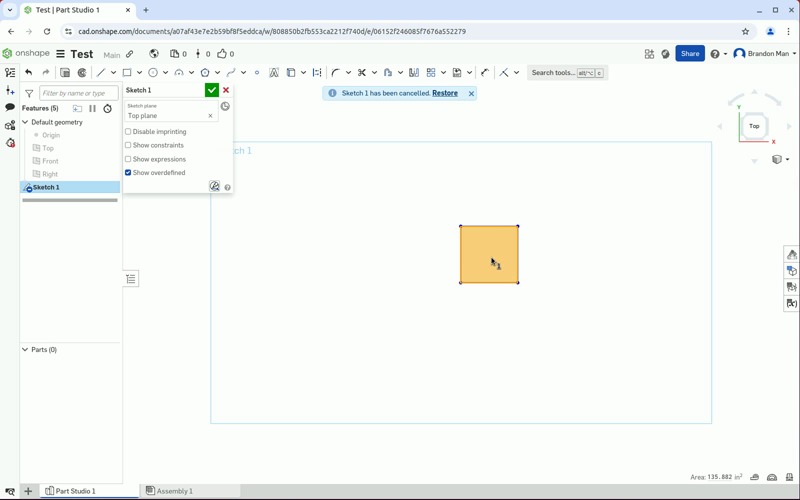
mouse_move(73, 352)
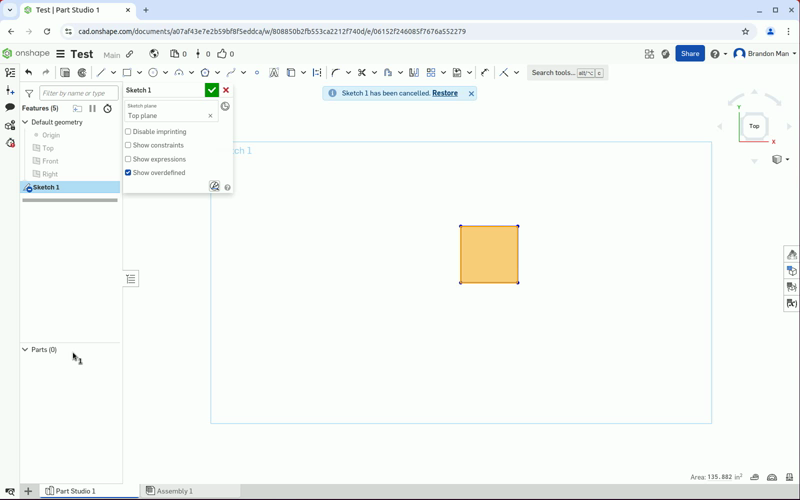
key(shift+y)
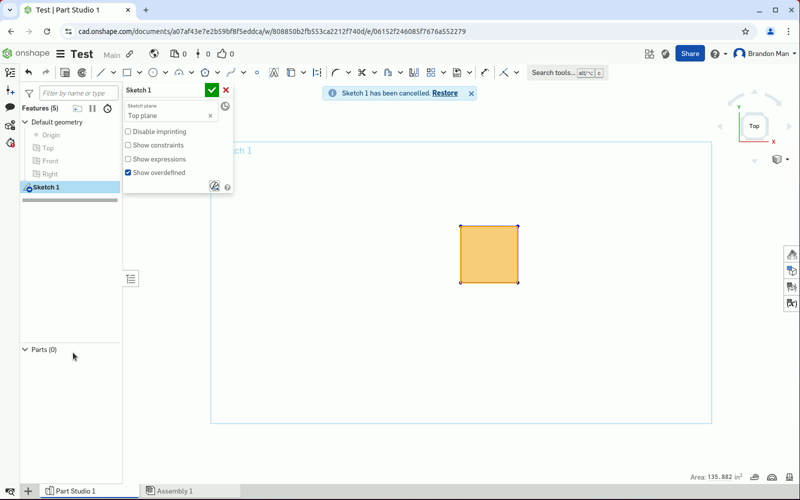
key(shift+e)
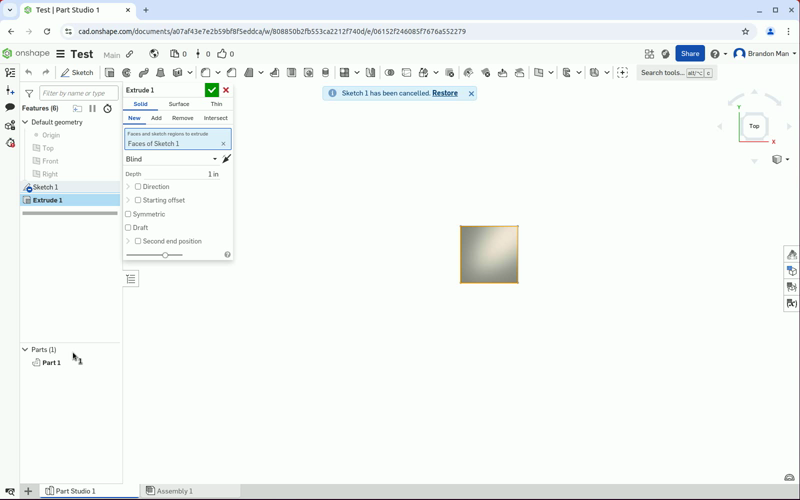
mouse_move(143, 106)
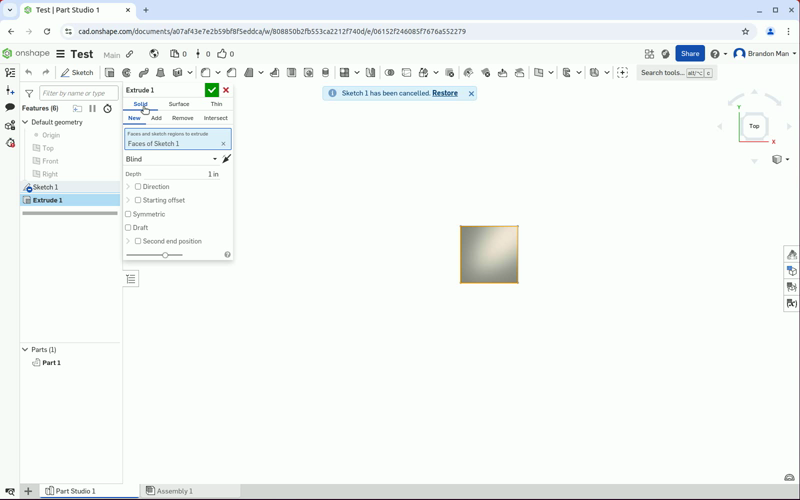
click(143, 106)
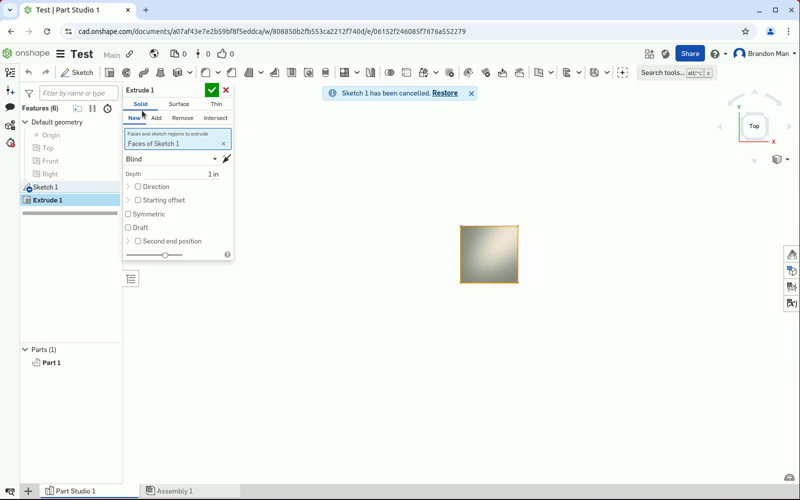
mouse_move(137, 120)
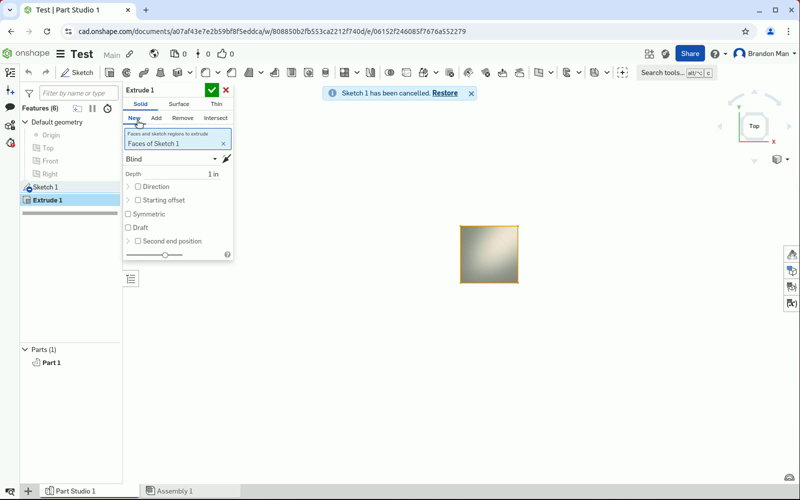
click(137, 120)
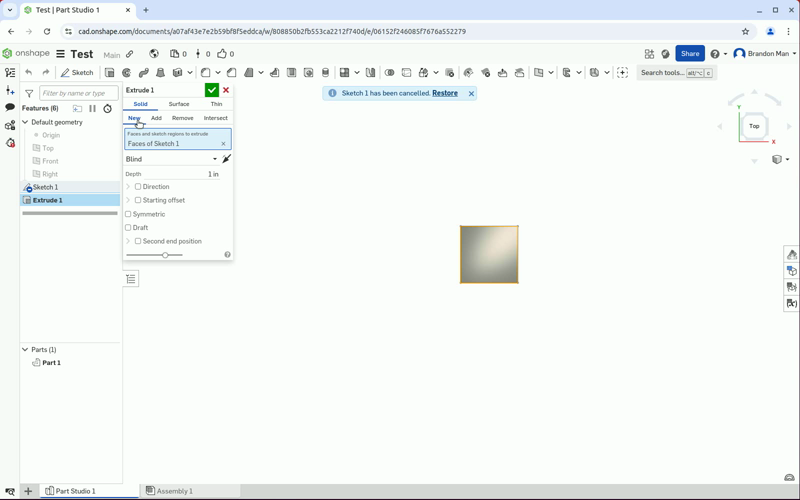
key(tab, 4)
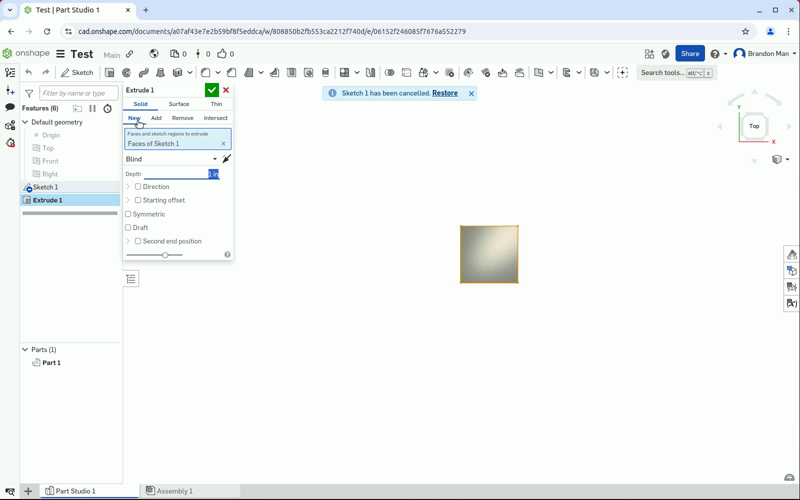
text(-23.108)
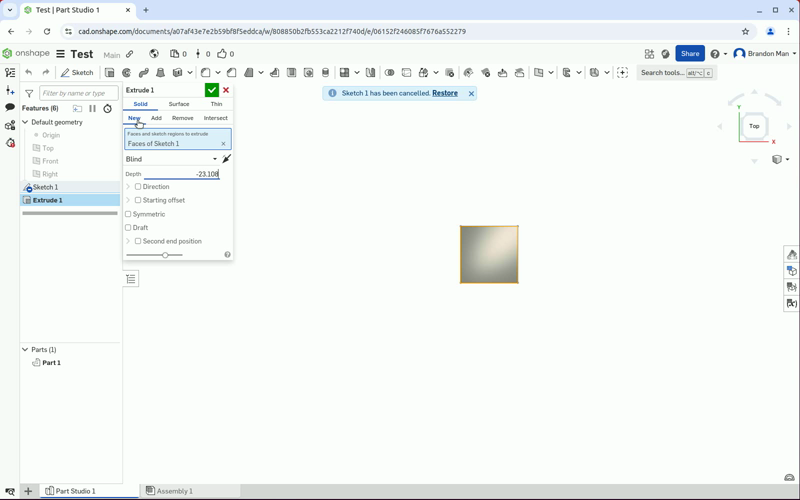
key(enter)
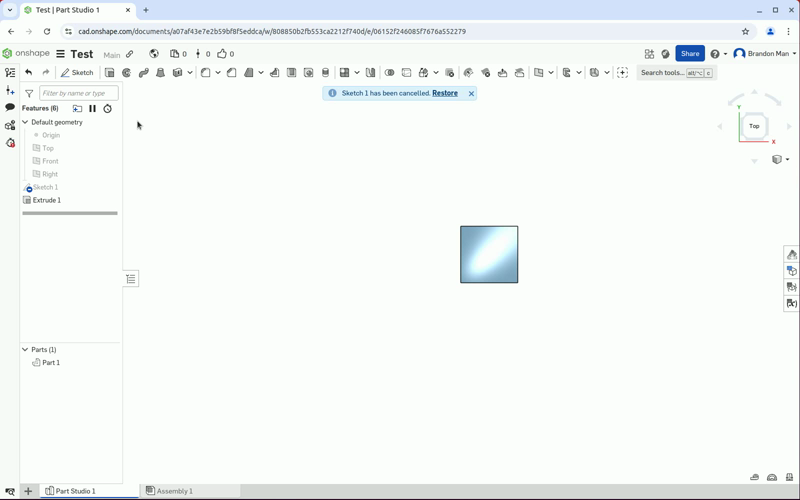
key(shift+h)
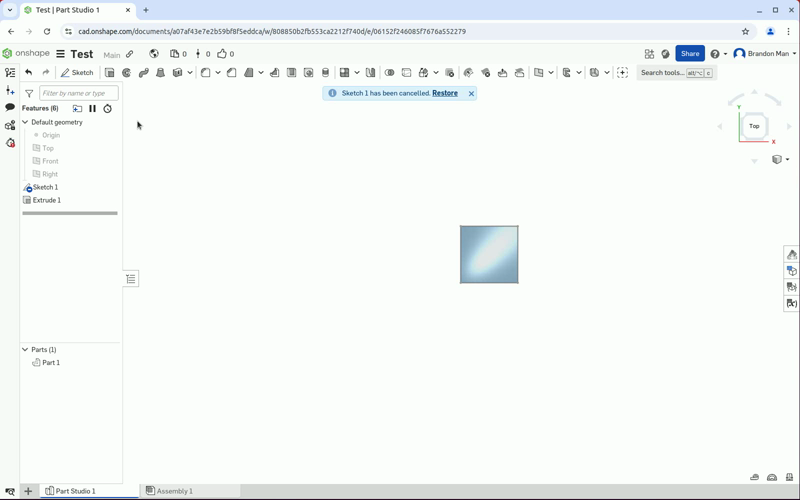
key(shift+h)
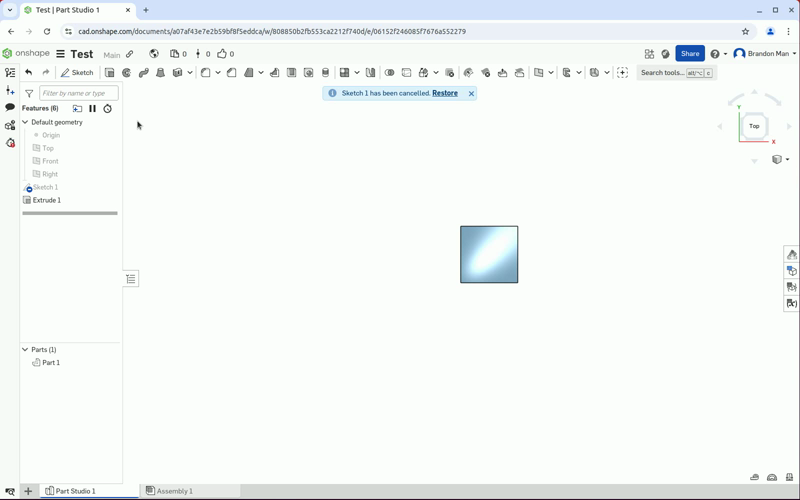
mouse_move(73, 189)
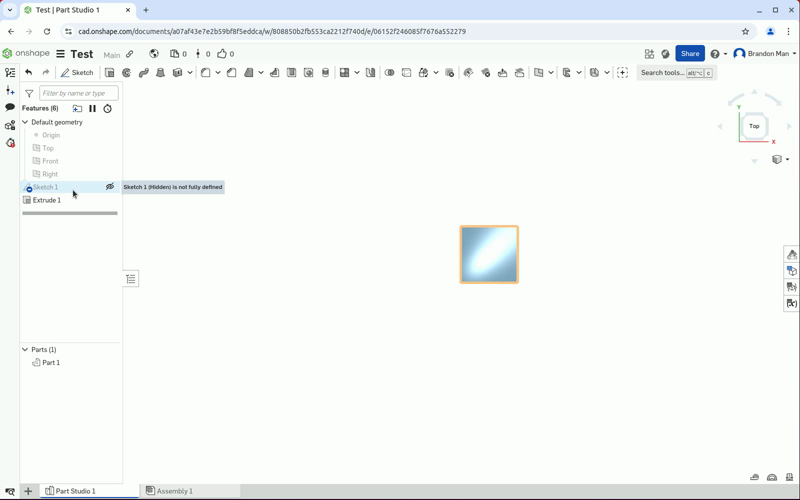
click(73, 189)
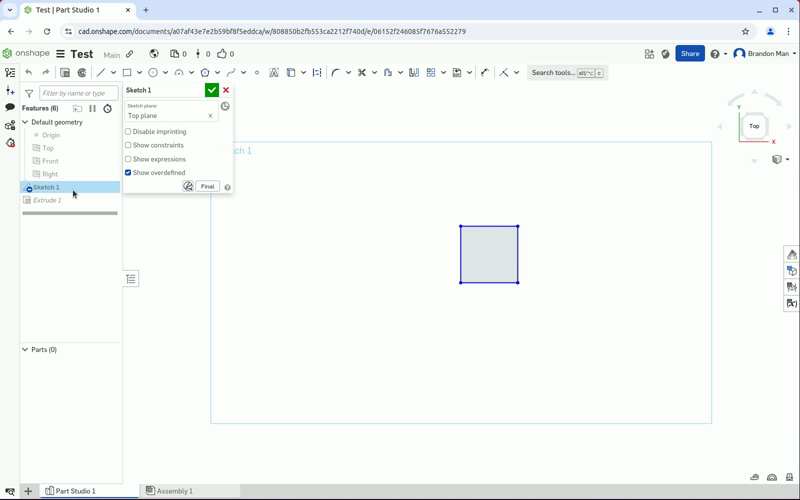
mouse_move(229, 92)
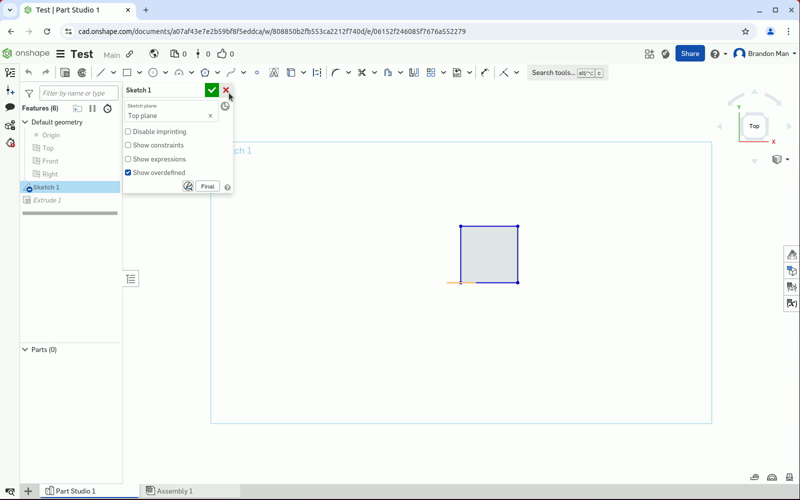
click(229, 92)
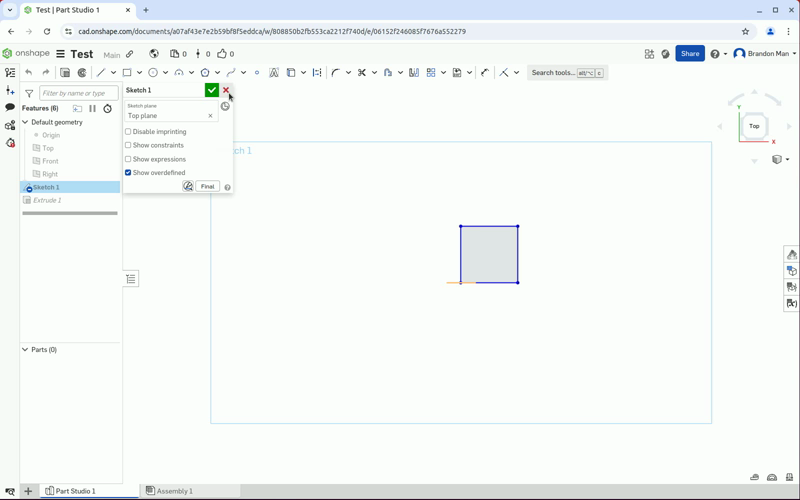
key(shift+s)
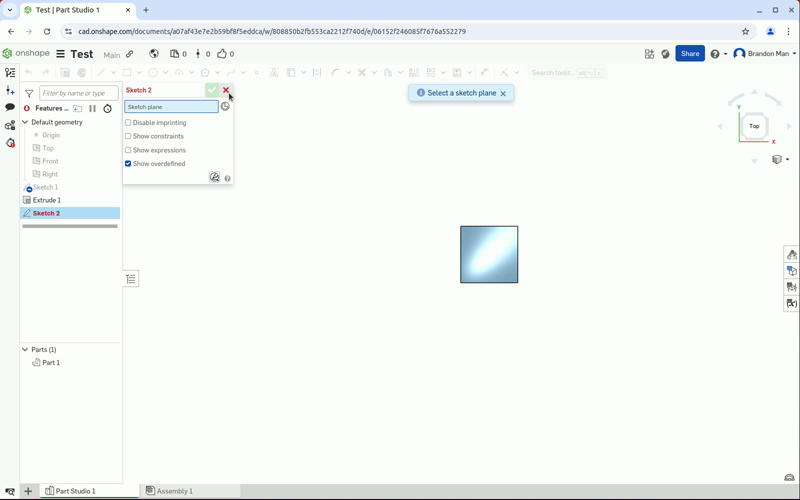
mouse_move(73, 150)
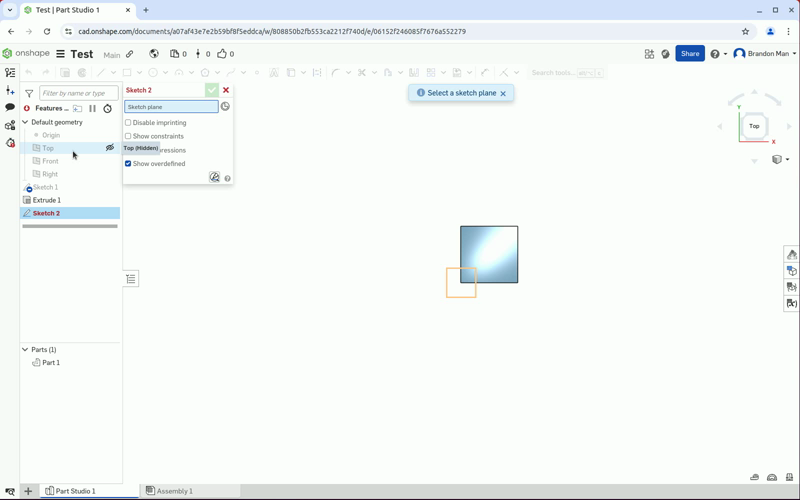
click(73, 150)
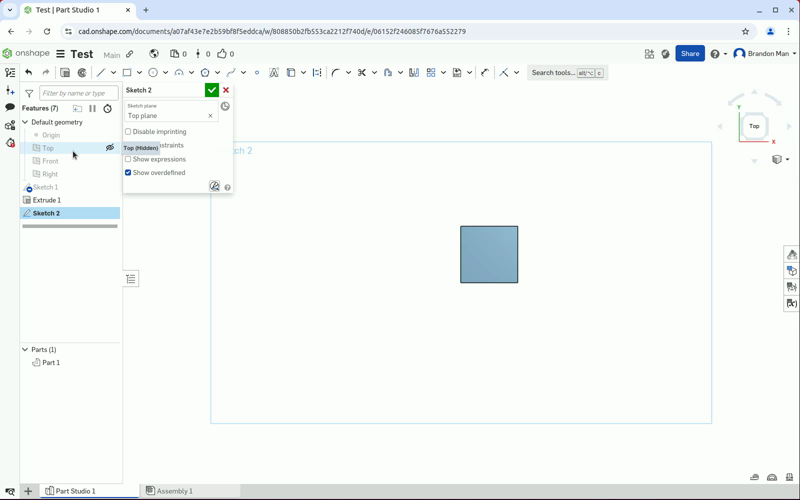
mouse_move(73, 352)
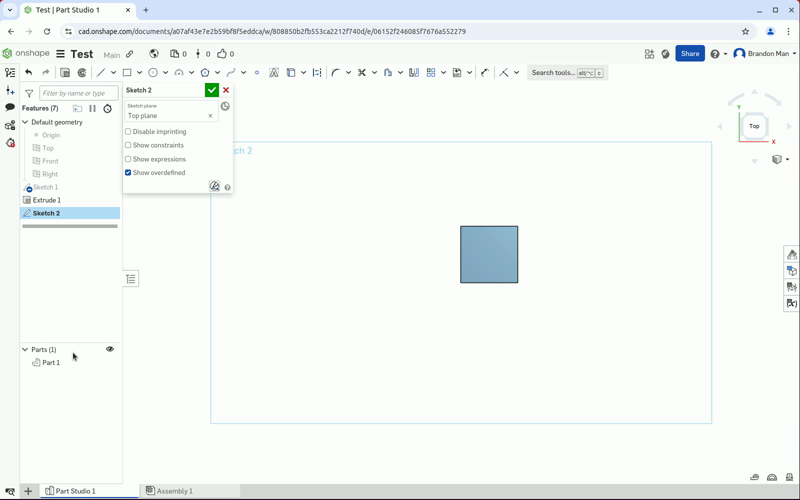
key(y)
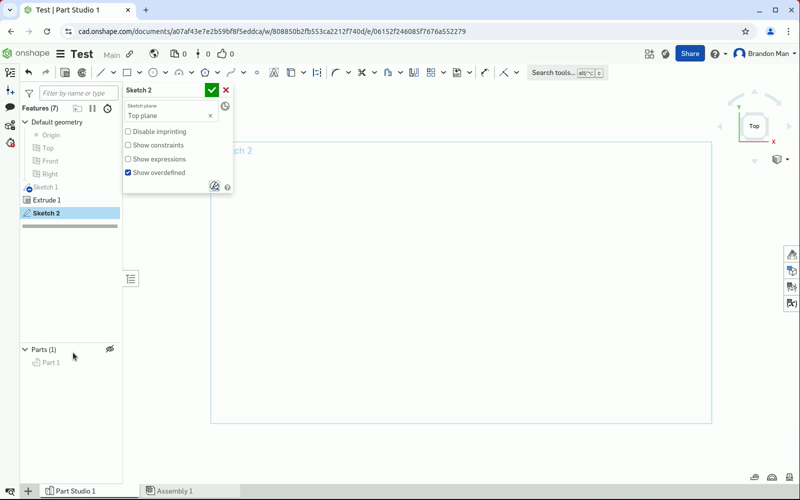
key(l)
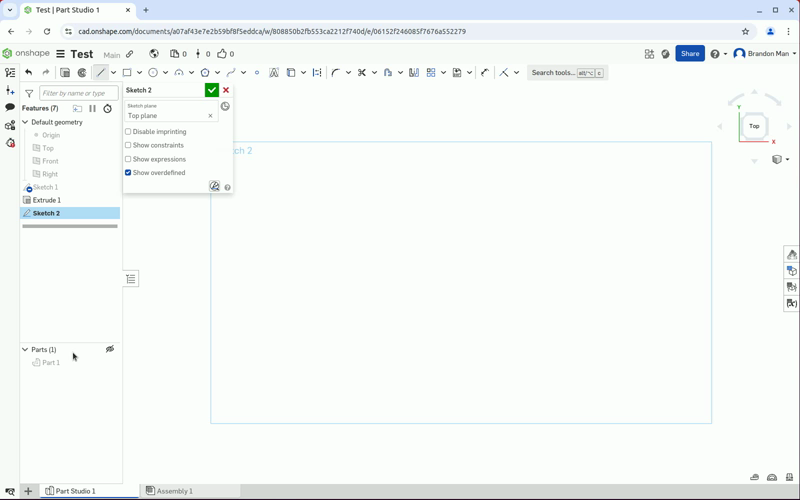
key_down(shift)
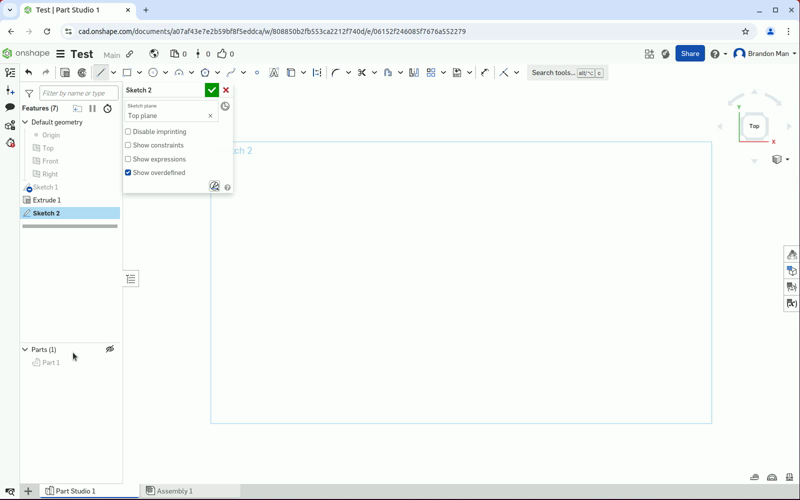
mouse_move(404, 282)
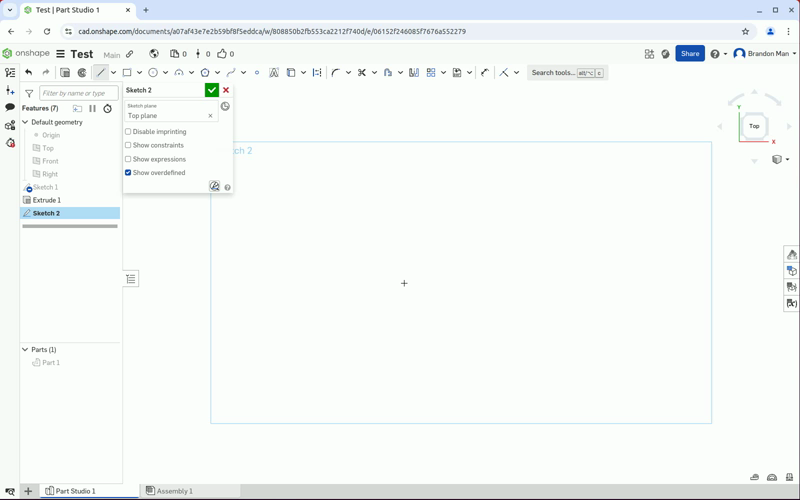
click(404, 282)
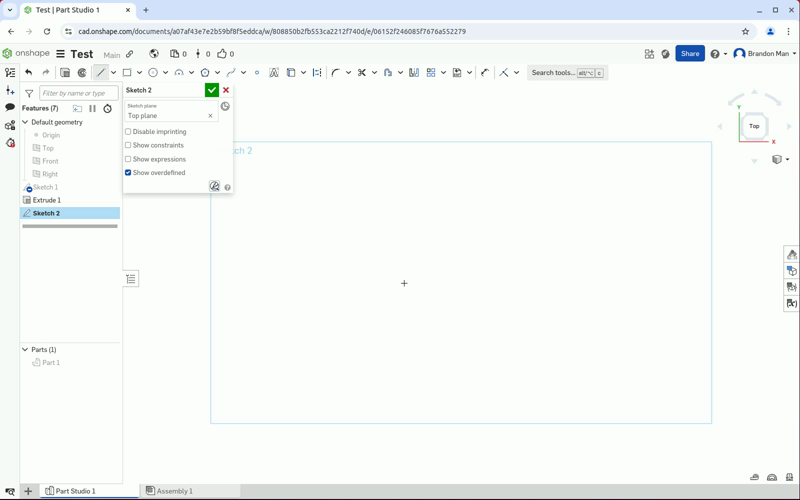
key_up(shift)
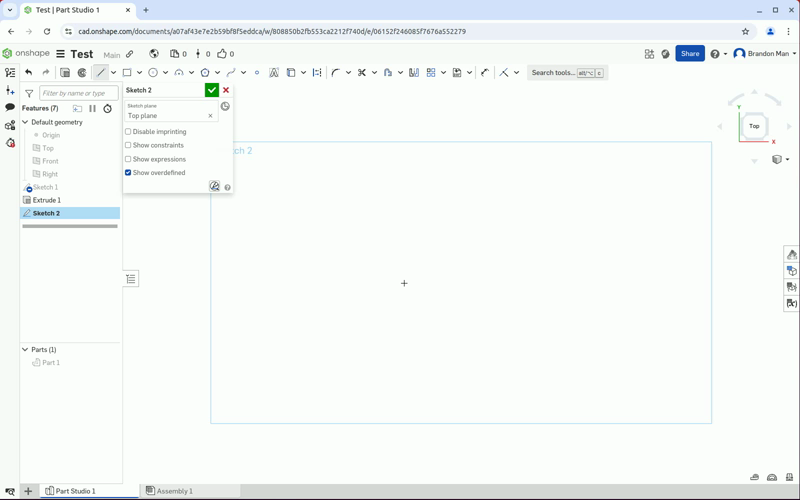
key_down(shift)
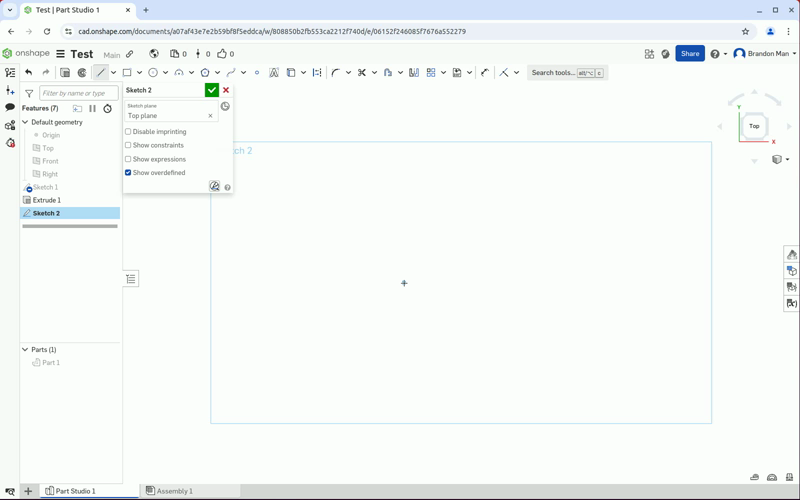
mouse_move(434, 282)
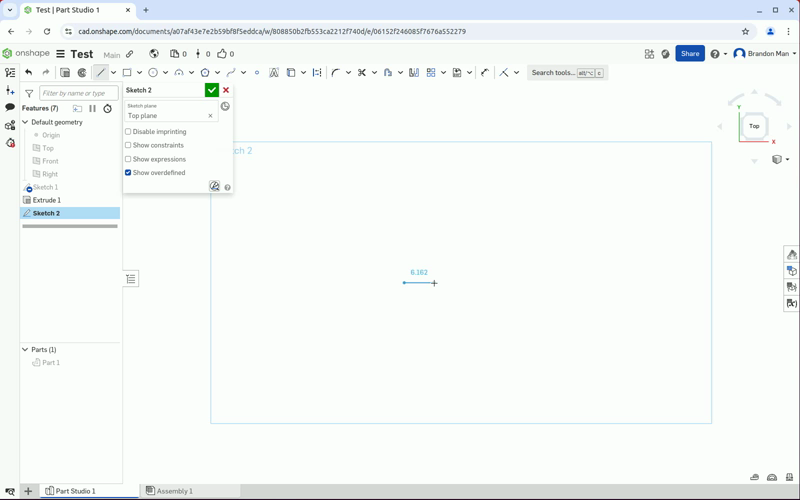
mouse_move(461, 282)
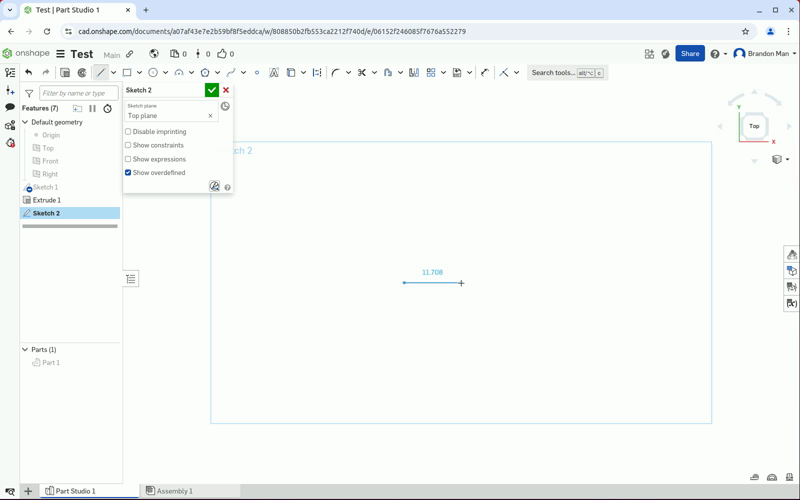
click(461, 282)
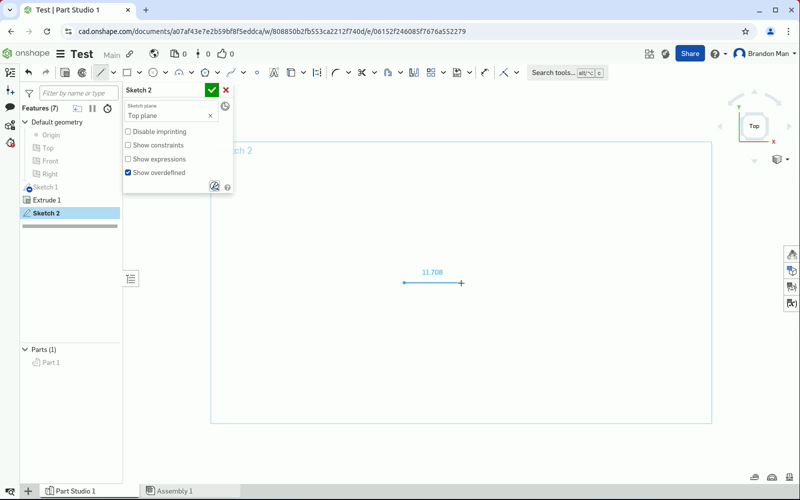
key_up(shift)
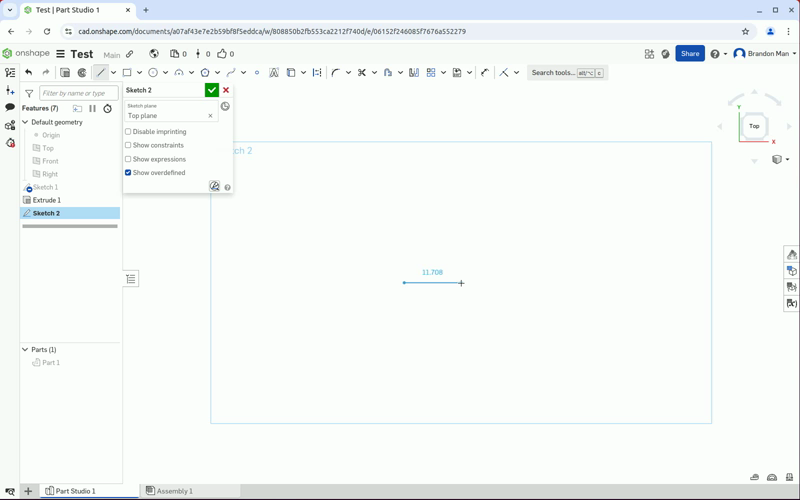
key_down(shift)
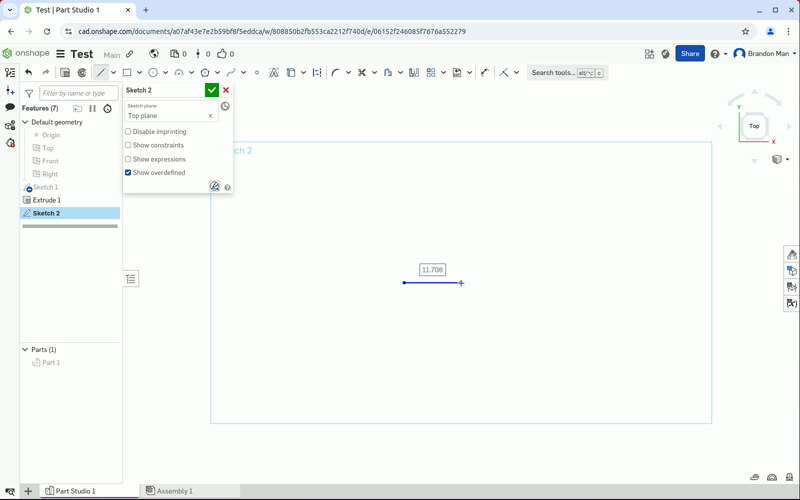
mouse_move(491, 282)
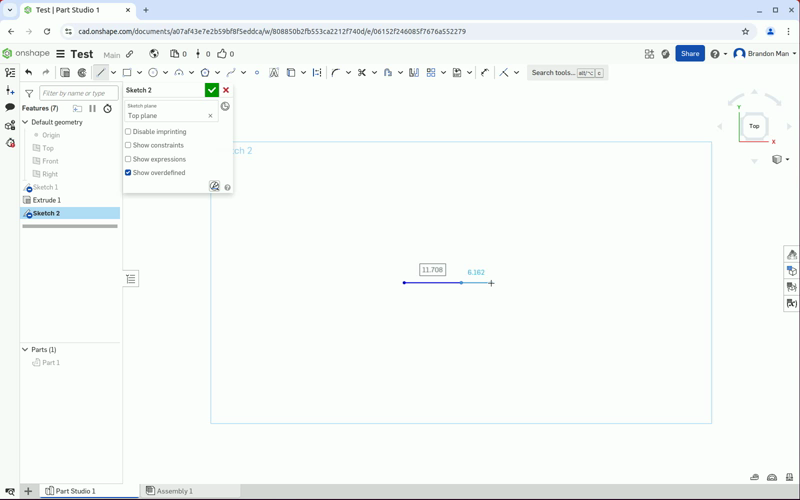
mouse_move(461, 226)
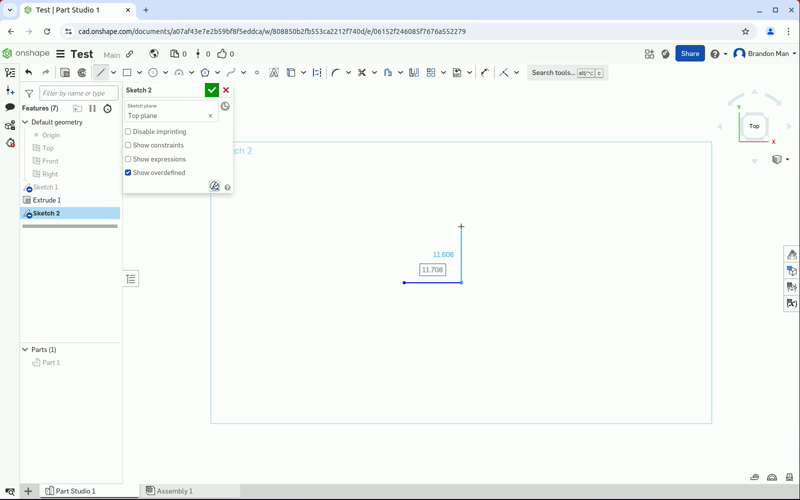
click(461, 226)
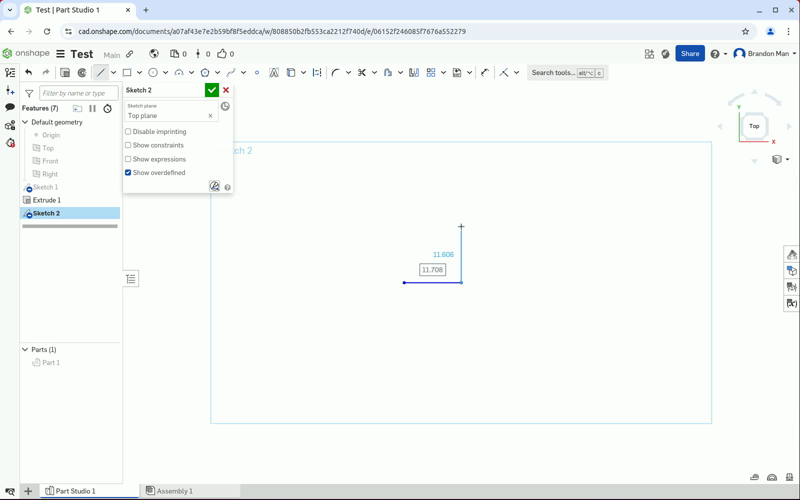
key_up(shift)
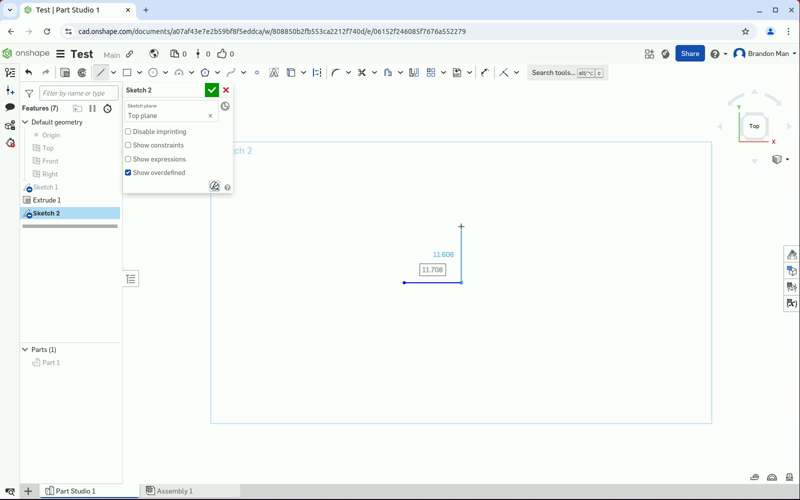
key_down(shift)
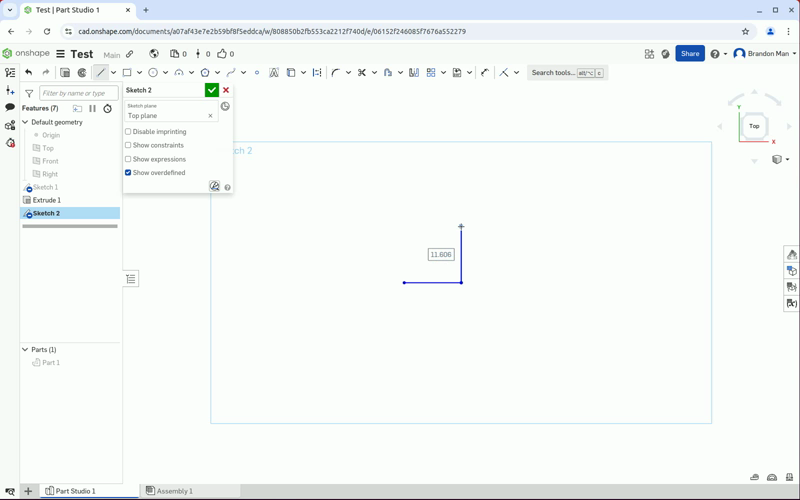
mouse_move(491, 226)
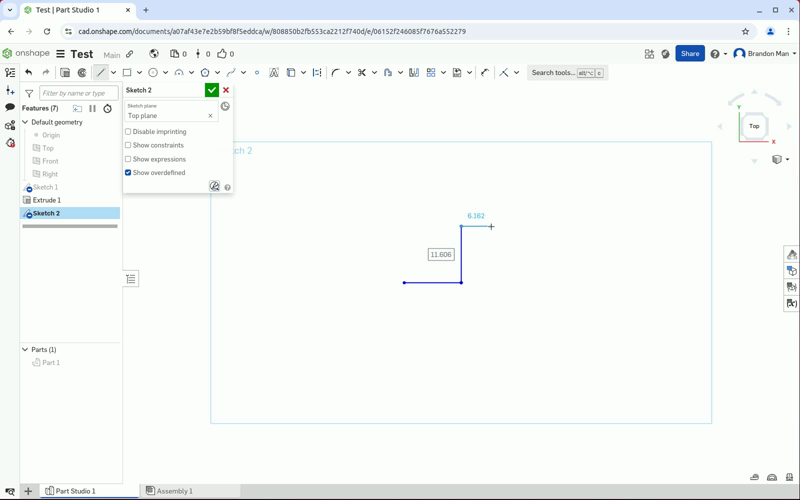
mouse_move(404, 226)
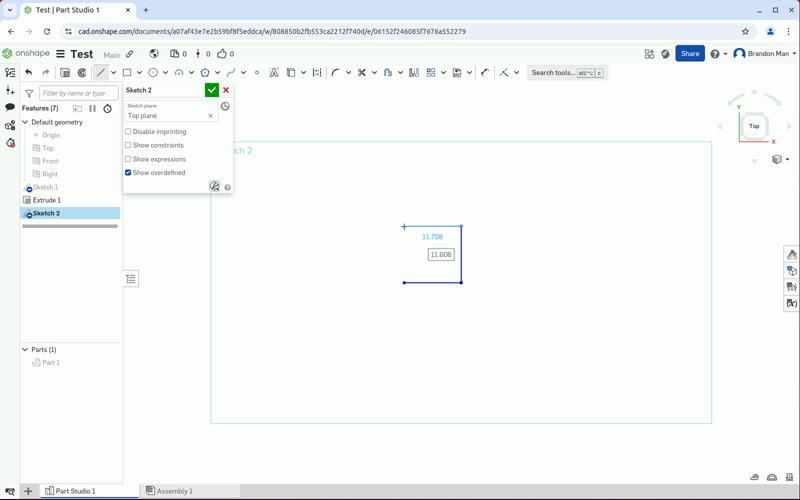
click(404, 226)
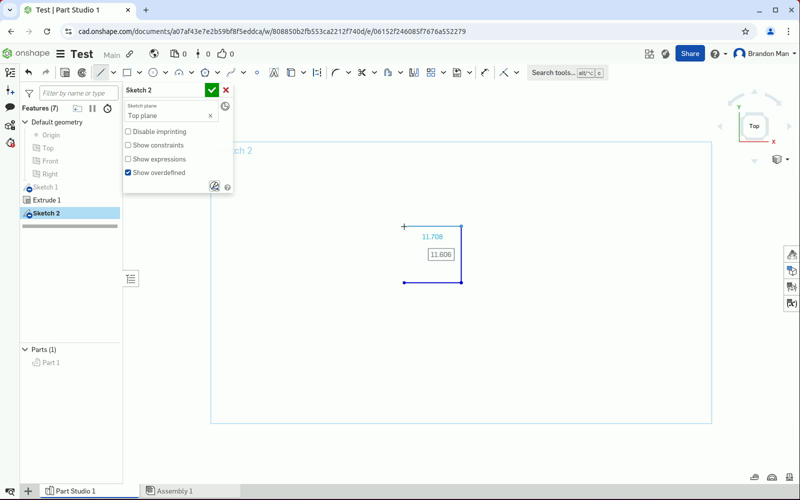
key_up(shift)
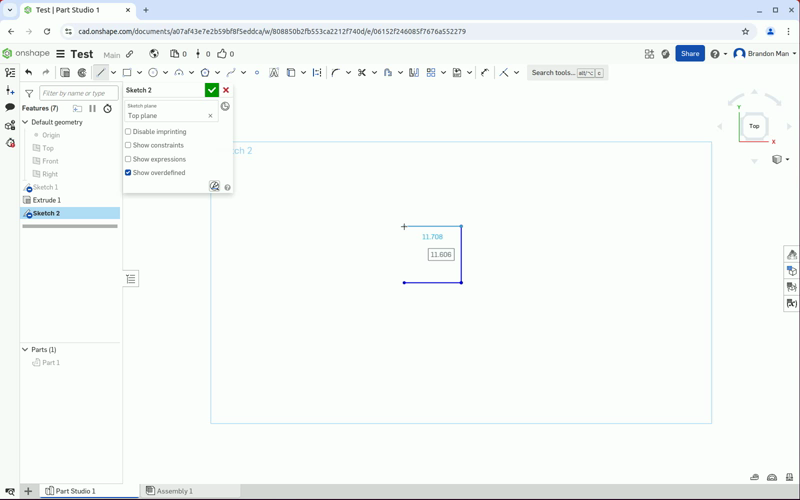
mouse_move(434, 226)
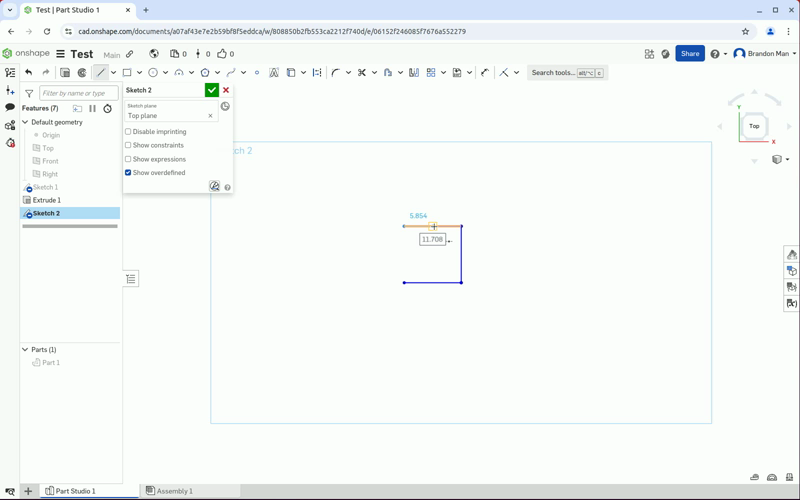
key_down(shift)
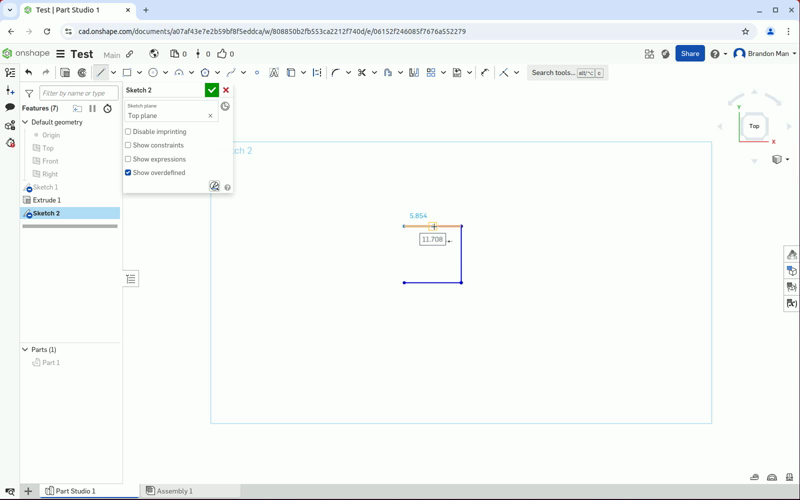
mouse_move(404, 282)
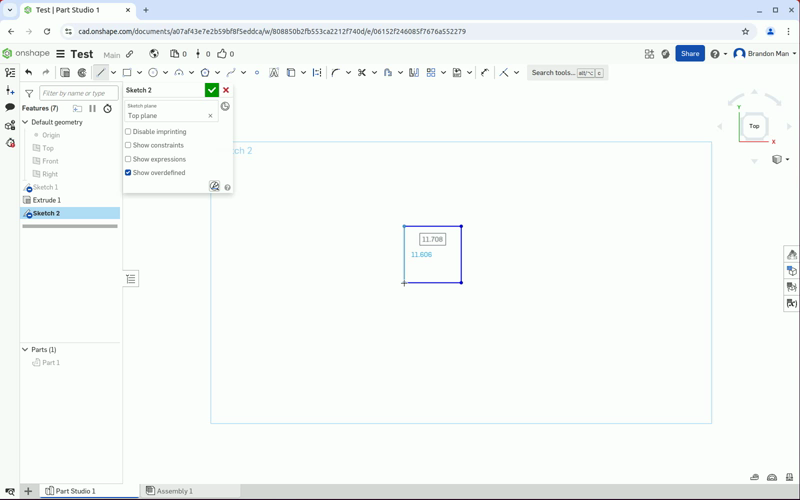
key_up(shift)
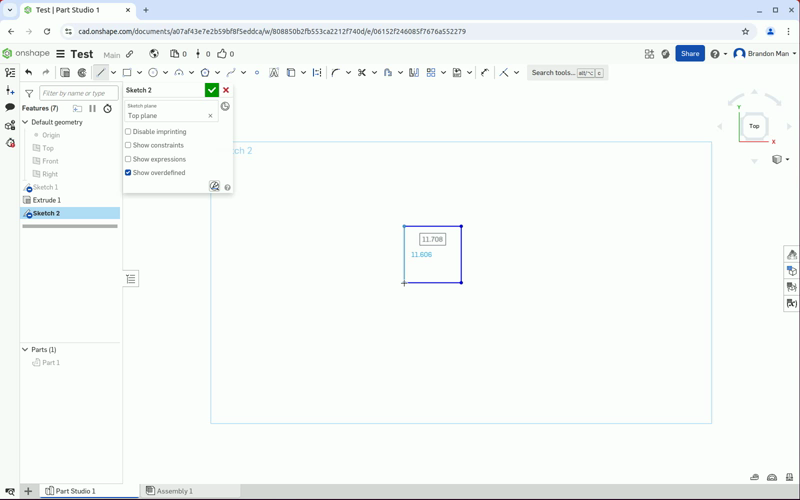
click(404, 282)
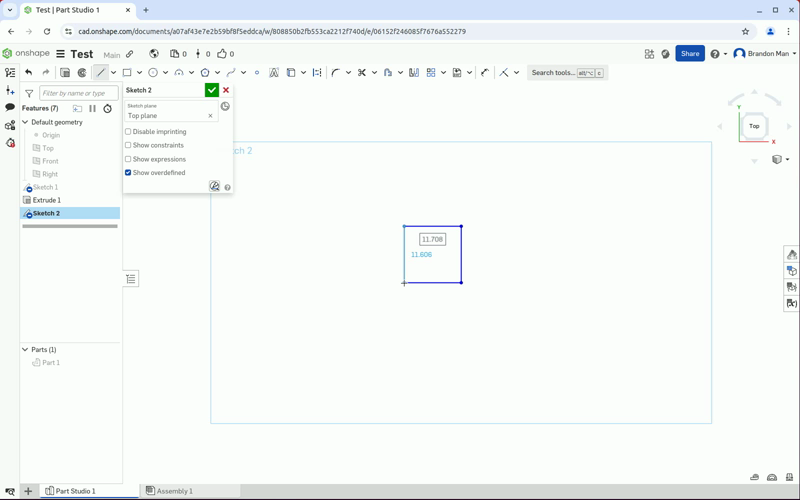
key(esc)
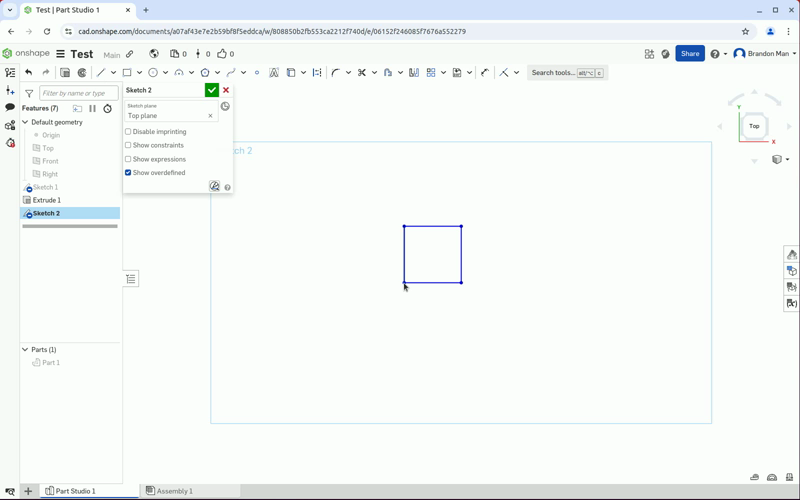
mouse_move(424, 238)
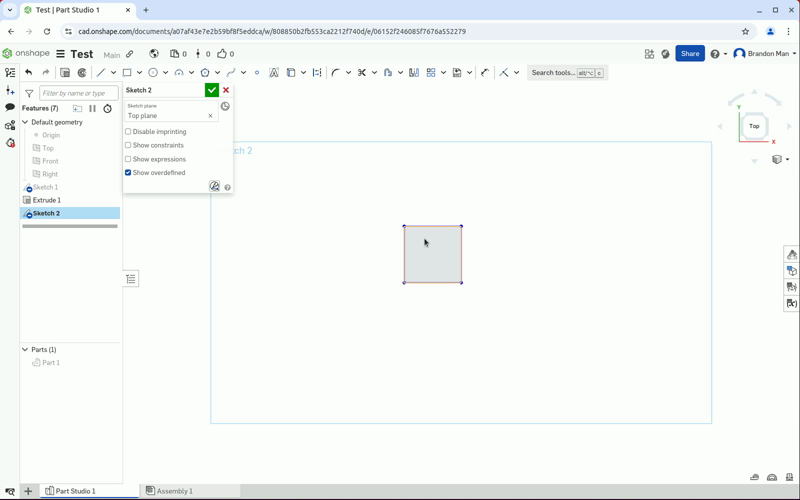
click(424, 238)
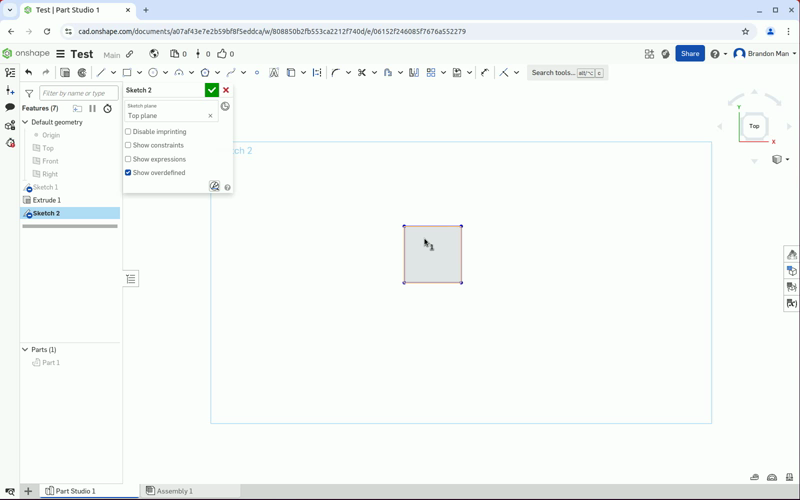
mouse_move(73, 352)
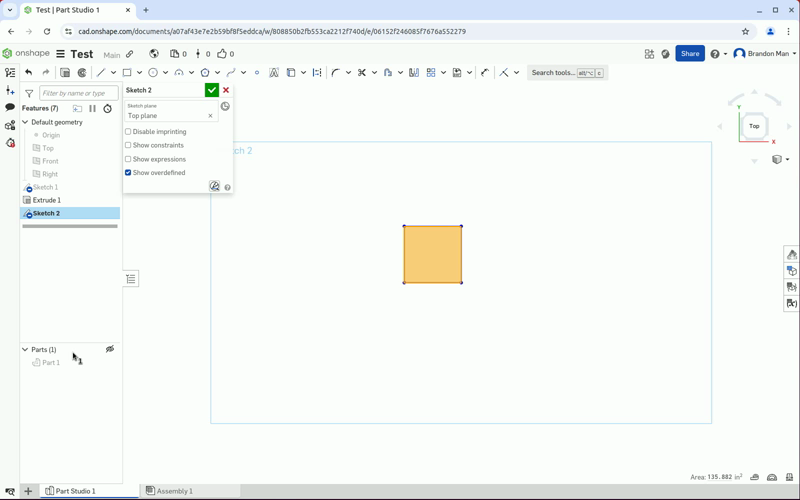
key(shift+y)
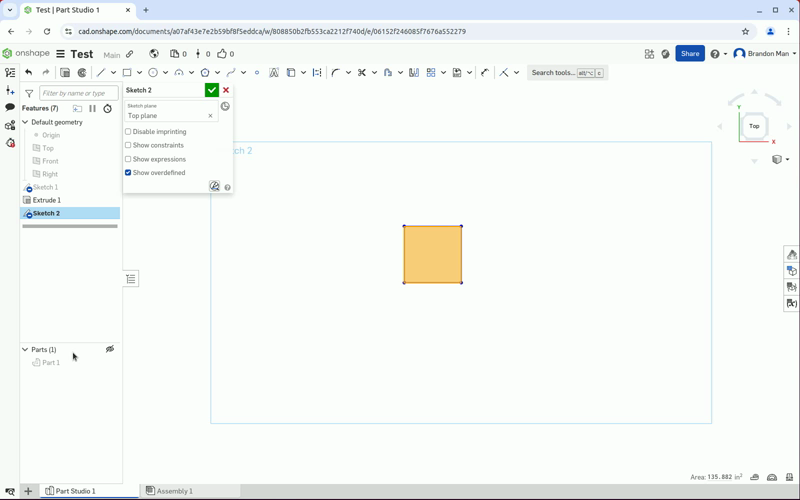
key(shift+e)
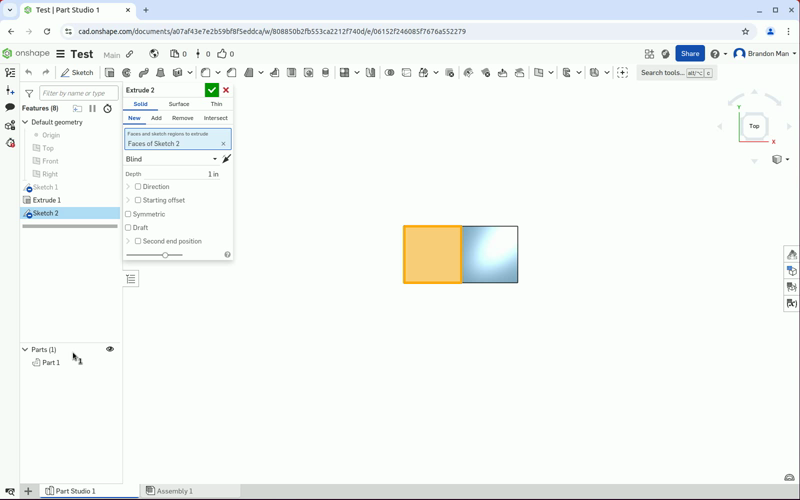
mouse_move(143, 106)
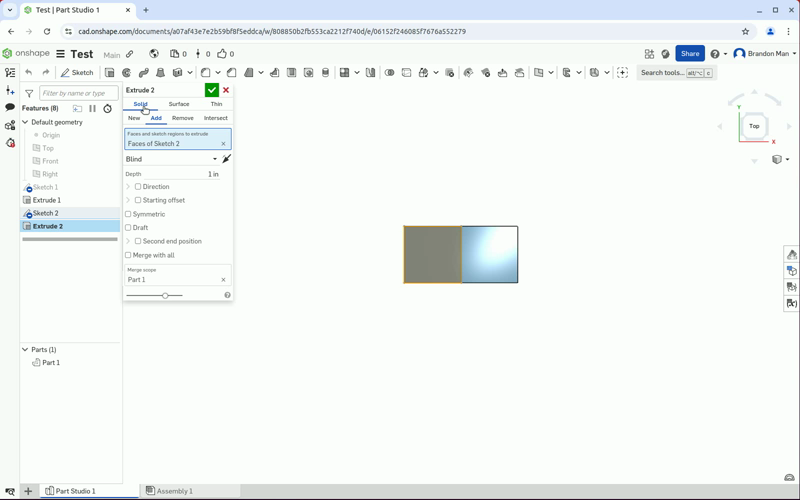
click(143, 106)
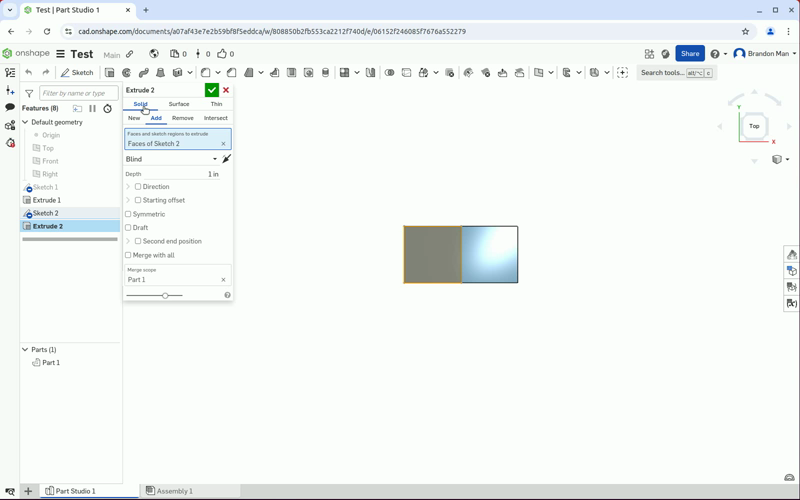
mouse_move(137, 120)
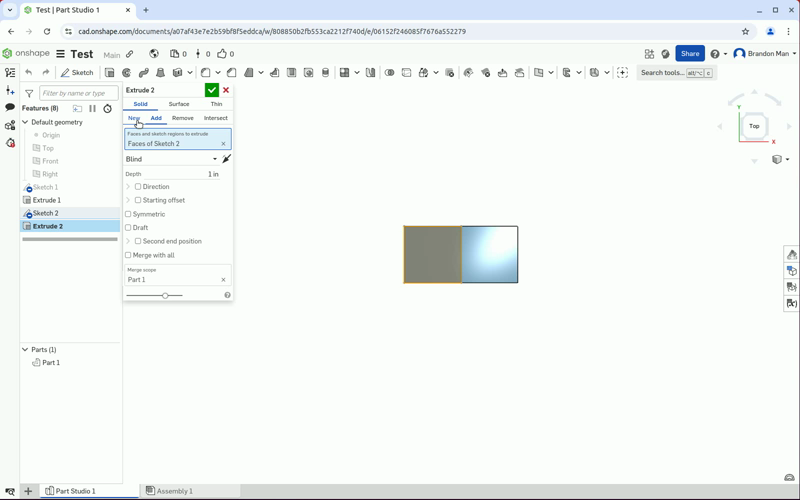
click(137, 120)
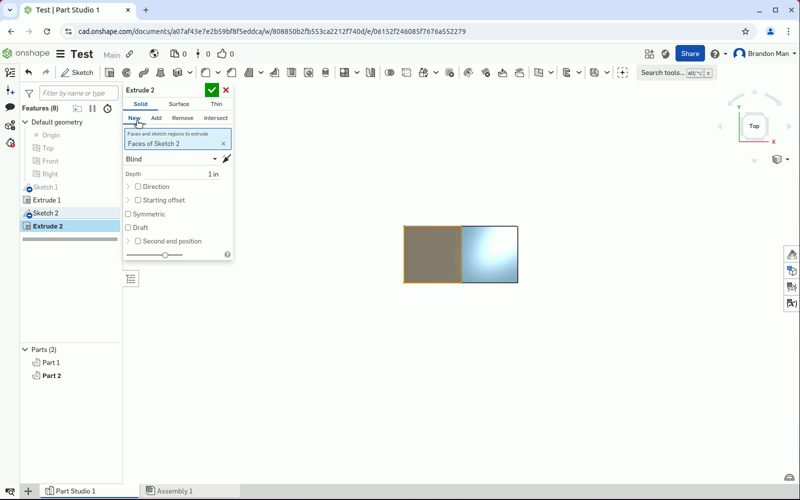
key(tab, 4)
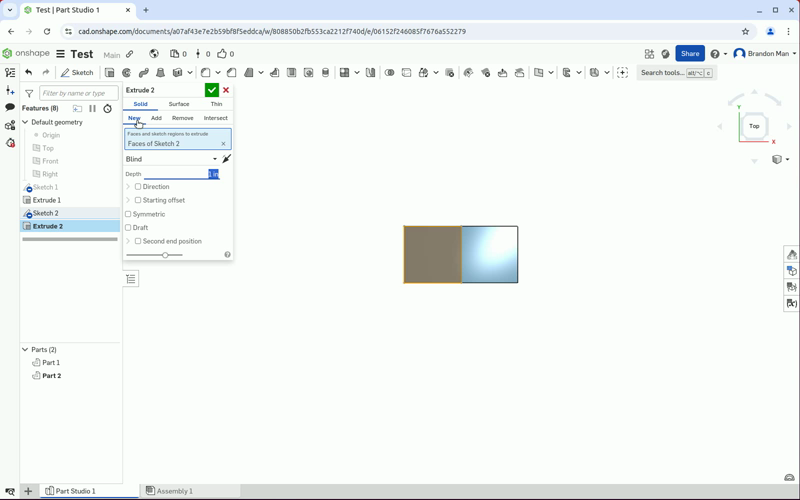
text(-11.554)
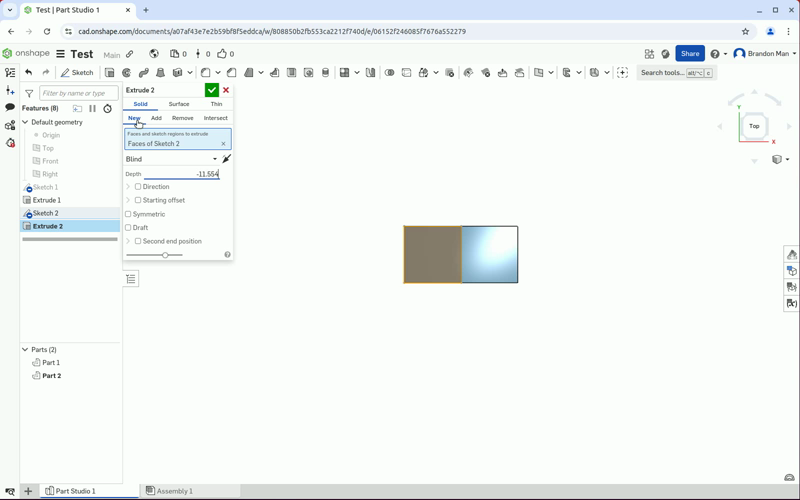
key(enter)
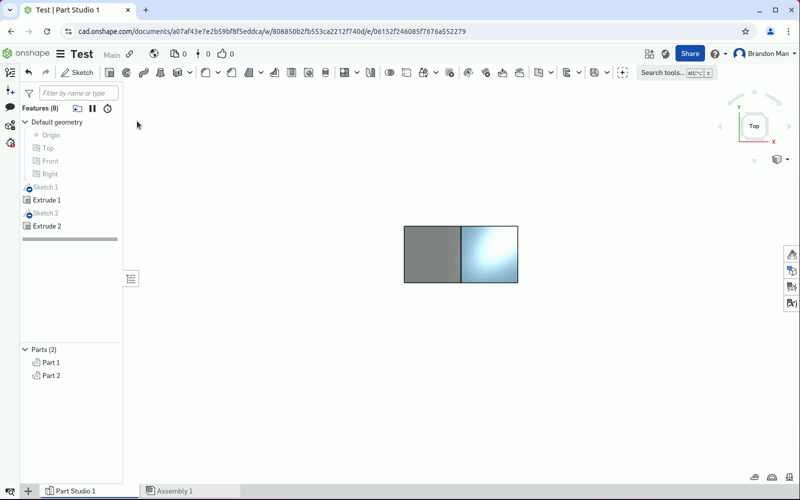
key(shift+h)
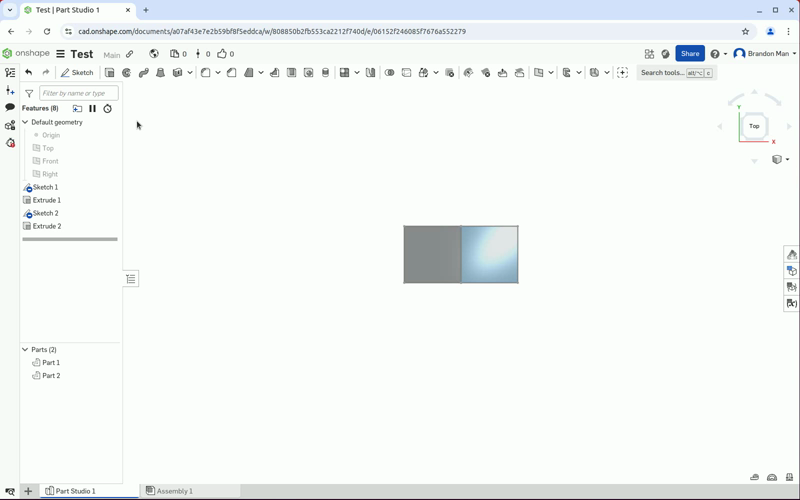
key(shift+h)
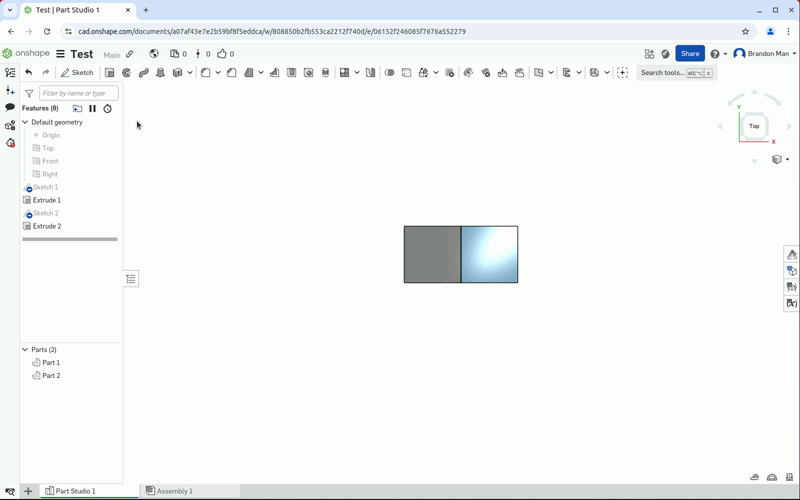
mouse_move(73, 189)
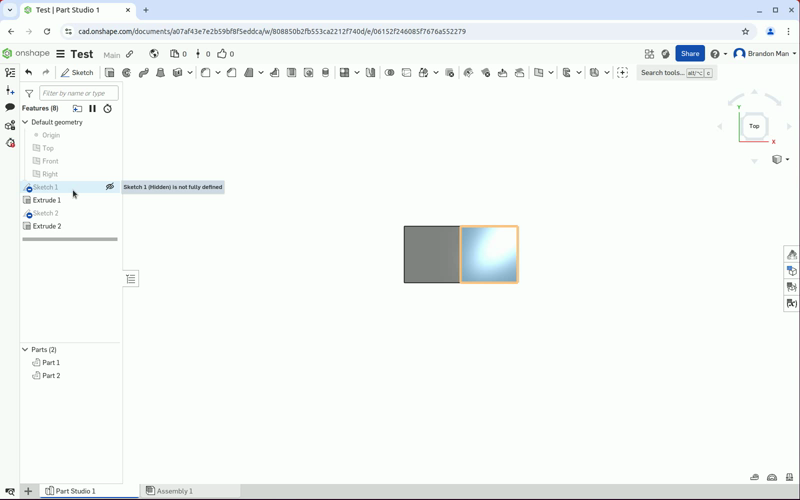
click(73, 189)
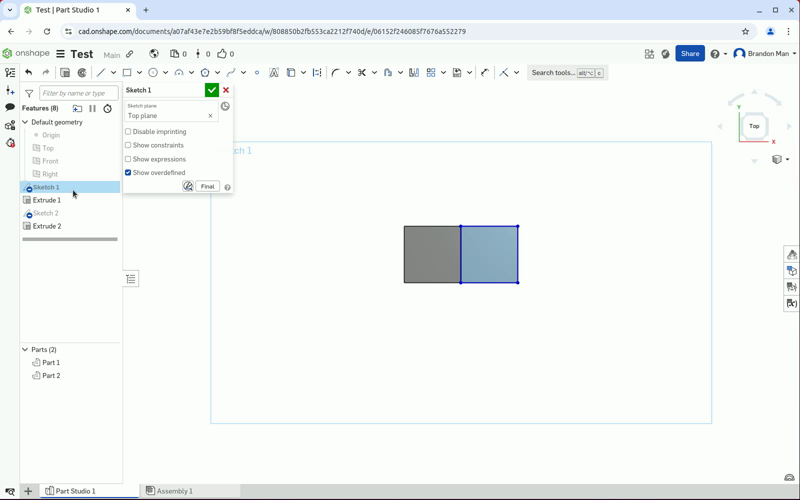
mouse_move(229, 92)
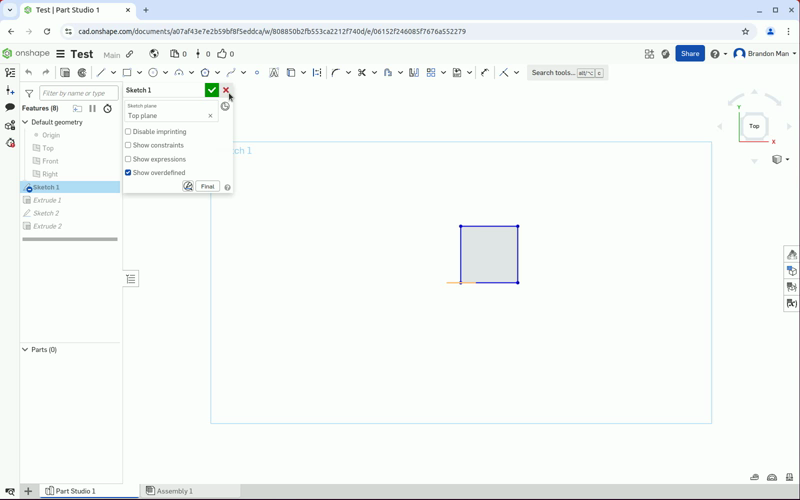
click(229, 92)
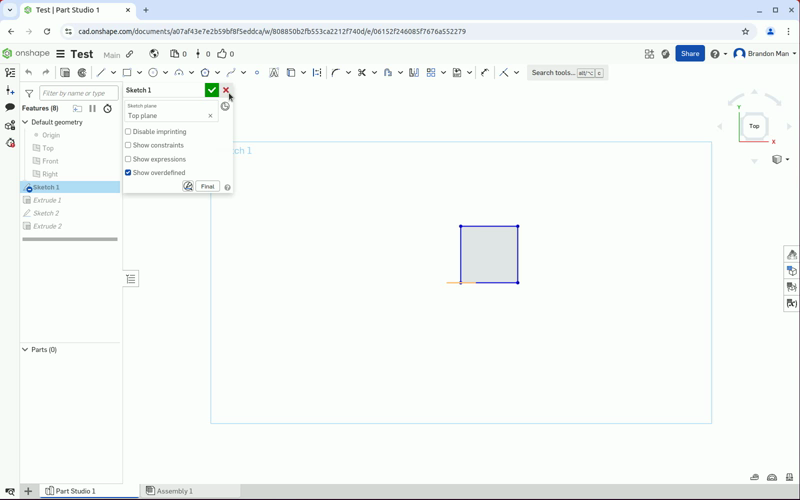
key(shift+s)
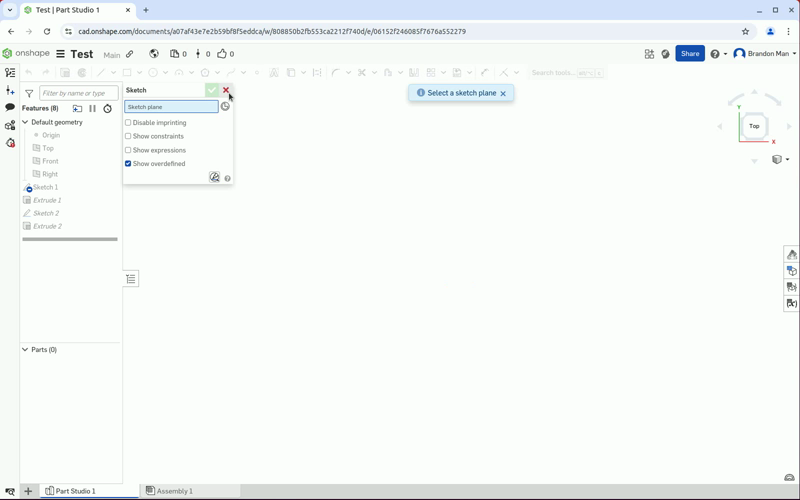
mouse_move(73, 150)
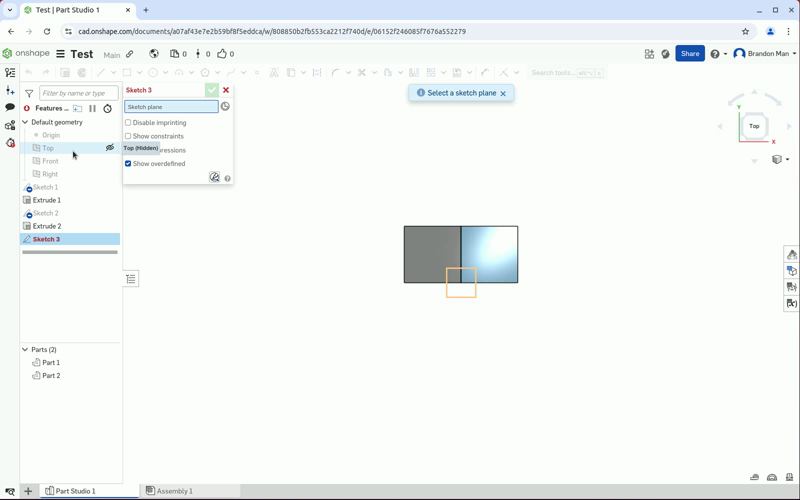
click(73, 150)
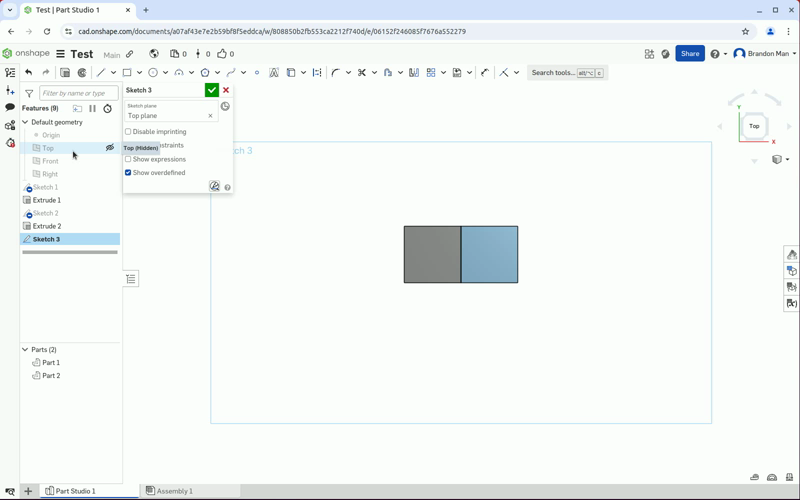
mouse_move(73, 352)
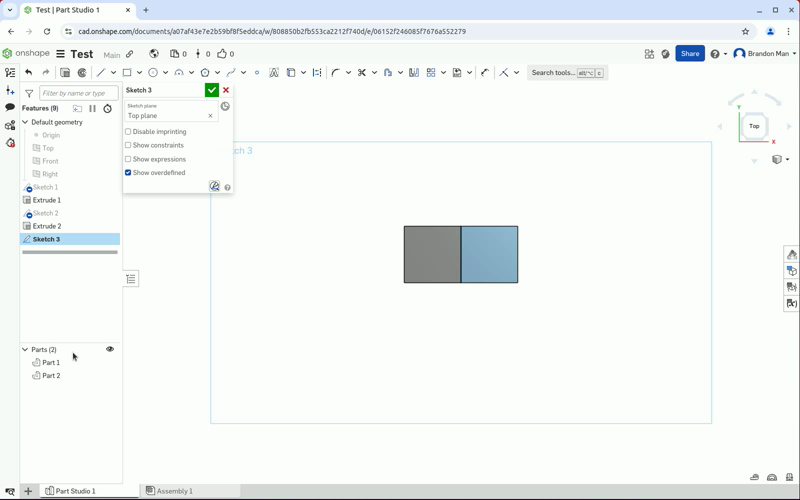
key(y)
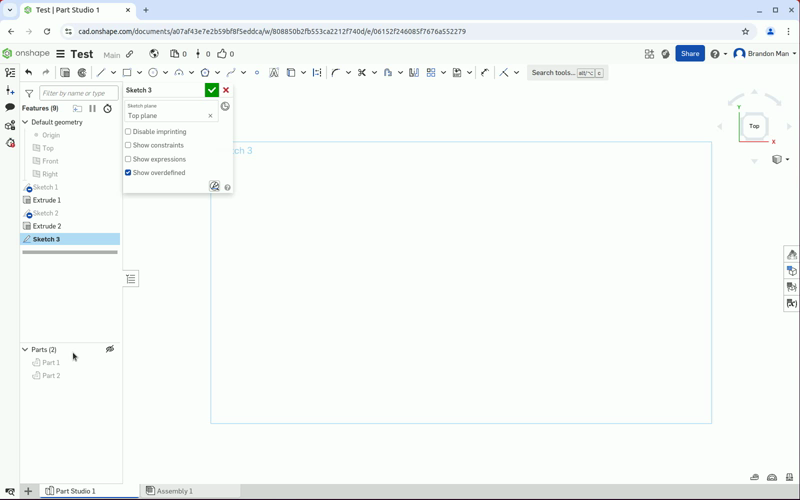
key(l)
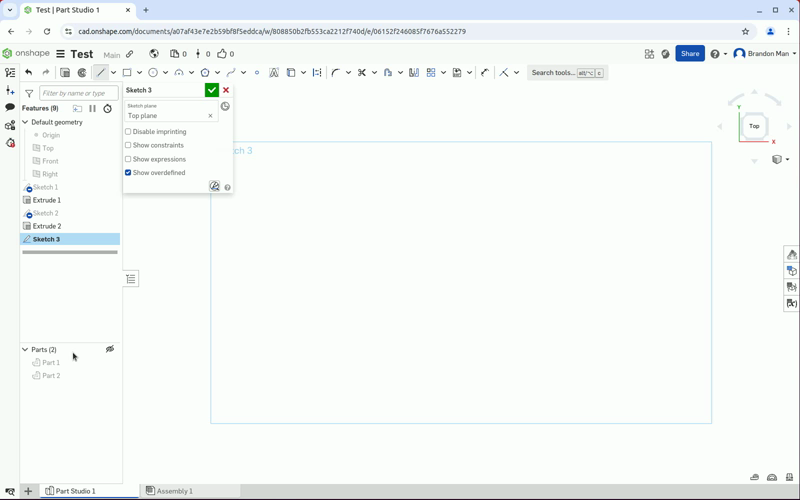
key_down(shift)
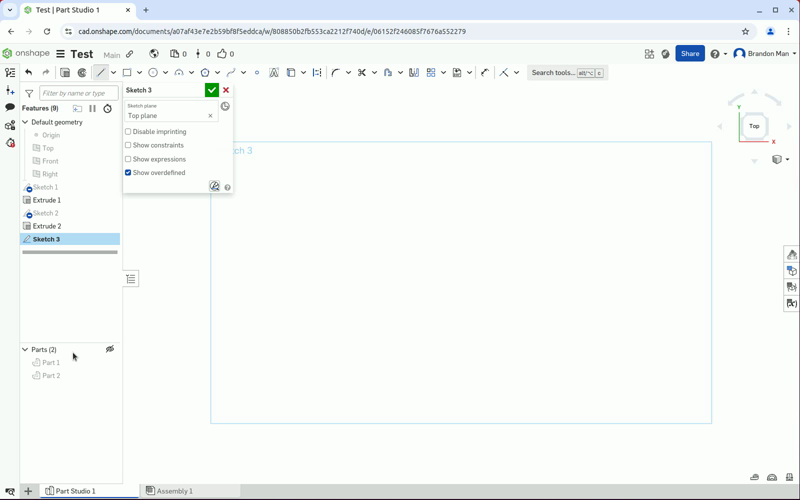
mouse_move(460, 282)
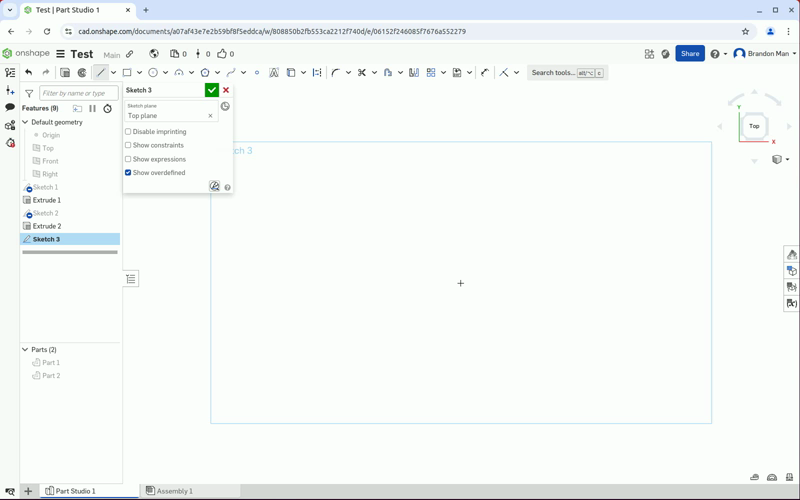
click(460, 282)
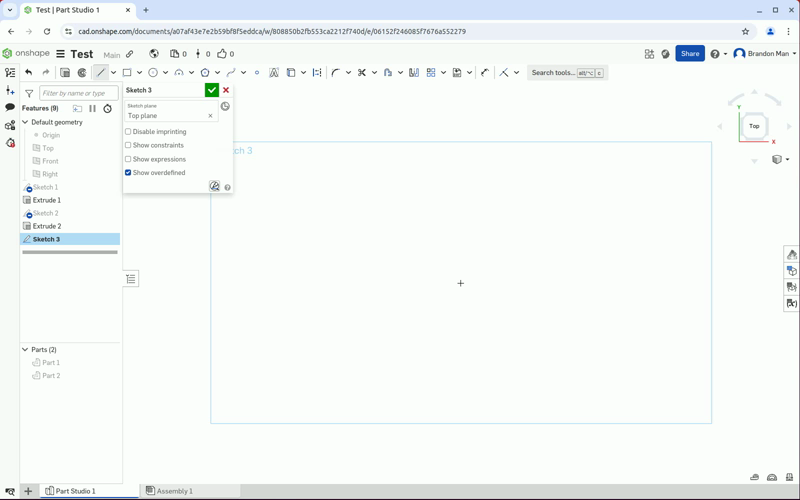
key_up(shift)
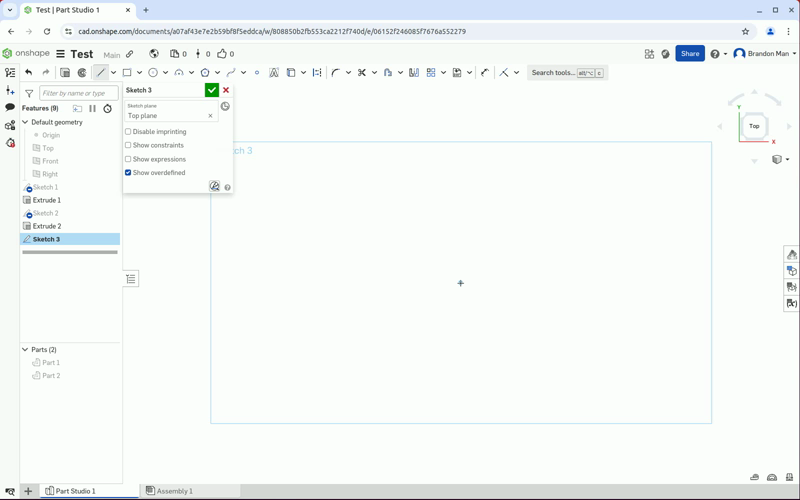
key_down(shift)
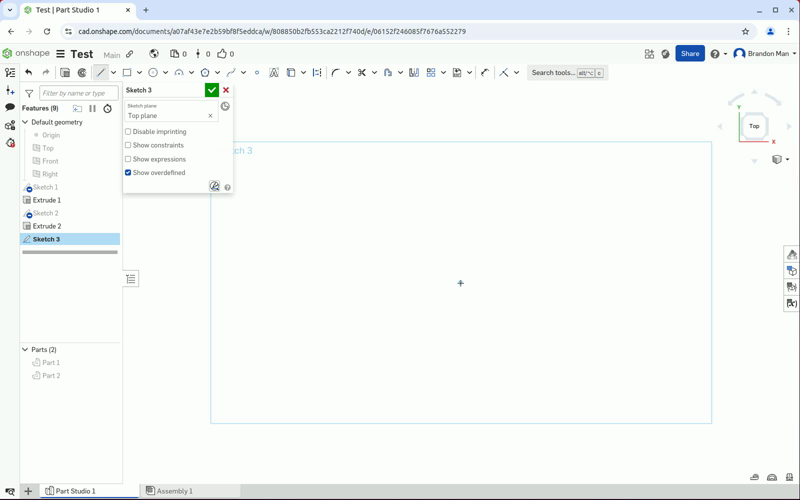
mouse_move(490, 282)
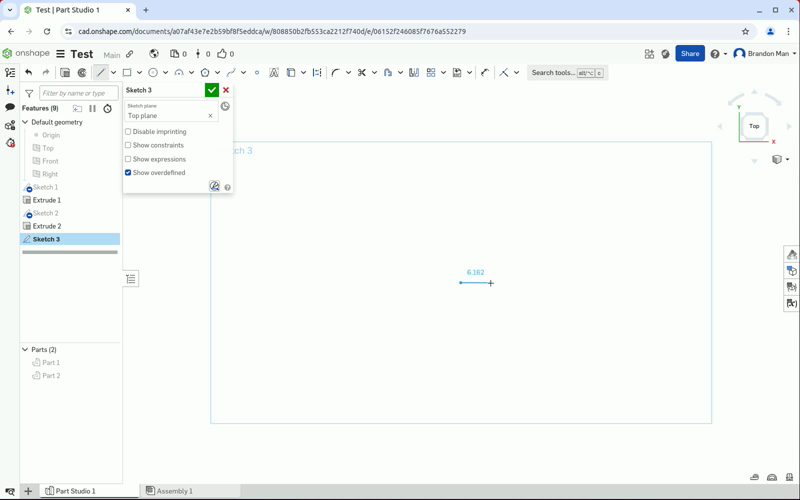
mouse_move(517, 282)
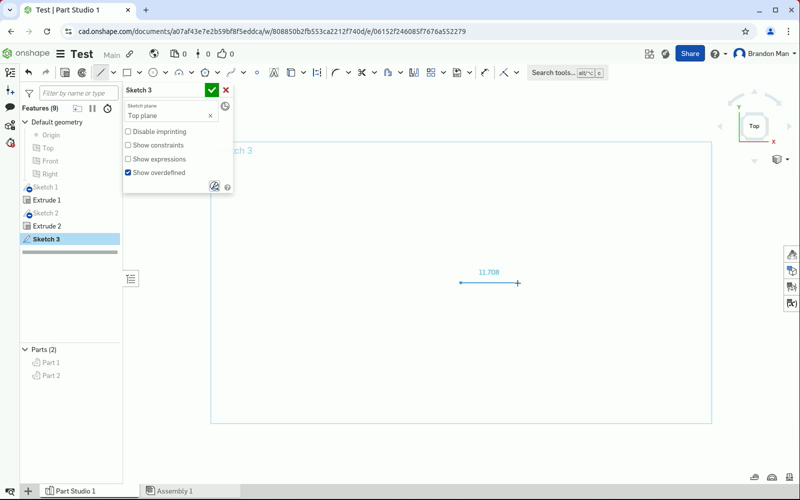
click(517, 282)
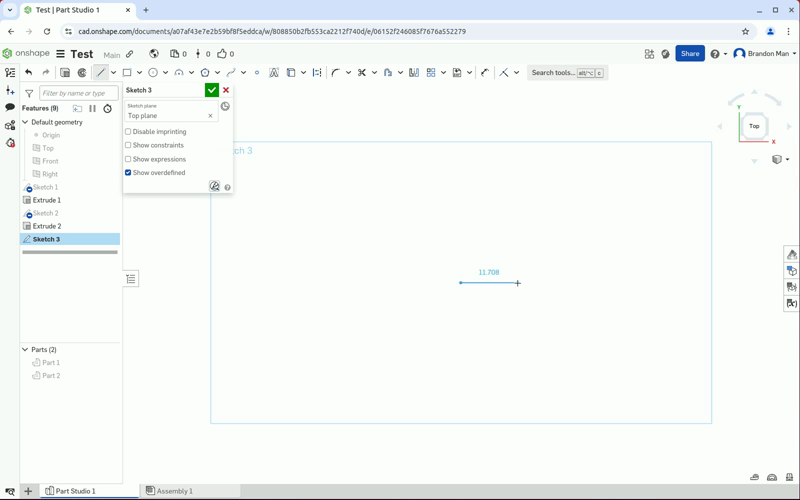
key_up(shift)
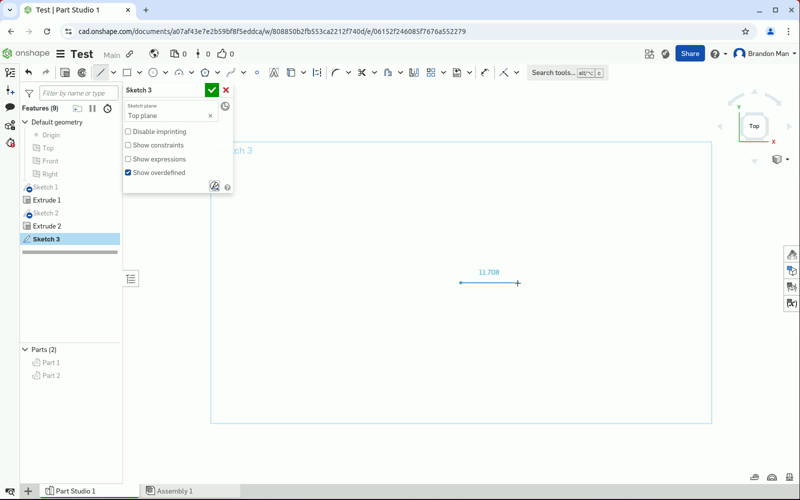
key_down(shift)
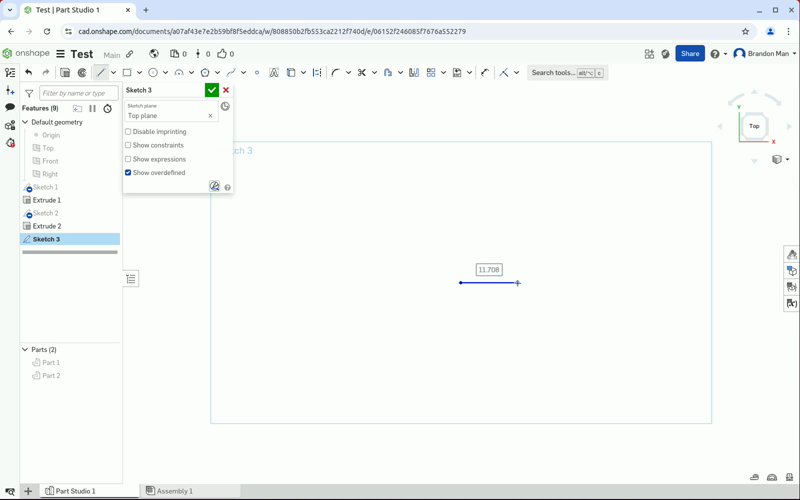
mouse_move(547, 282)
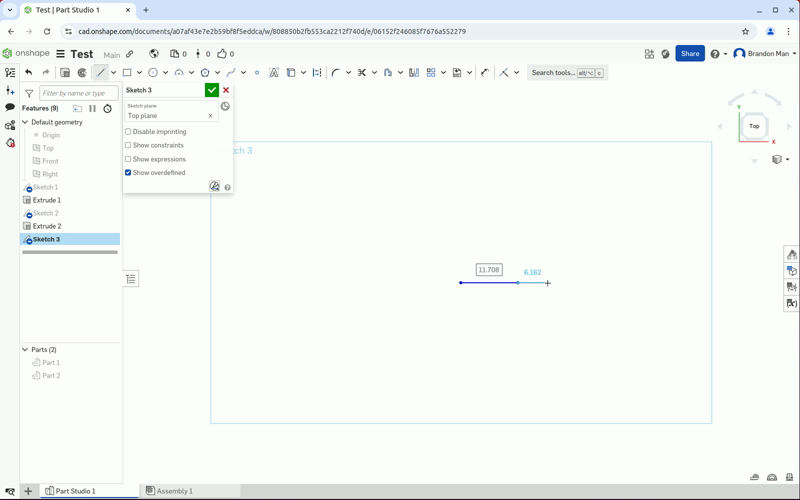
mouse_move(517, 226)
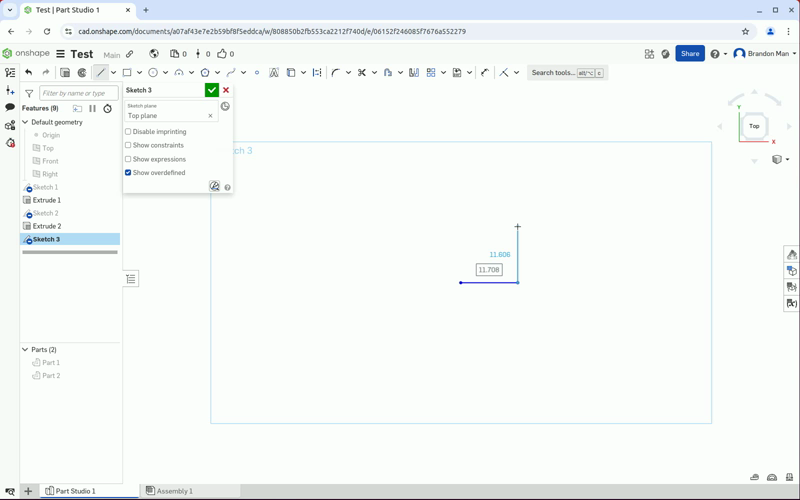
click(517, 226)
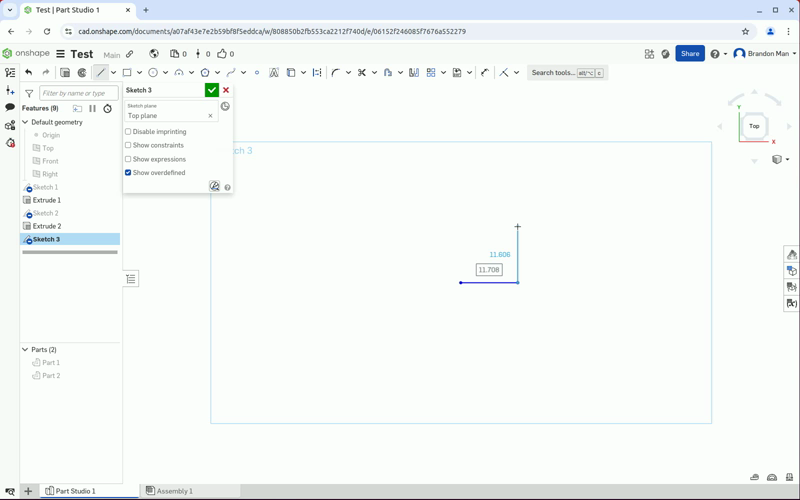
key_up(shift)
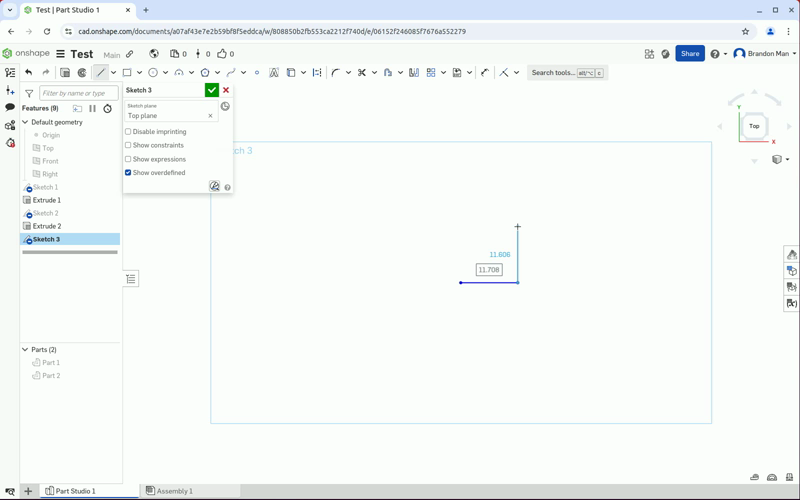
key_down(shift)
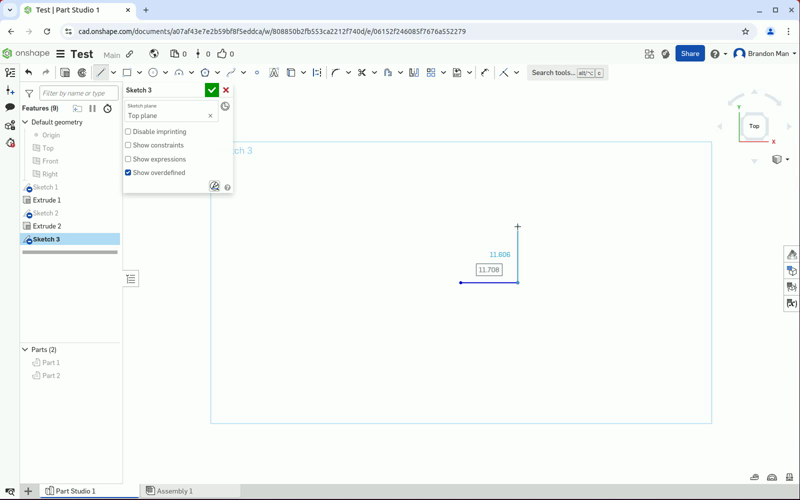
mouse_move(547, 226)
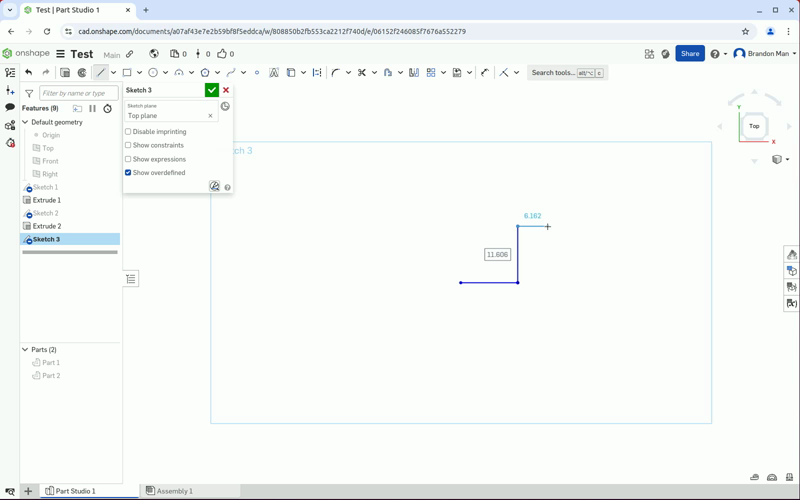
mouse_move(460, 226)
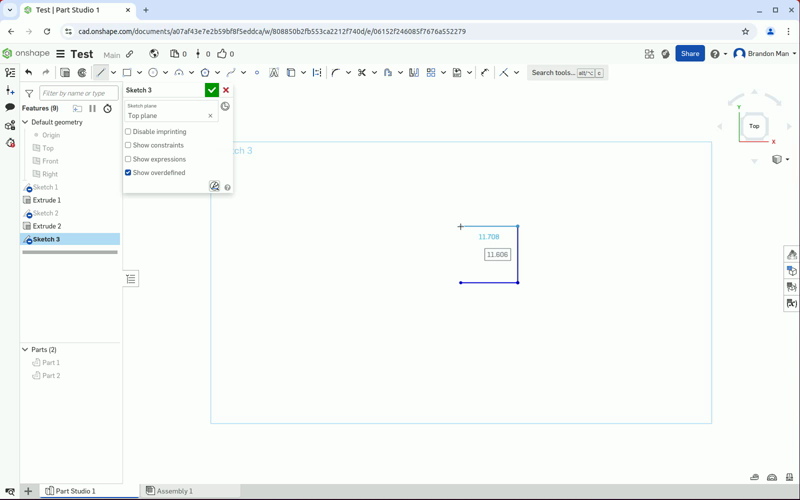
click(460, 226)
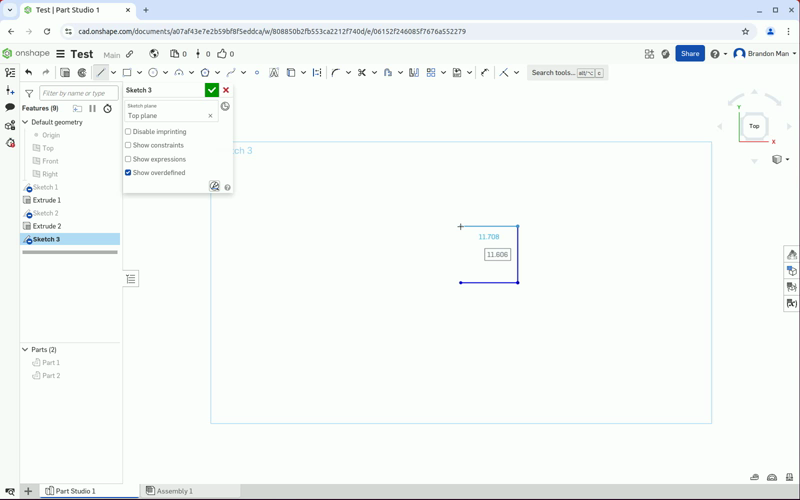
key_up(shift)
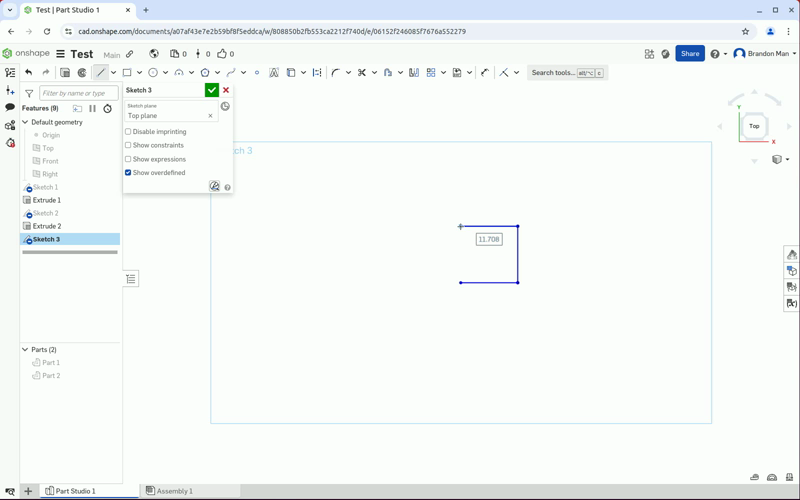
mouse_move(490, 226)
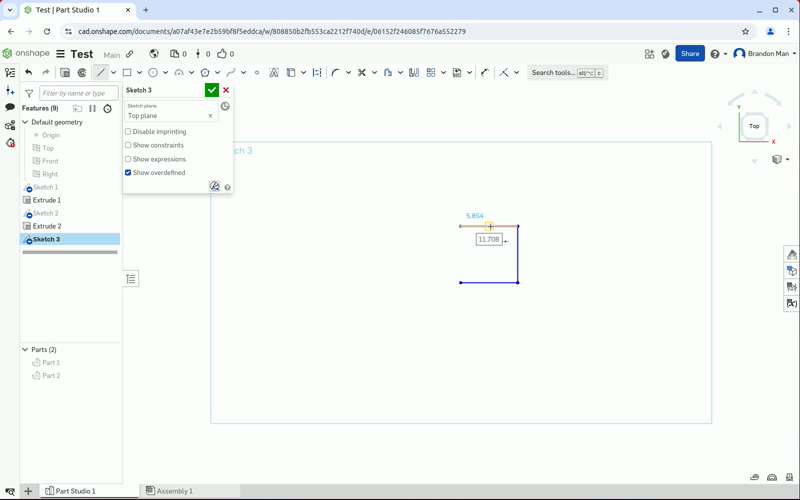
key_down(shift)
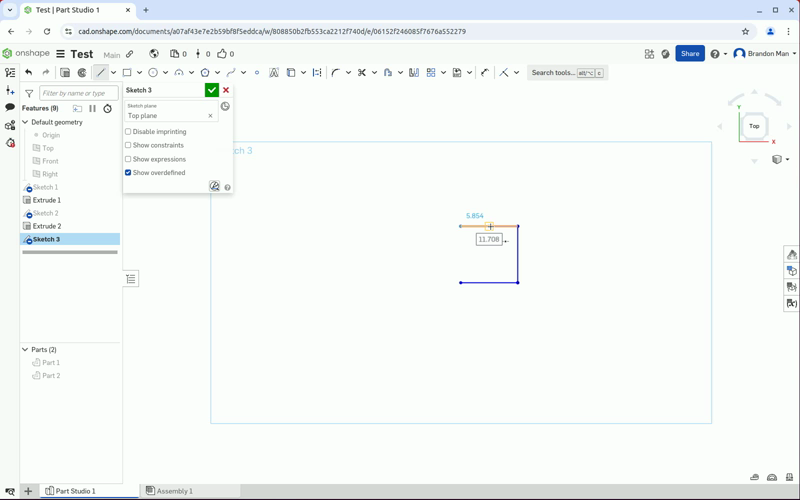
mouse_move(460, 282)
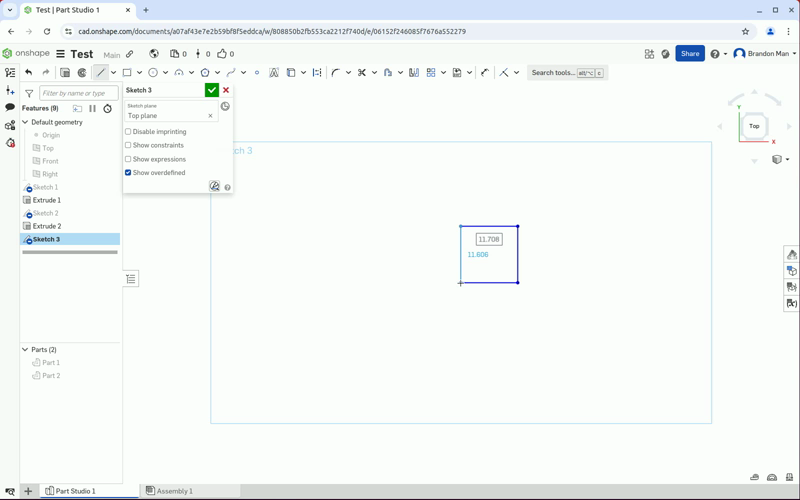
key_up(shift)
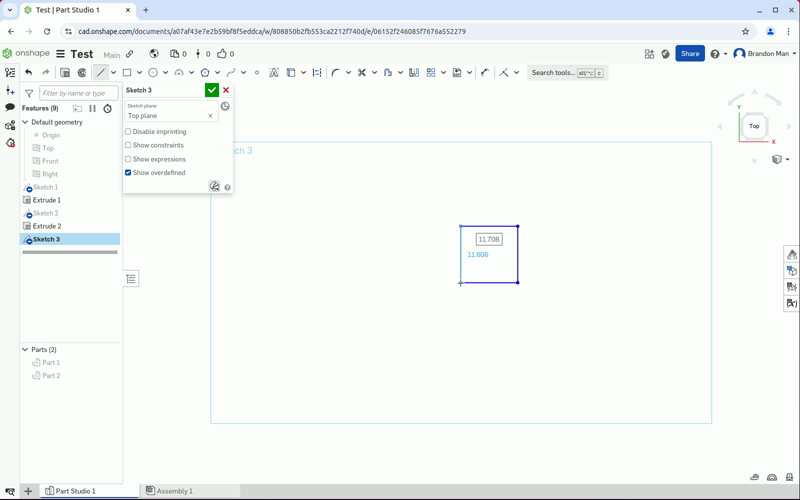
click(460, 282)
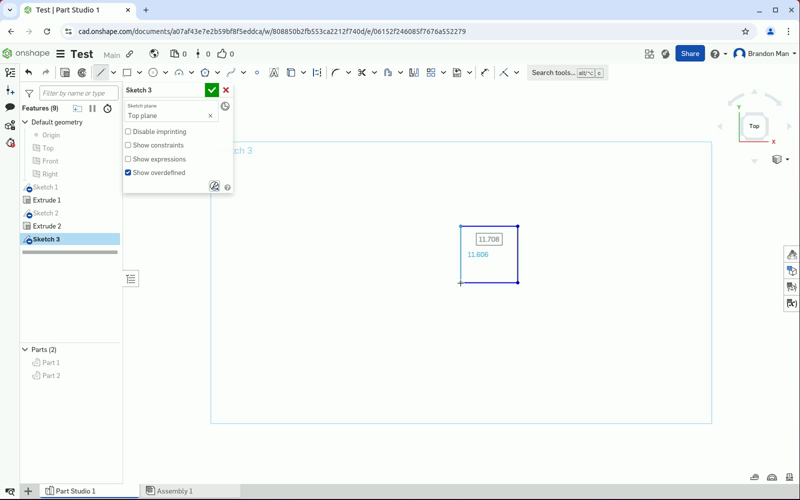
key(esc)
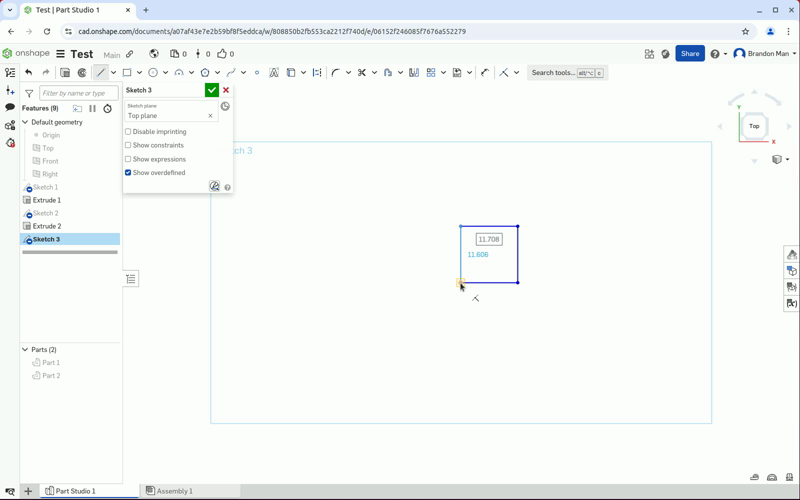
mouse_move(463, 250)
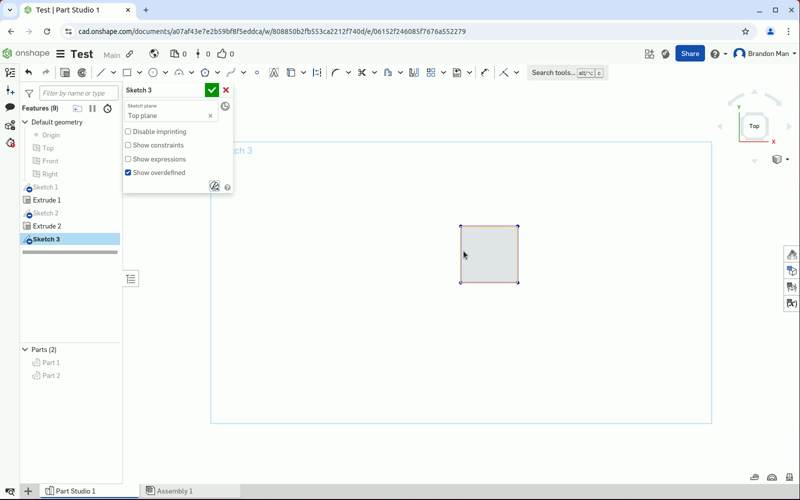
click(463, 250)
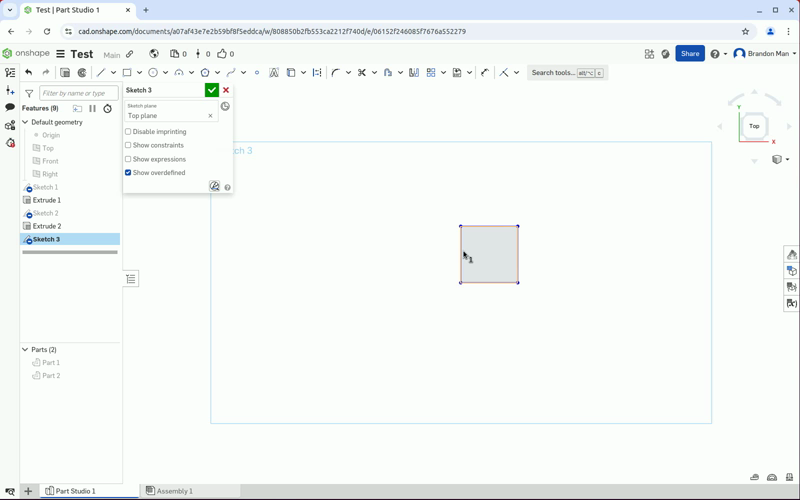
mouse_move(73, 352)
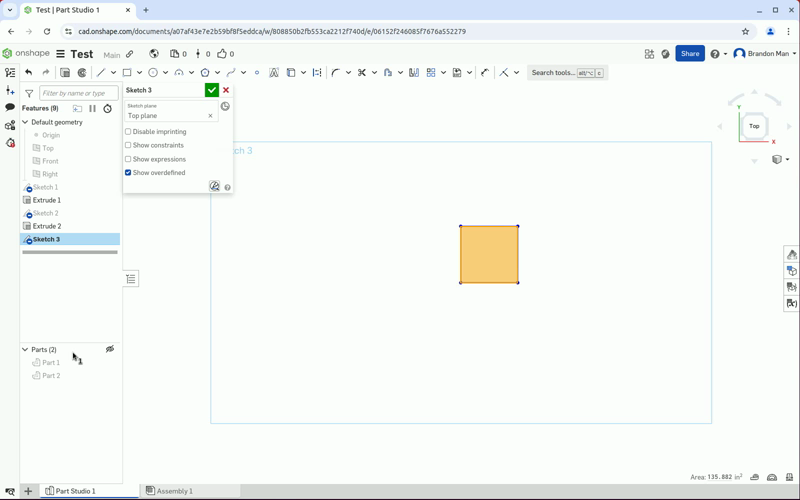
key(shift+y)
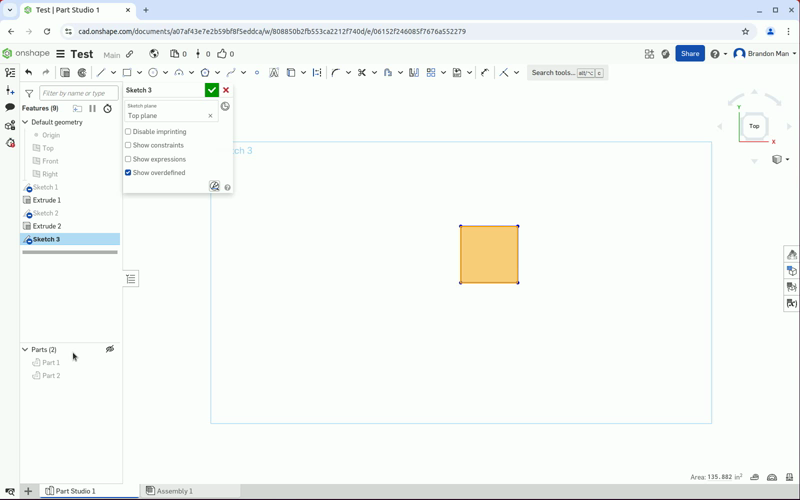
key(shift+e)
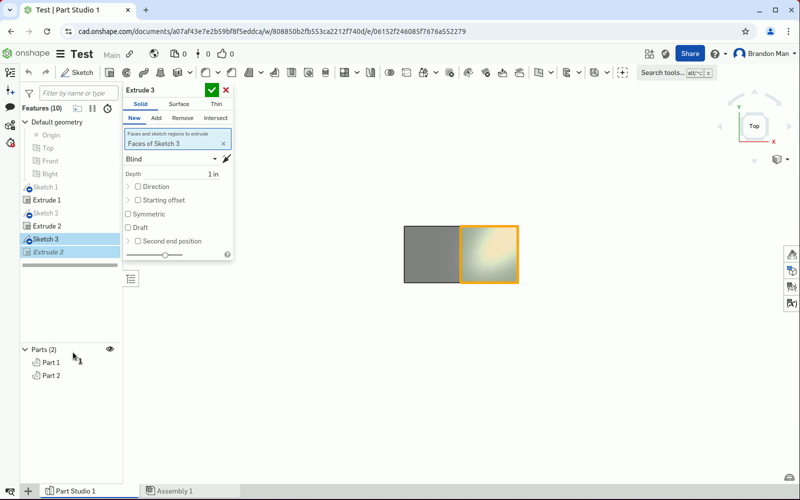
mouse_move(143, 106)
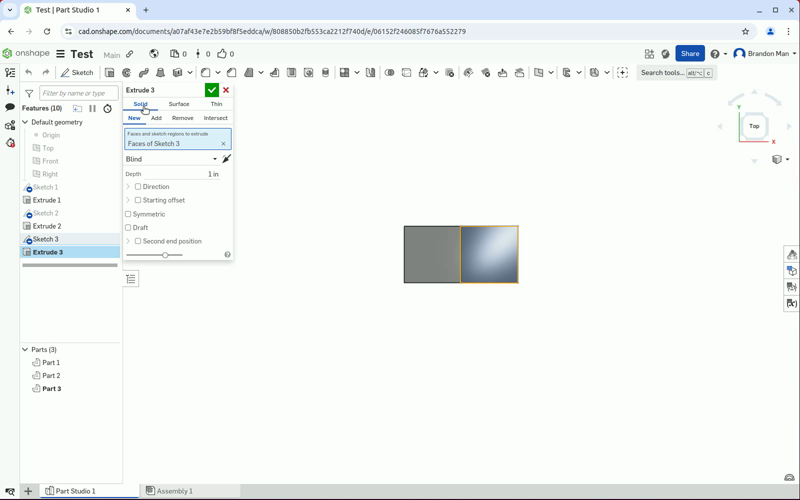
click(143, 106)
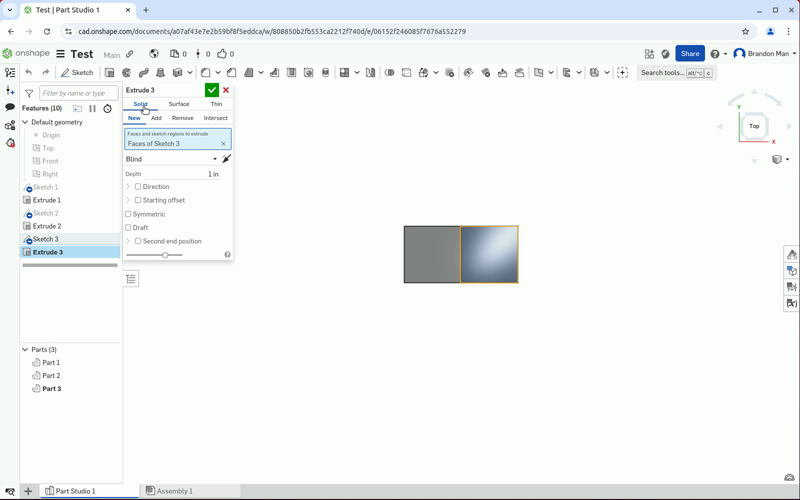
mouse_move(137, 120)
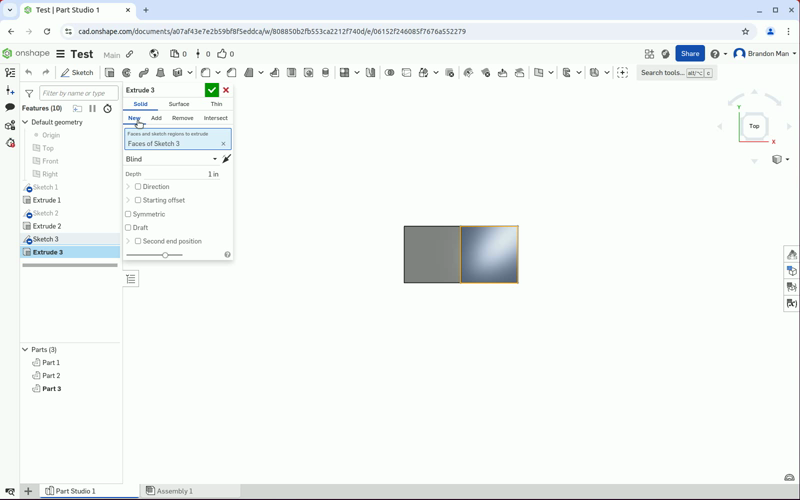
click(137, 120)
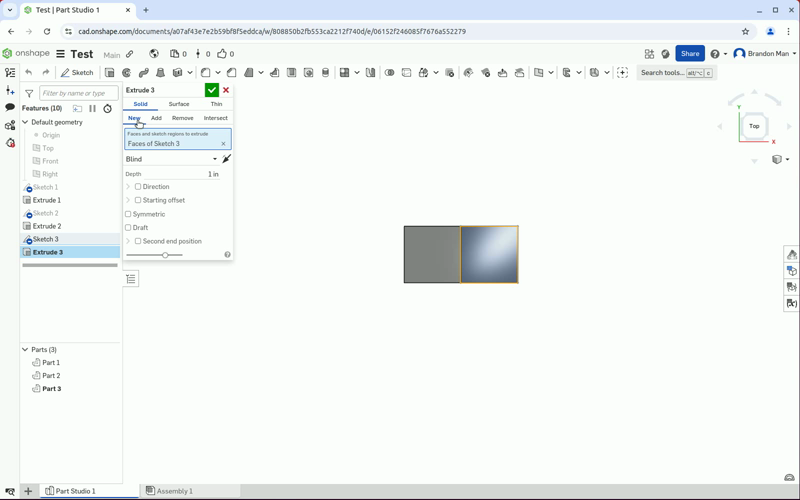
key(tab, 4)
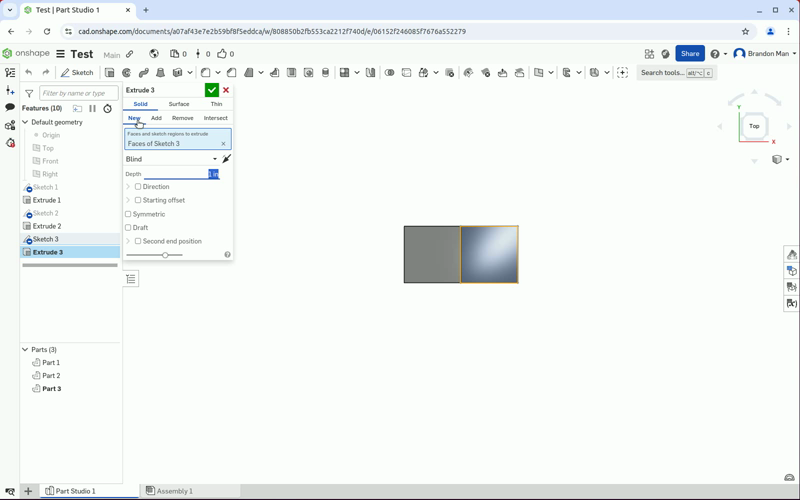
text(-11.554)
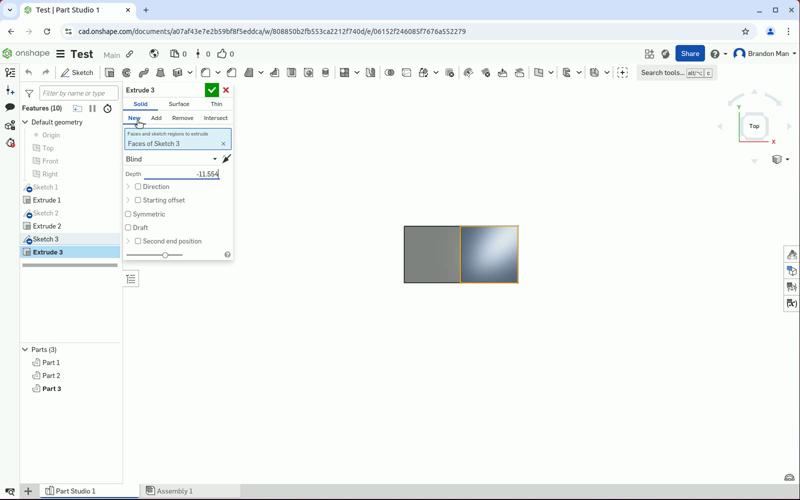
key(enter)
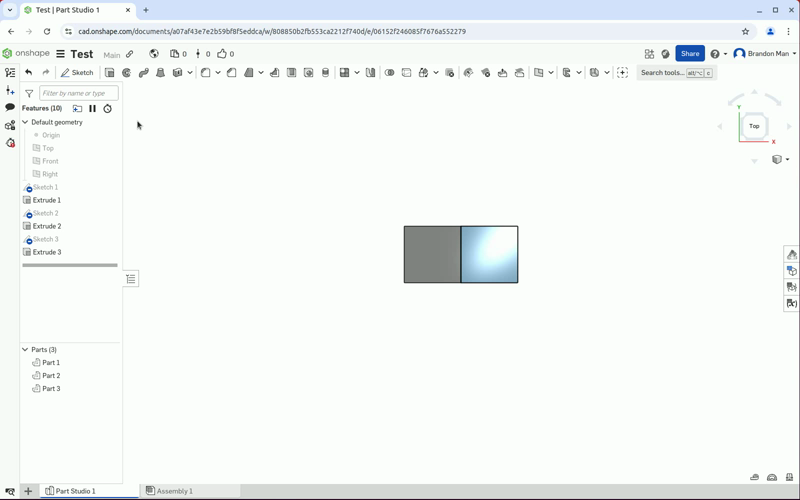
key(shift+h)
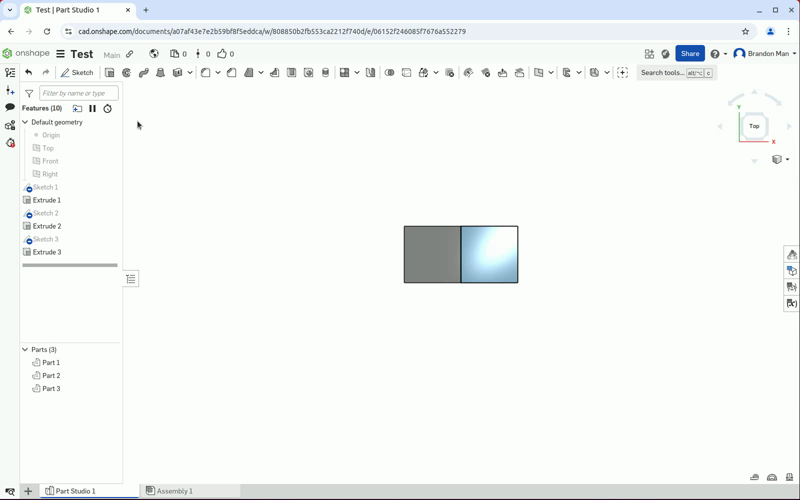
key(shift+h)
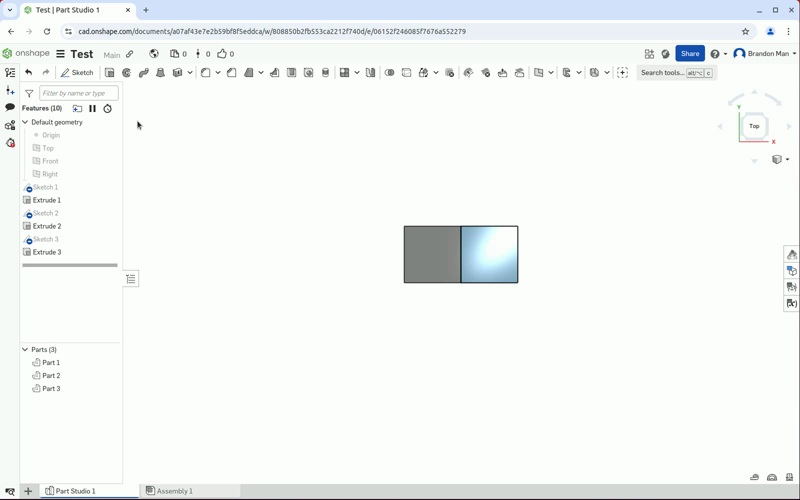
mouse_move(73, 189)
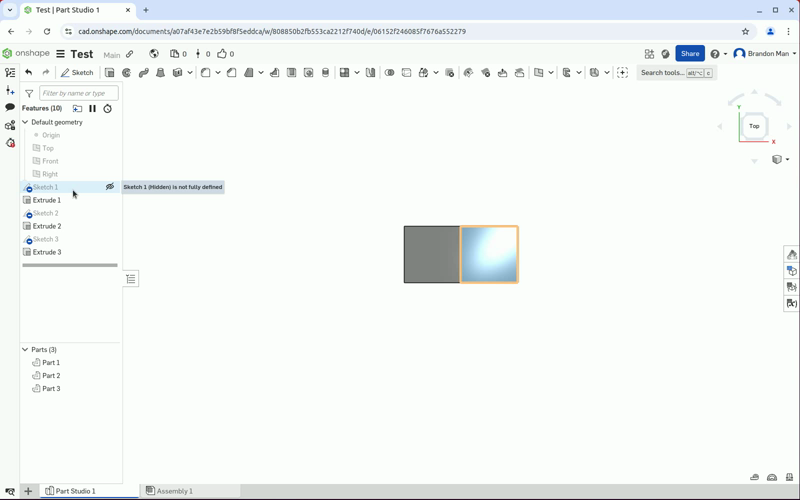
click(73, 189)
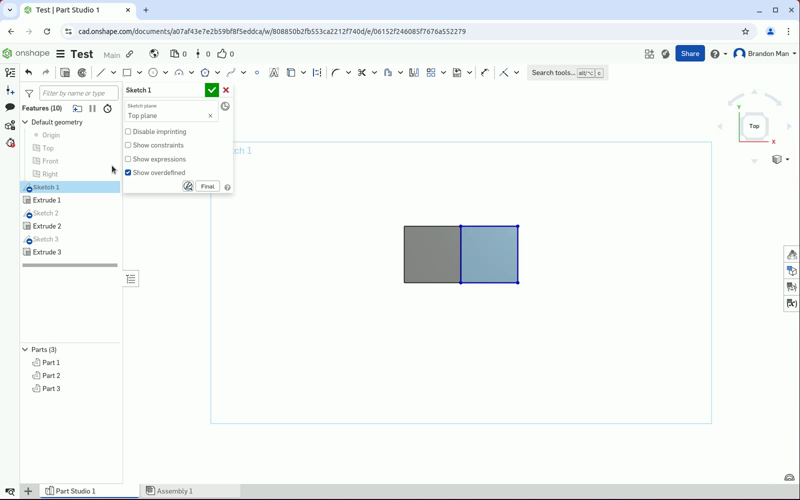
mouse_move(229, 92)
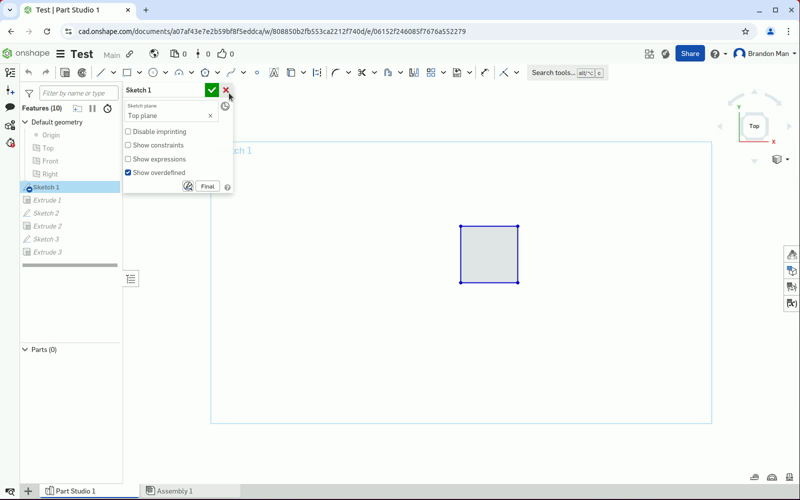
click(229, 92)
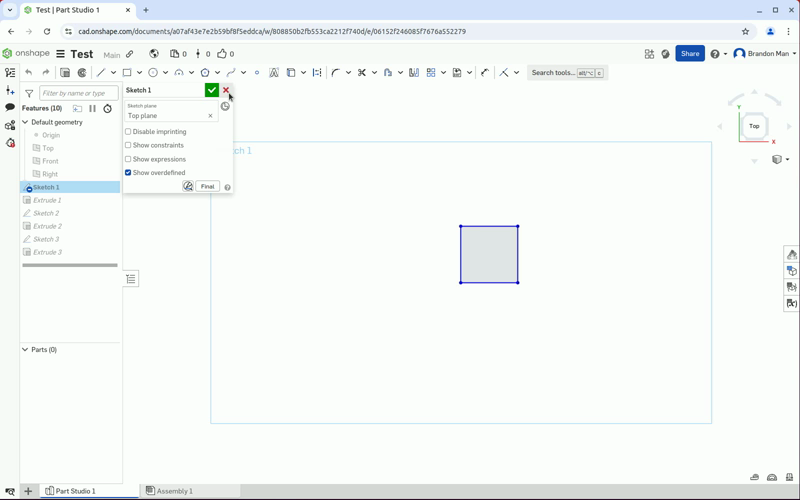
key(shift+s)
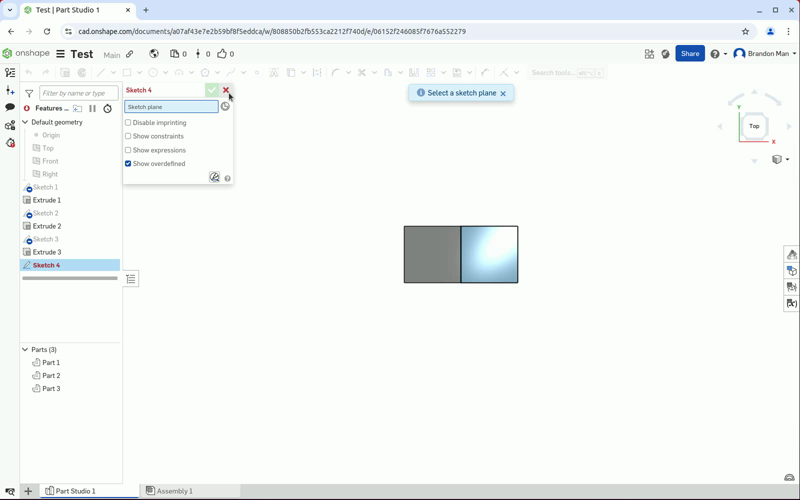
mouse_move(73, 150)
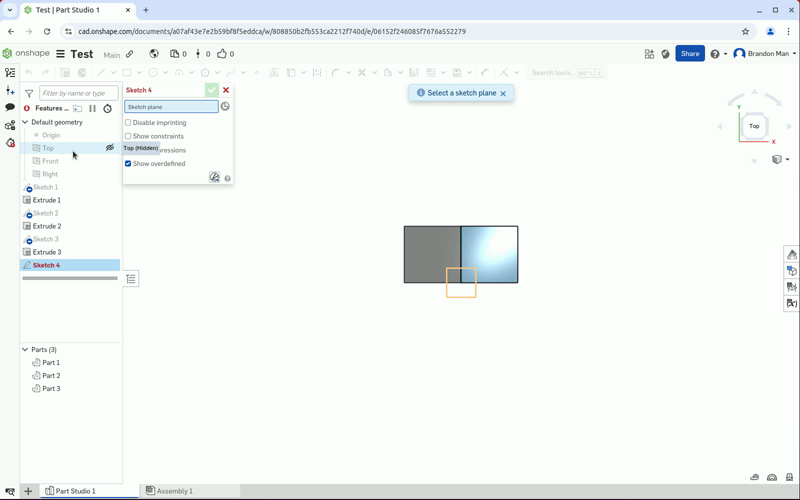
click(73, 150)
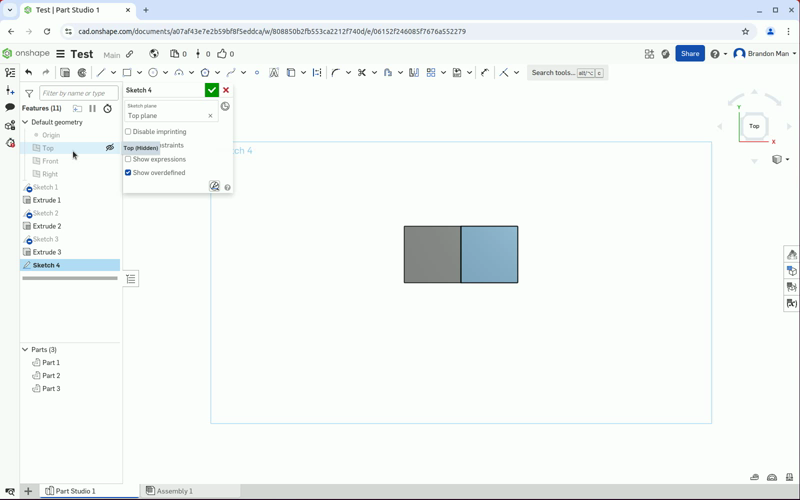
mouse_move(73, 352)
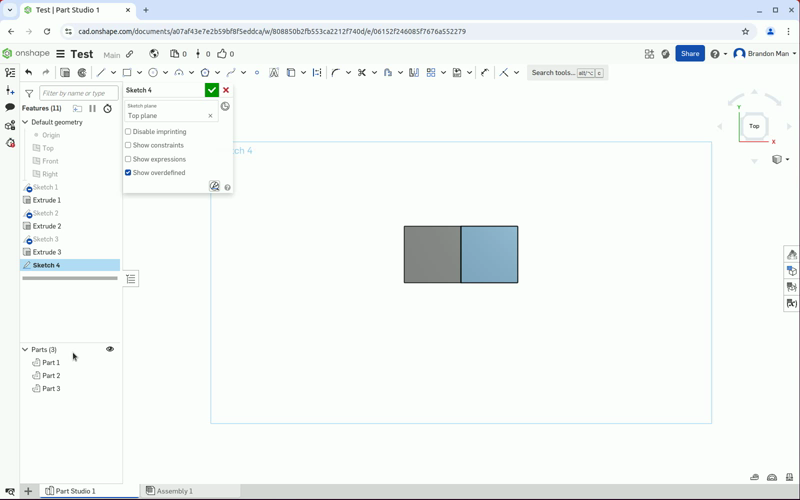
key(y)
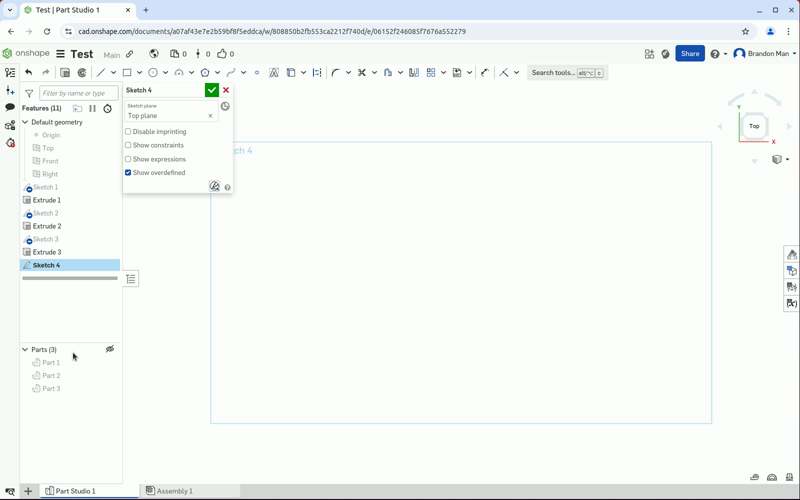
key(l)
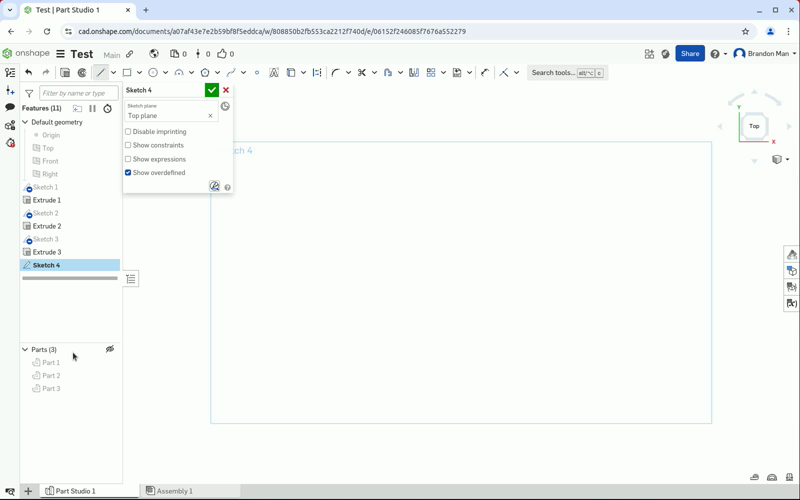
key_down(shift)
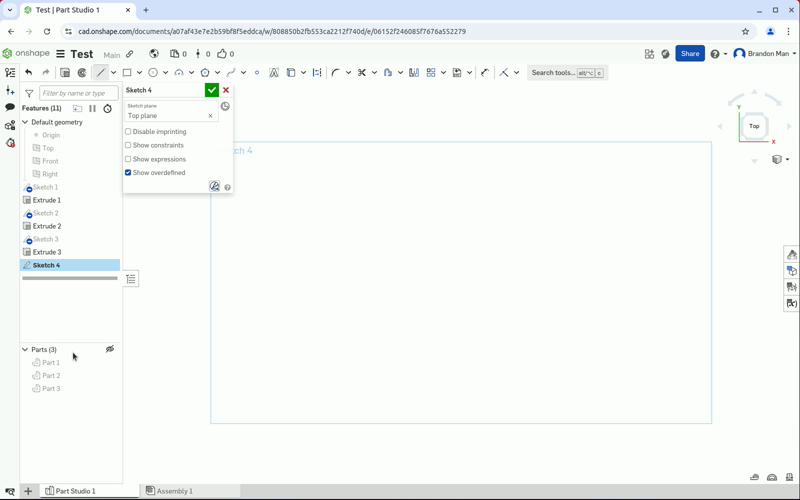
mouse_move(460, 339)
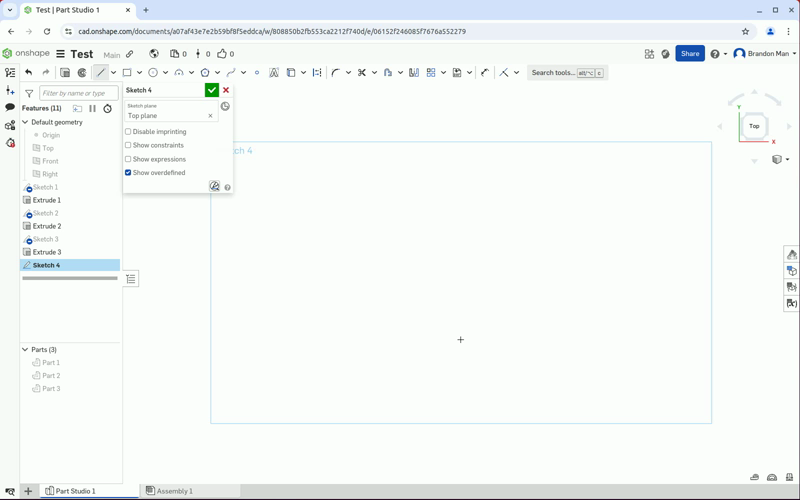
click(460, 339)
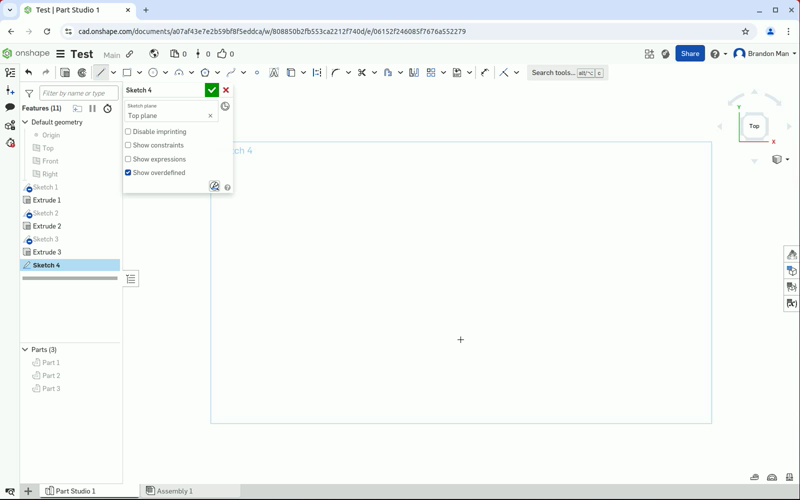
key_up(shift)
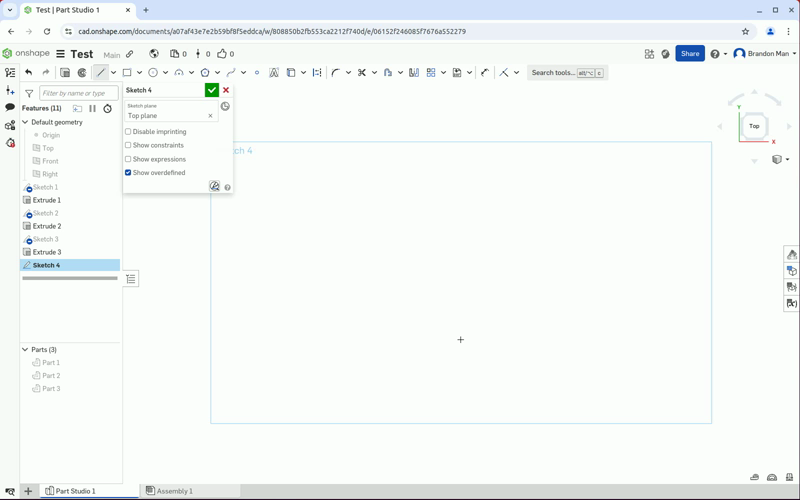
key_down(shift)
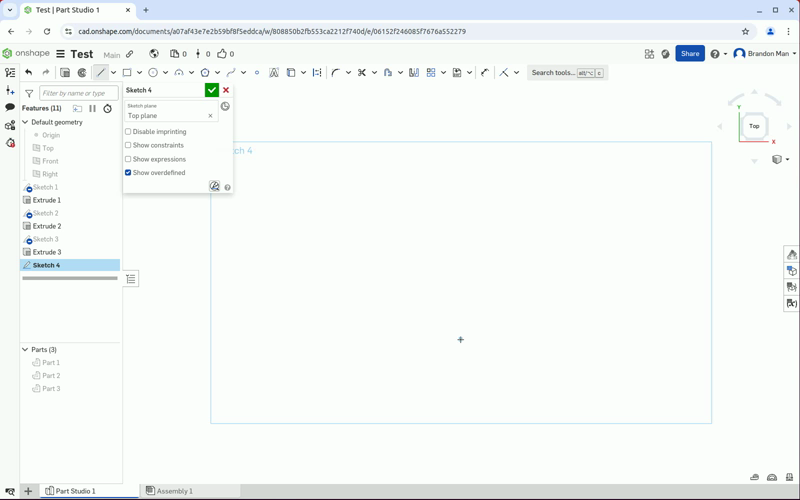
mouse_move(490, 339)
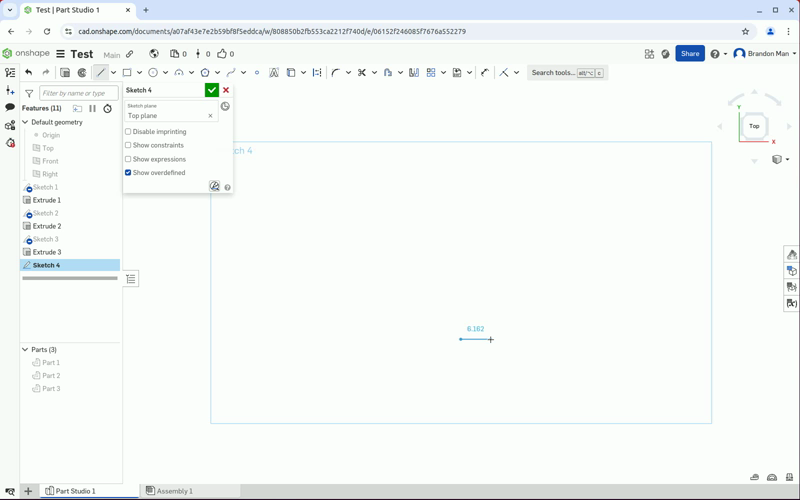
mouse_move(517, 339)
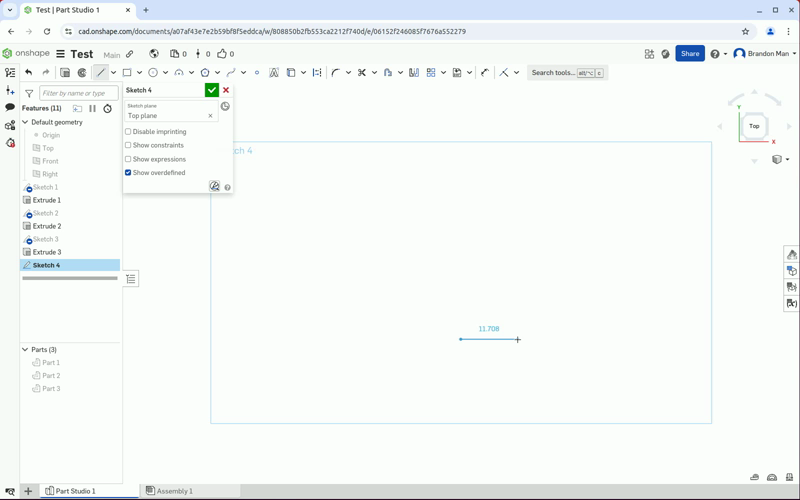
click(517, 339)
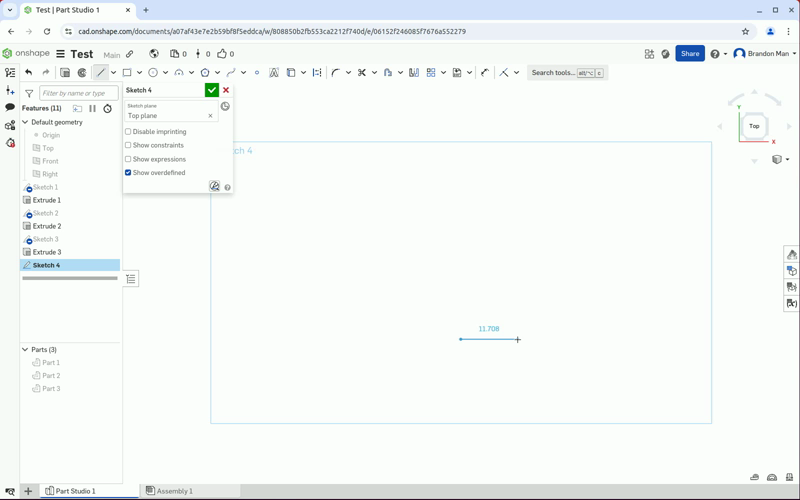
key_up(shift)
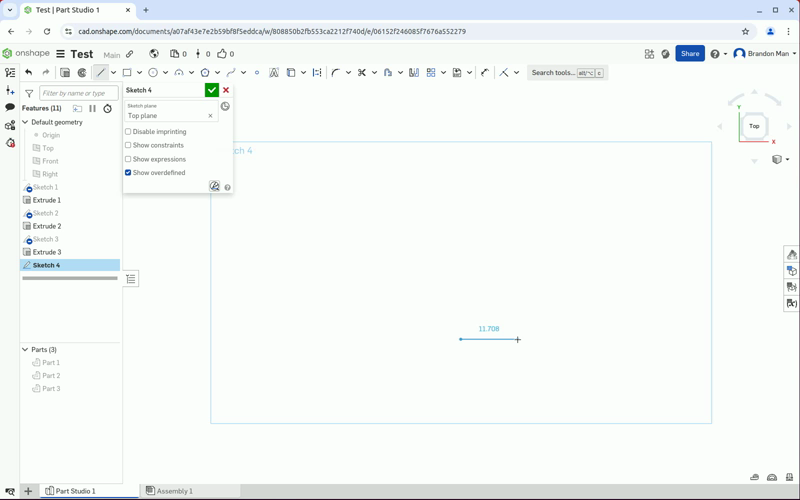
key_down(shift)
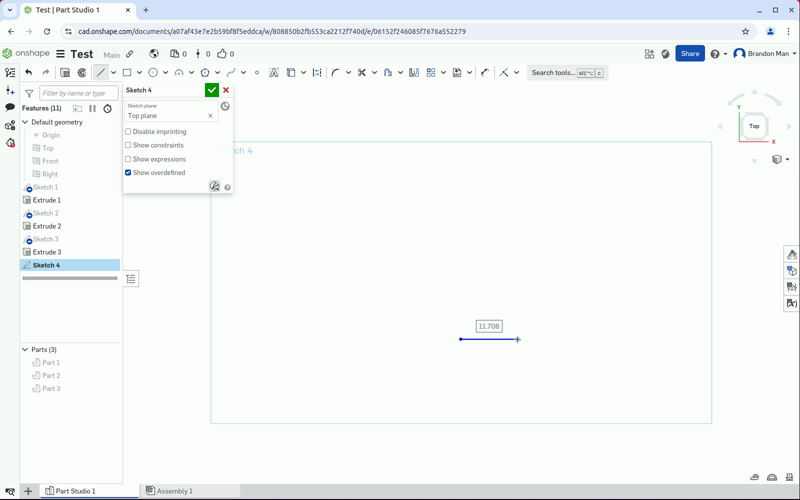
mouse_move(547, 339)
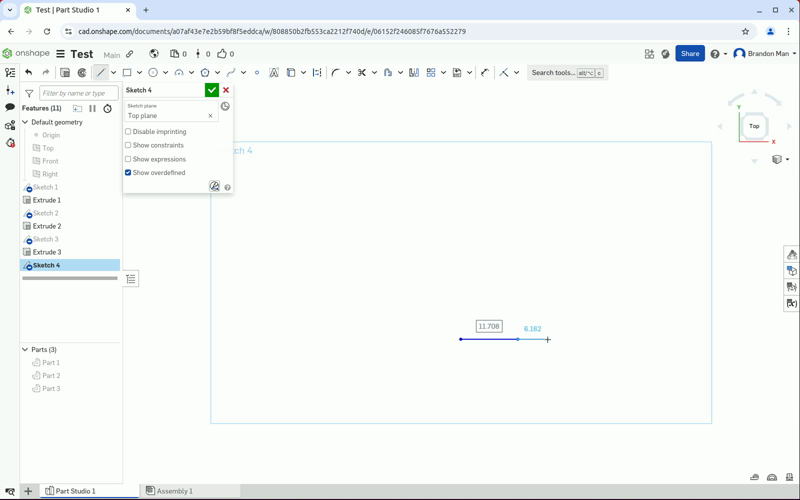
mouse_move(517, 282)
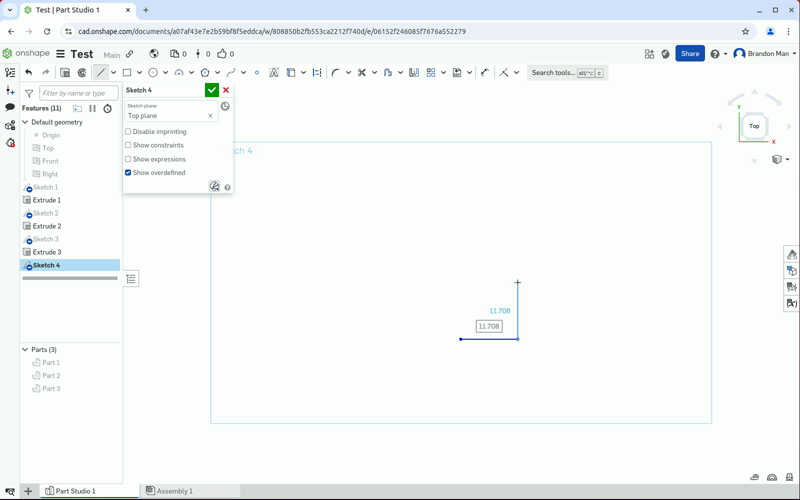
click(517, 282)
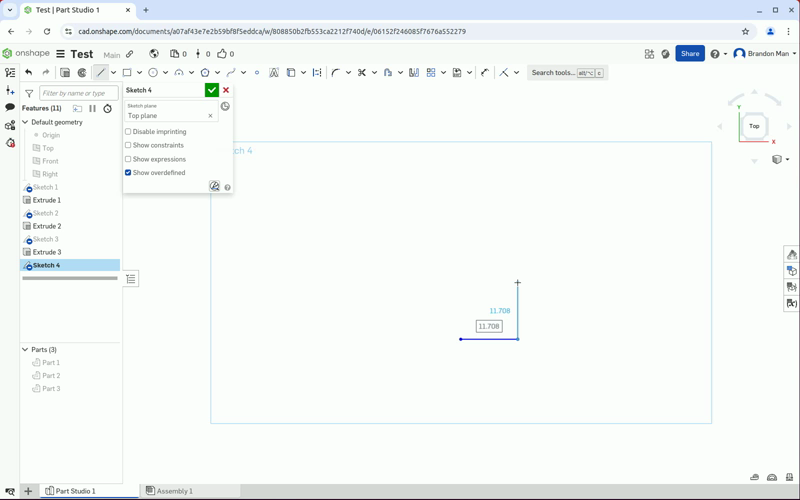
key_up(shift)
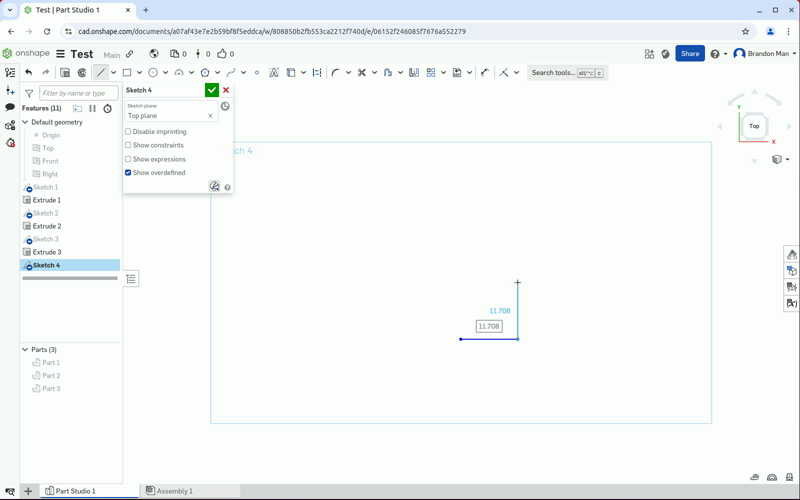
key_down(shift)
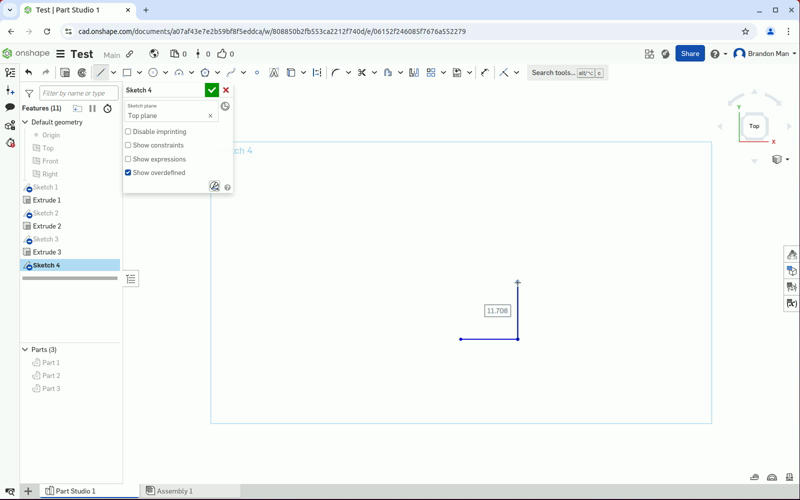
mouse_move(547, 282)
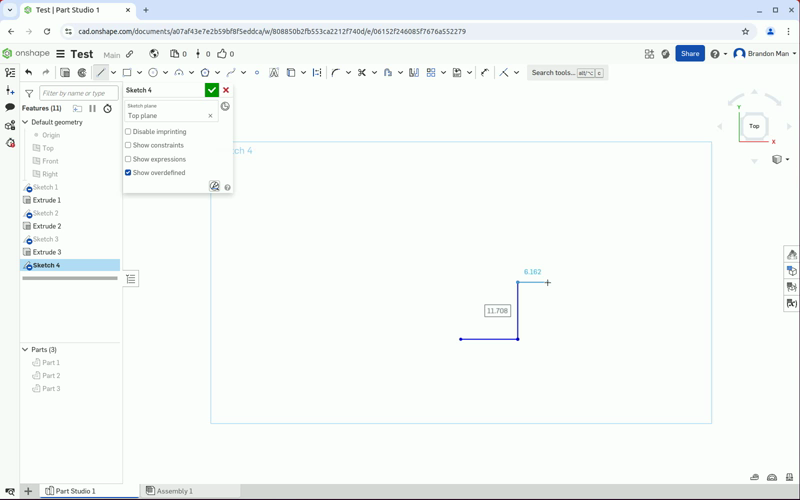
mouse_move(460, 282)
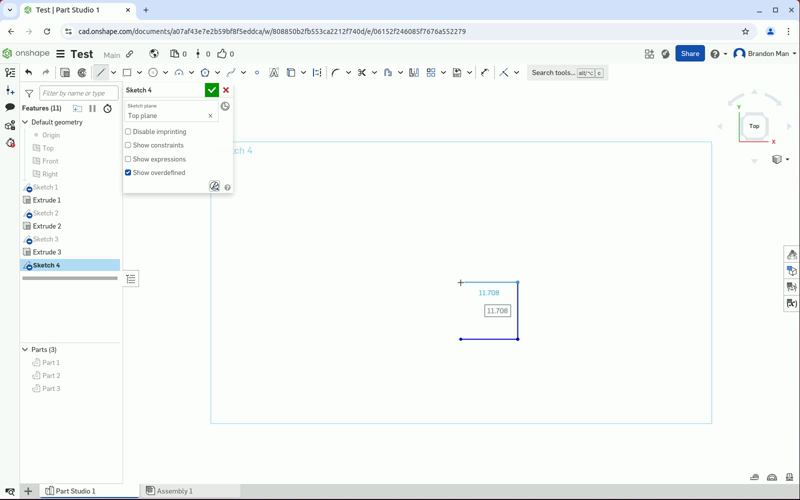
click(460, 282)
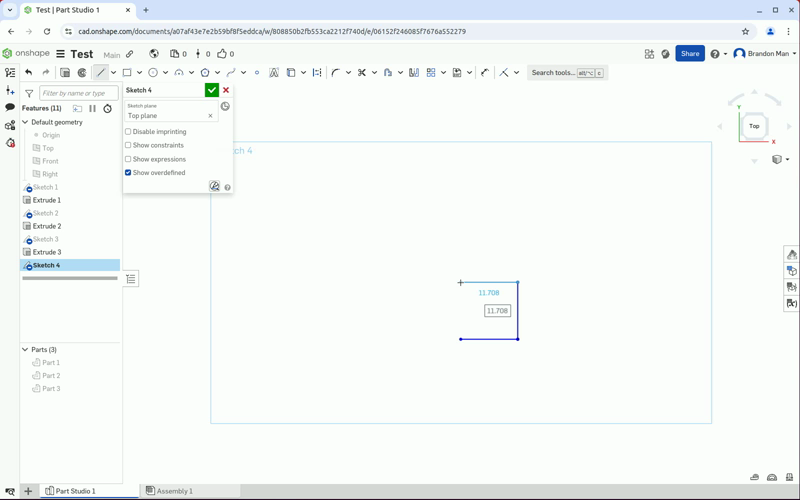
key_up(shift)
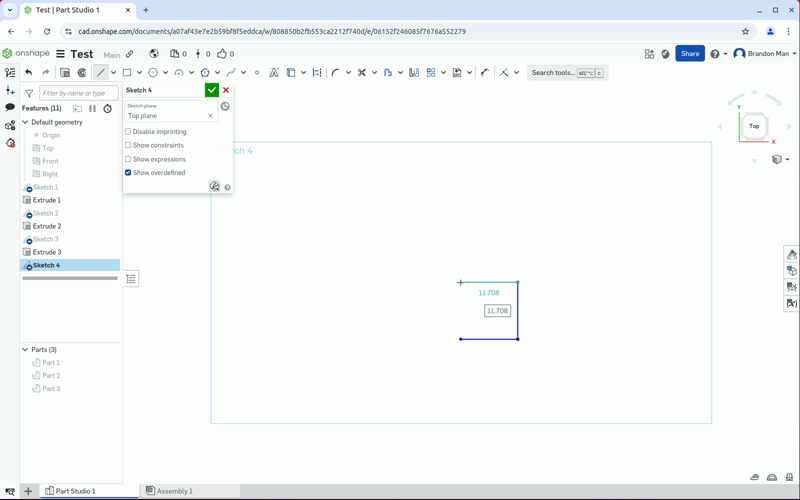
mouse_move(490, 282)
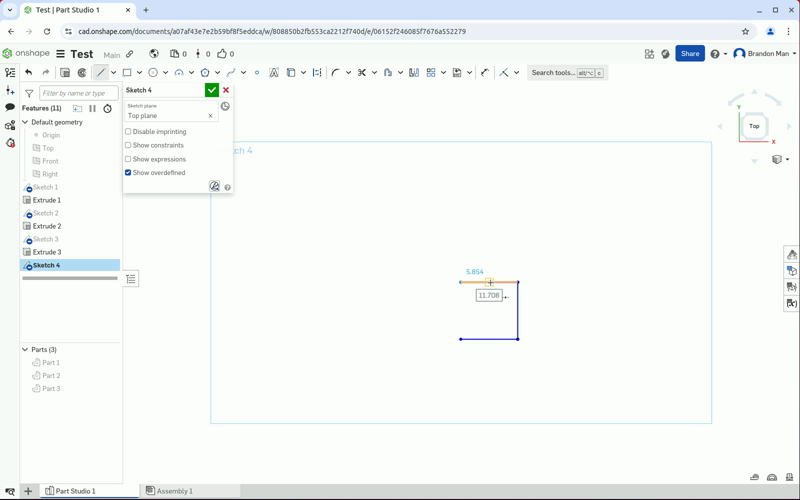
key_down(shift)
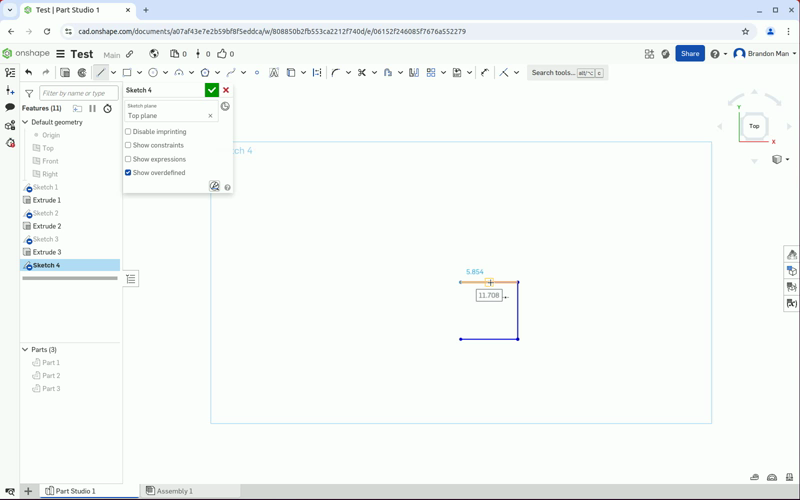
mouse_move(460, 339)
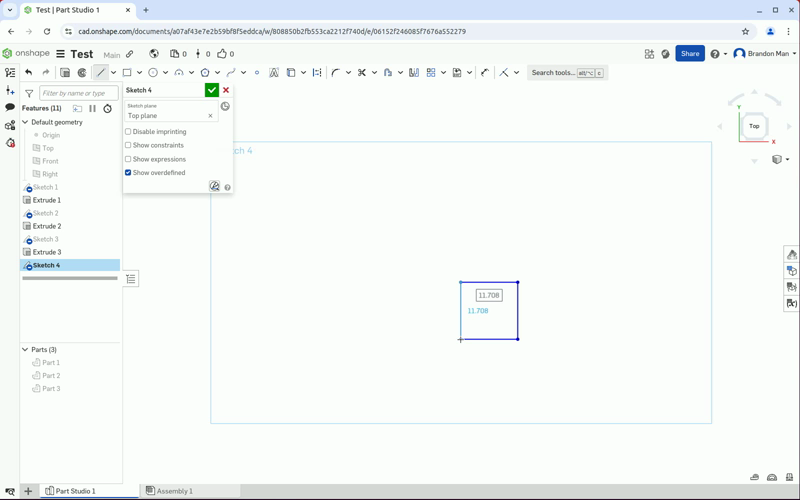
key_up(shift)
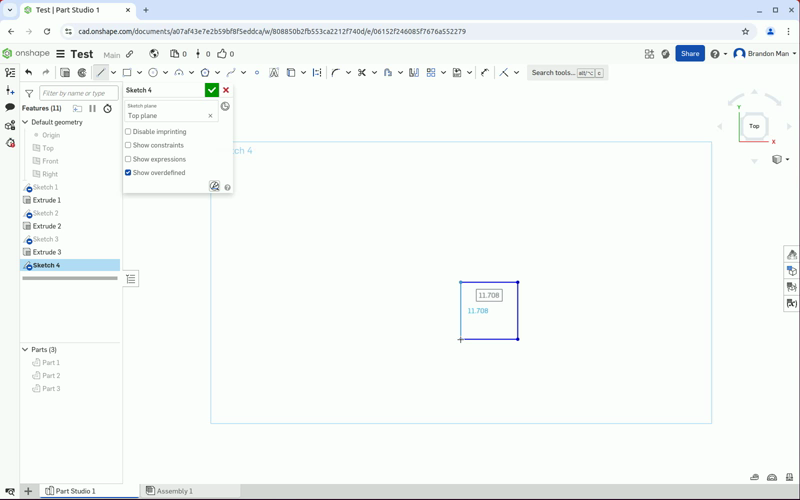
click(460, 339)
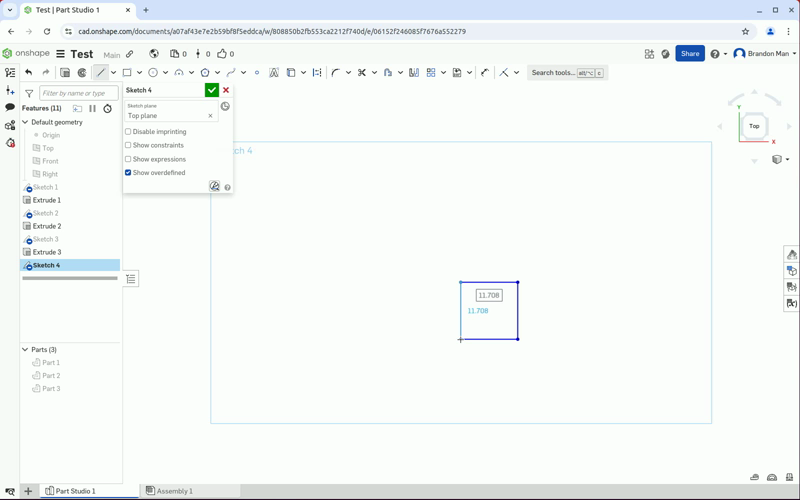
key(esc)
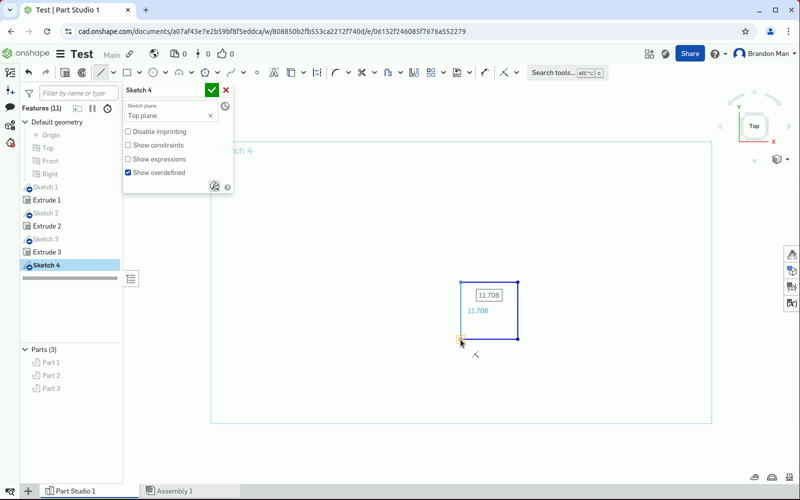
mouse_move(485, 332)
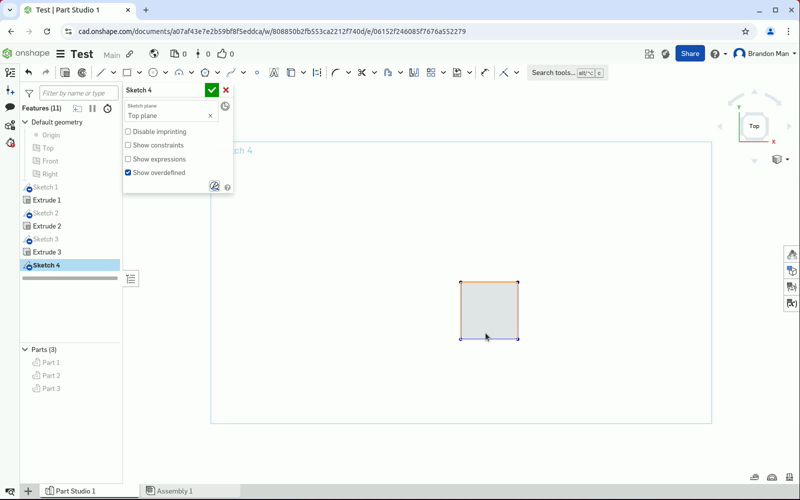
click(485, 332)
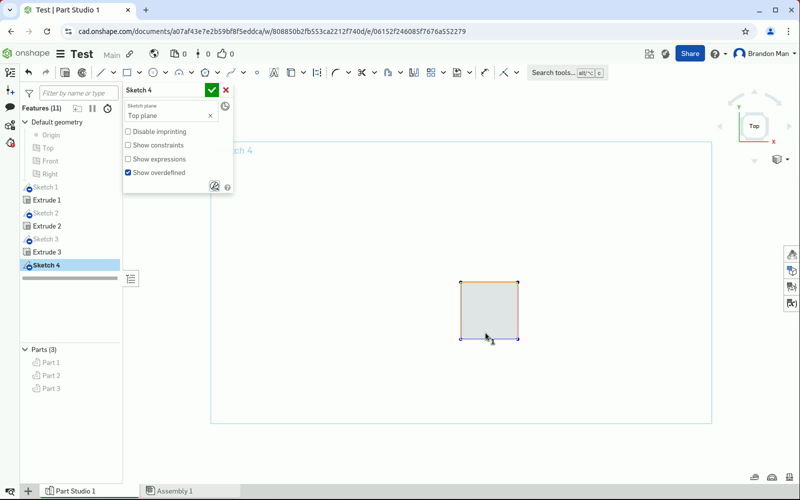
mouse_move(73, 352)
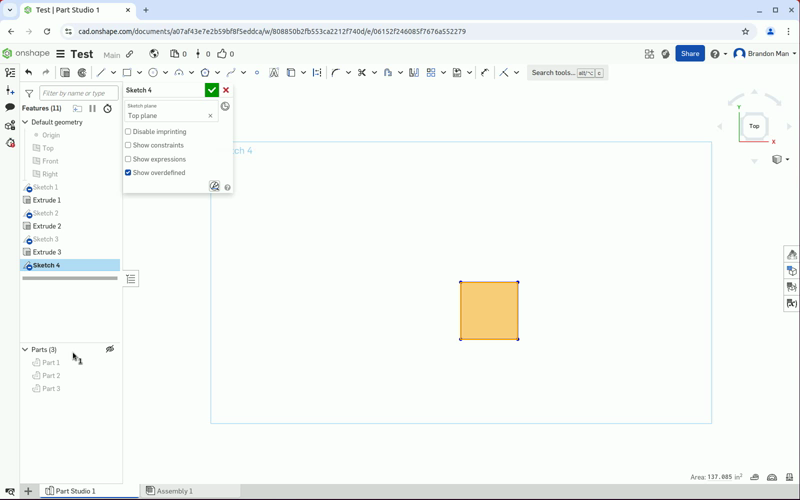
key(shift+y)
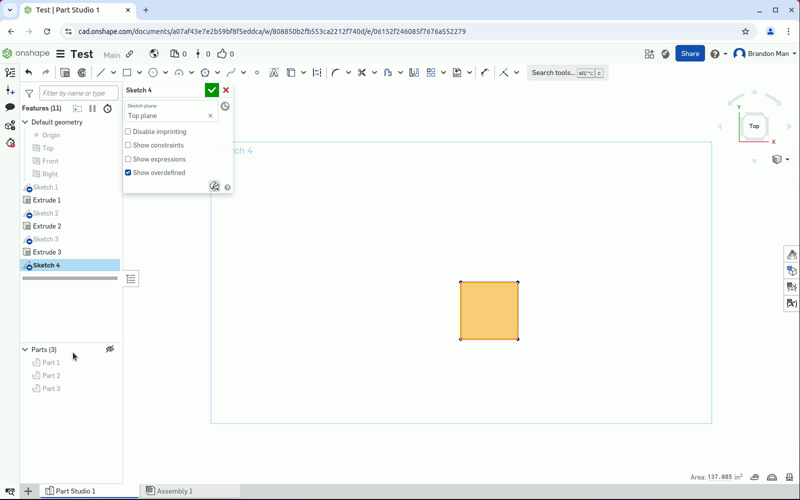
key(shift+e)
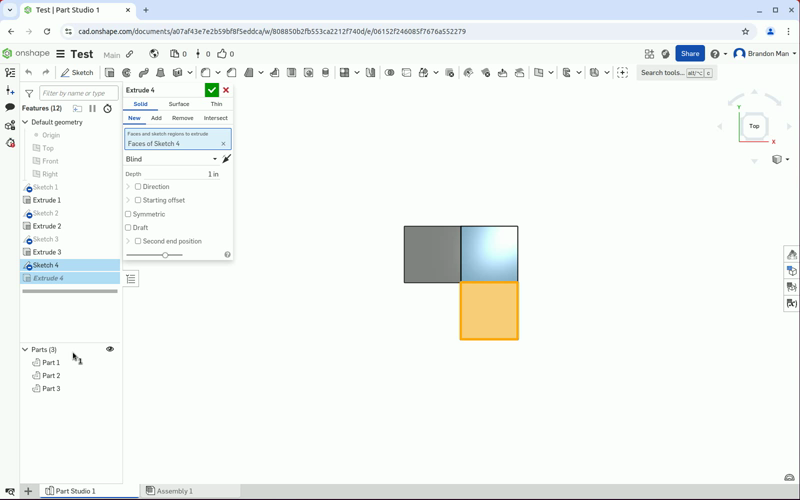
mouse_move(143, 106)
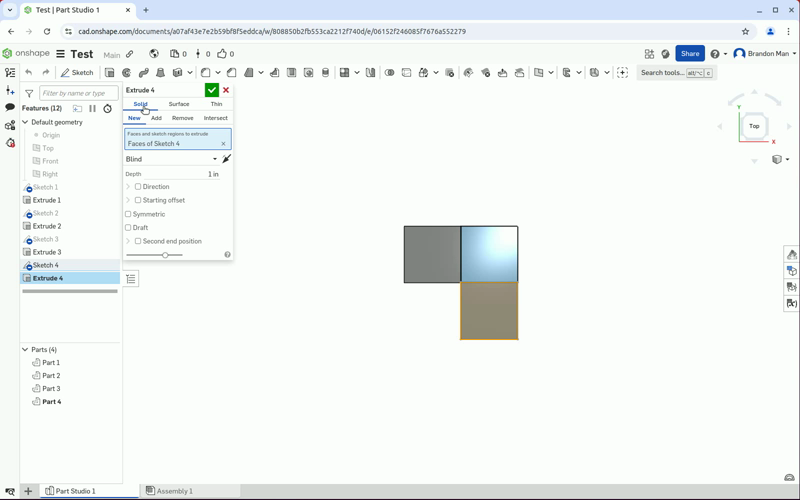
click(143, 106)
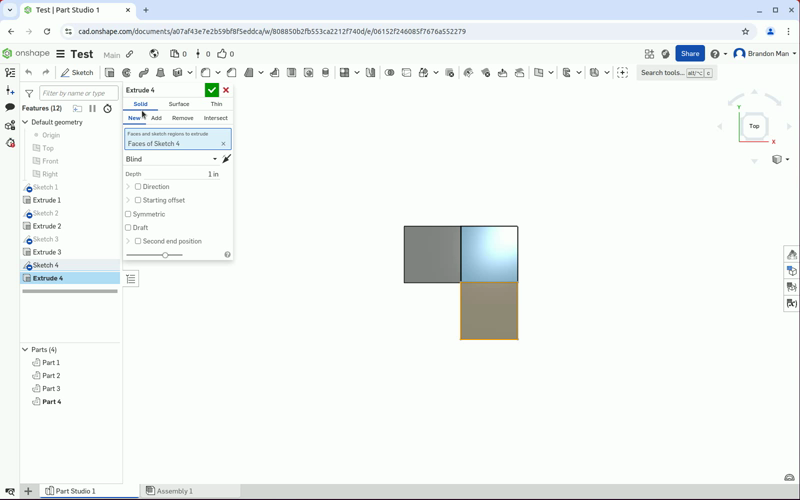
mouse_move(137, 120)
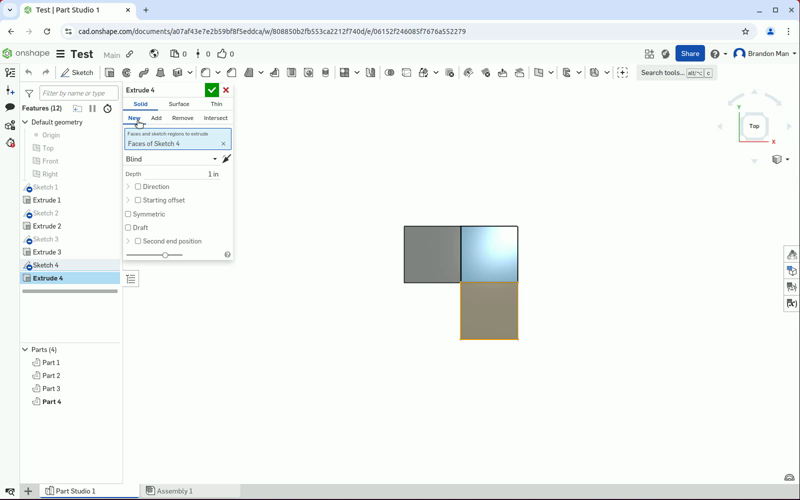
click(137, 120)
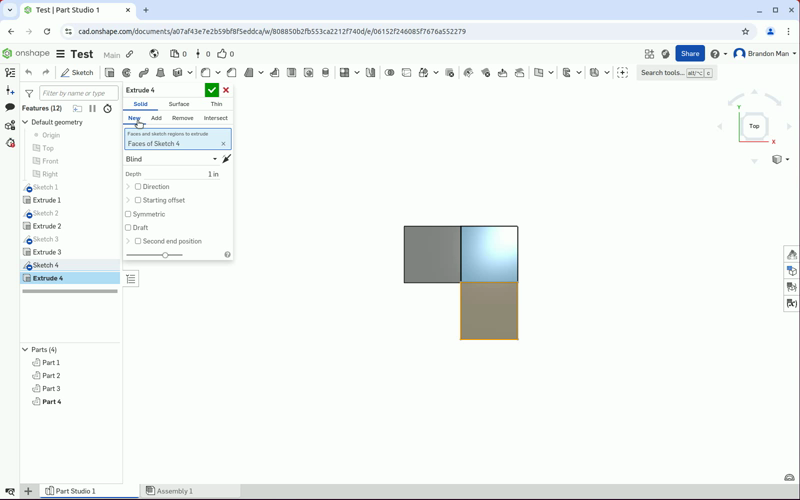
key(tab, 4)
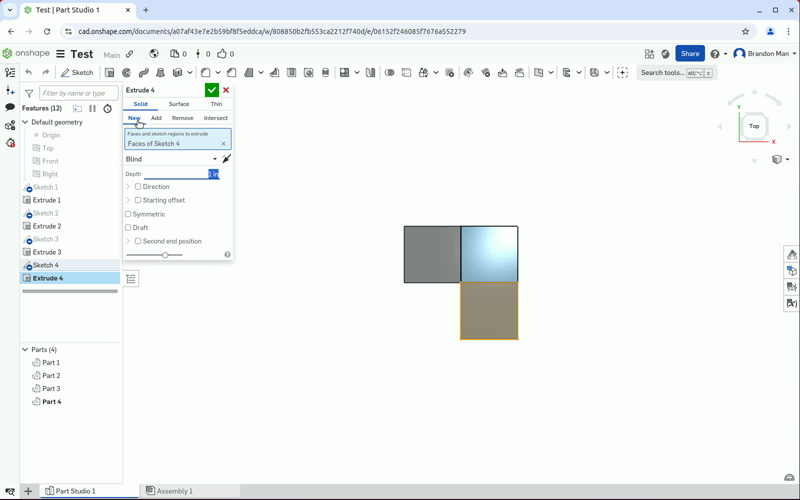
text(-11.554)
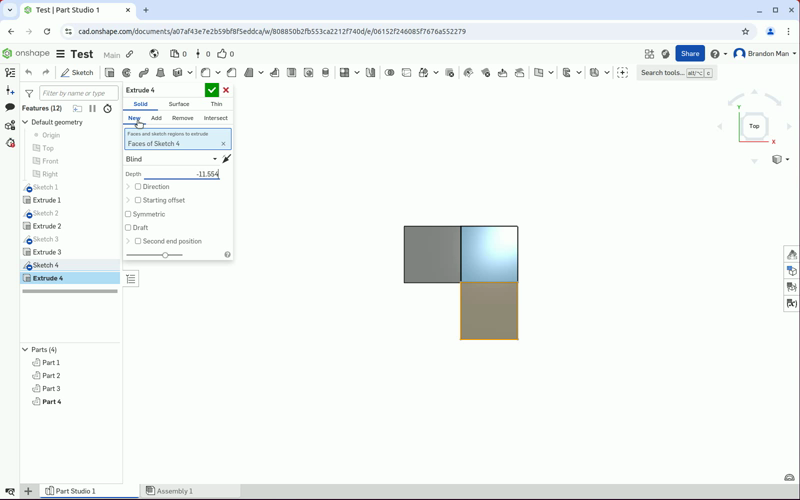
key(enter)
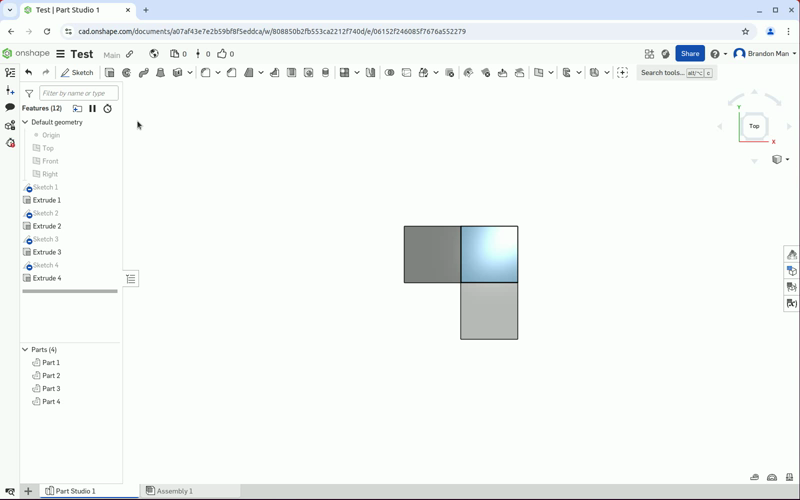
key(shift+h)
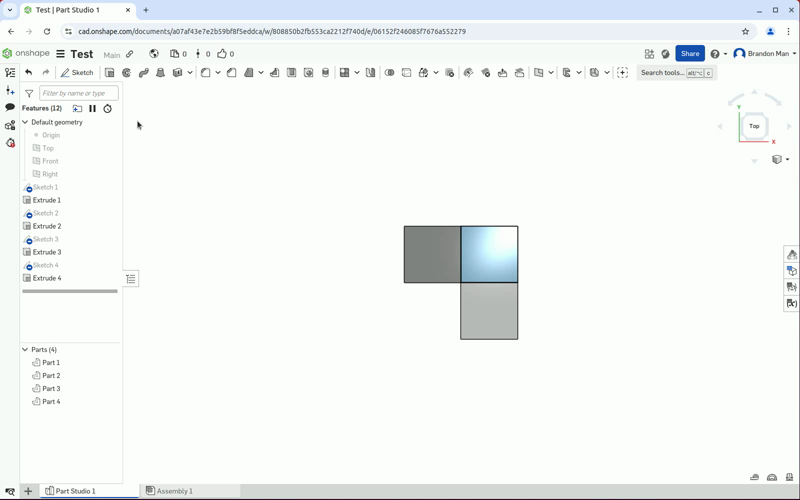
key(shift+h)
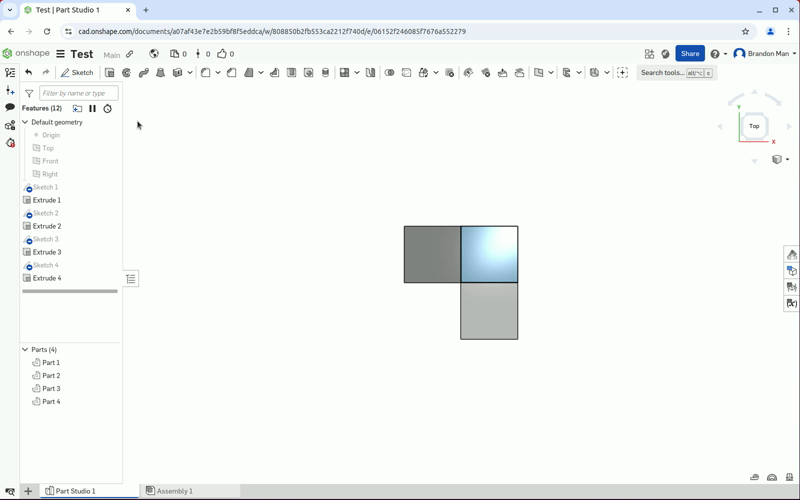
mouse_move(73, 189)
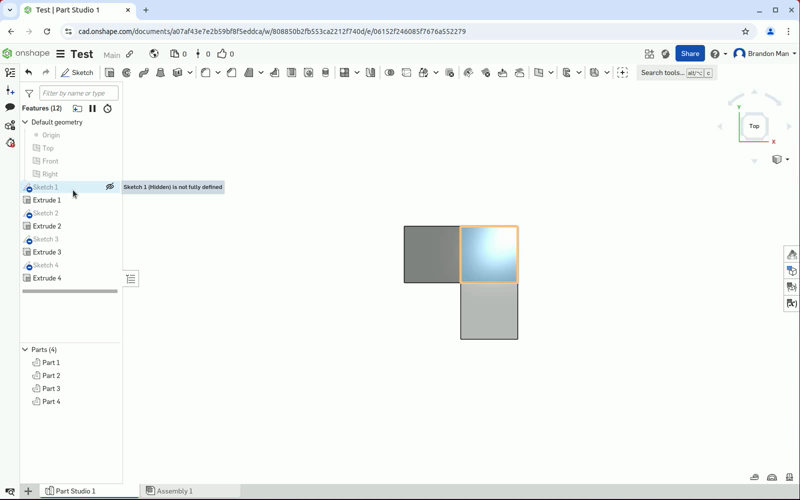
click(73, 189)
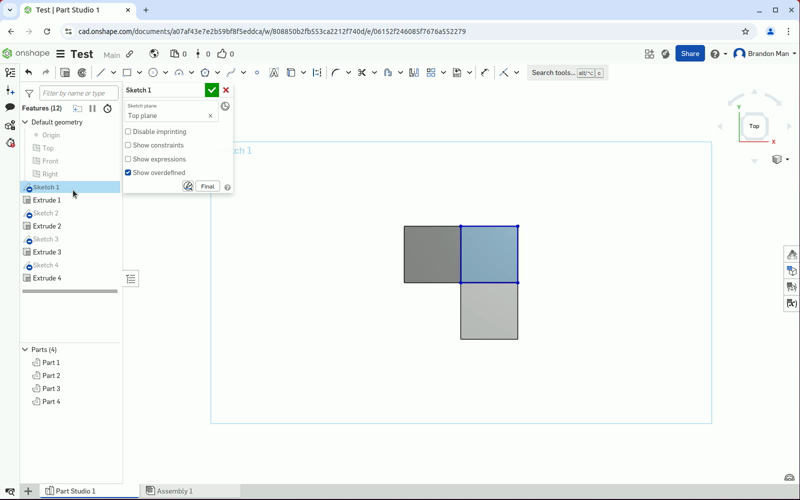
mouse_move(229, 92)
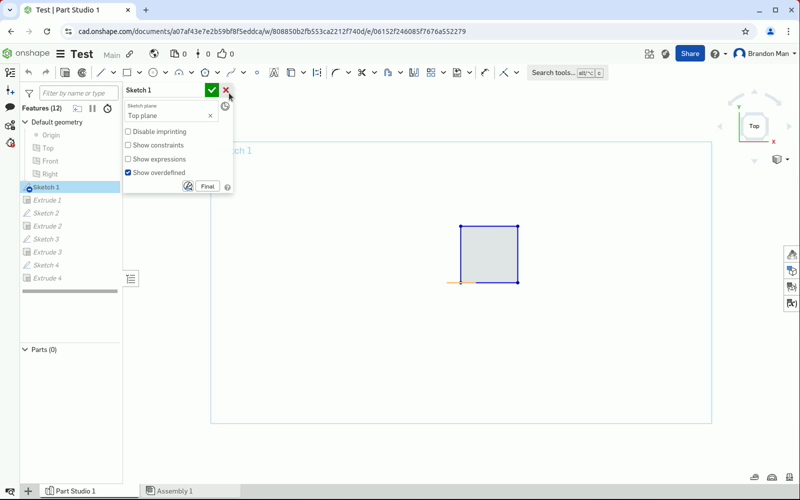
click(229, 92)
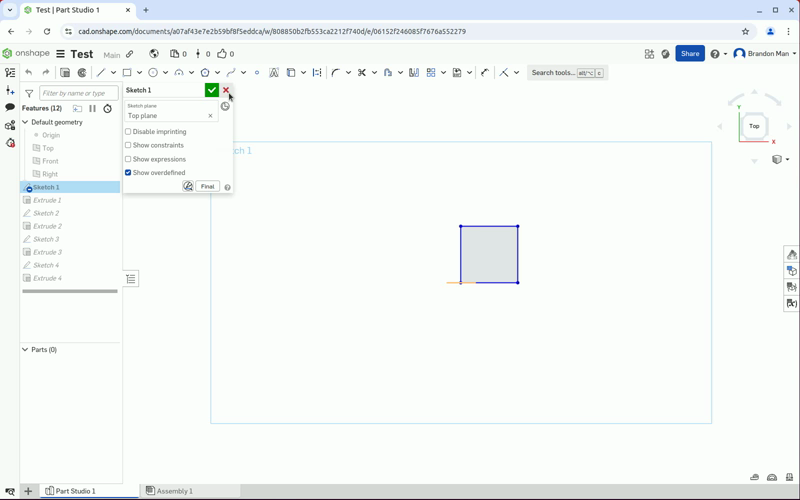
key(shift+s)
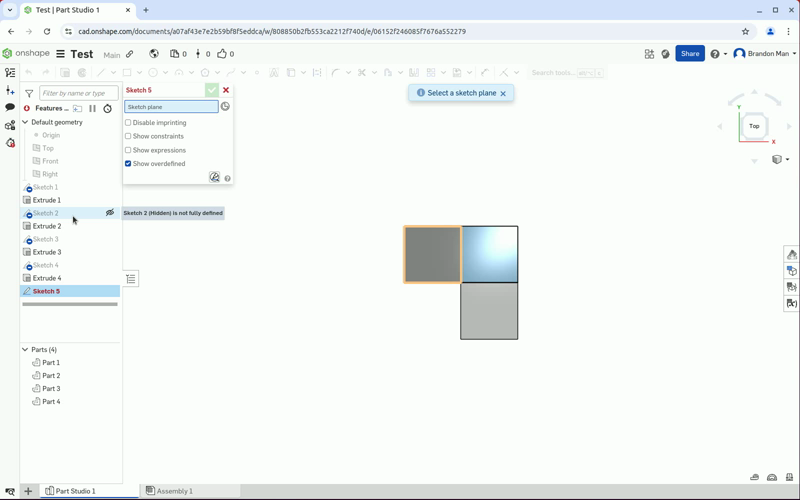
scroll(3)
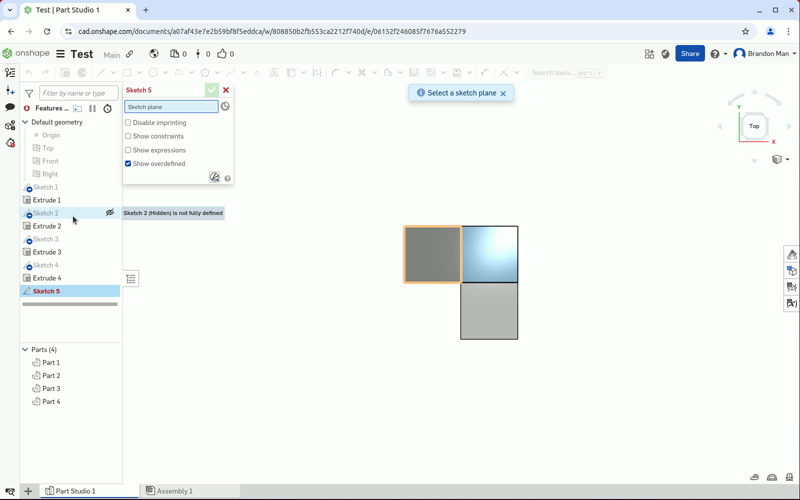
mouse_move(73, 150)
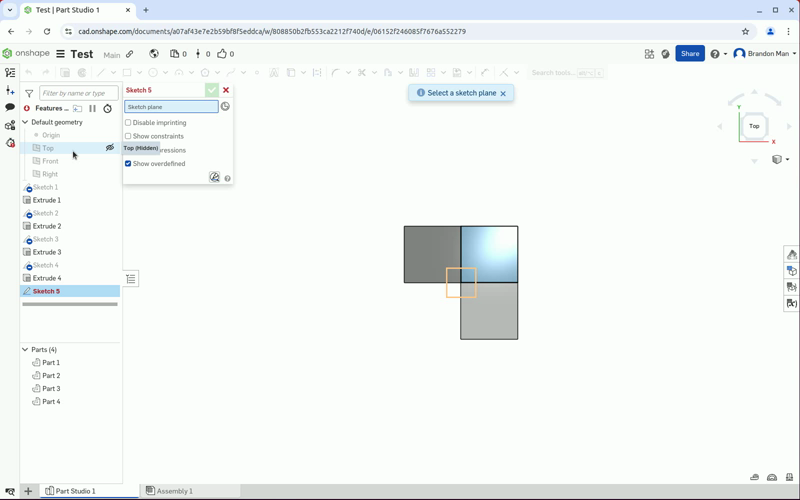
click(73, 150)
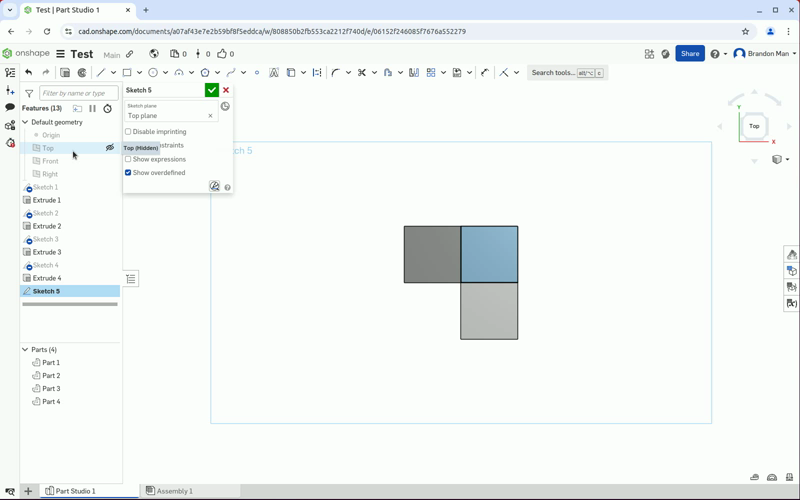
mouse_move(73, 352)
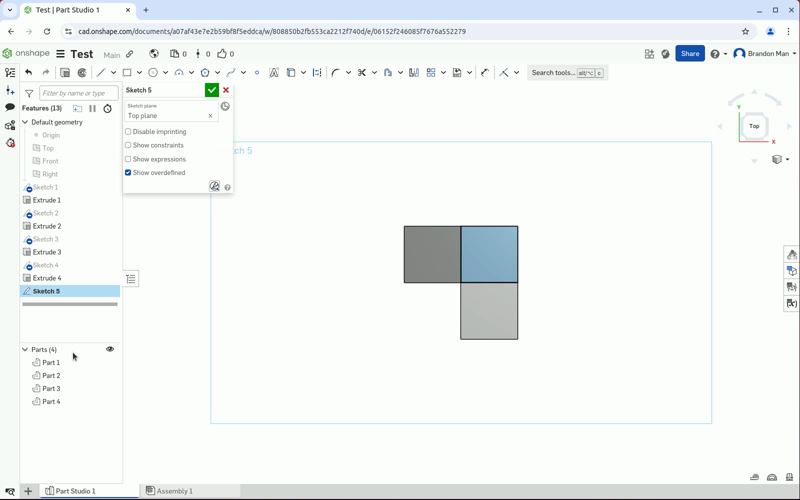
key(y)
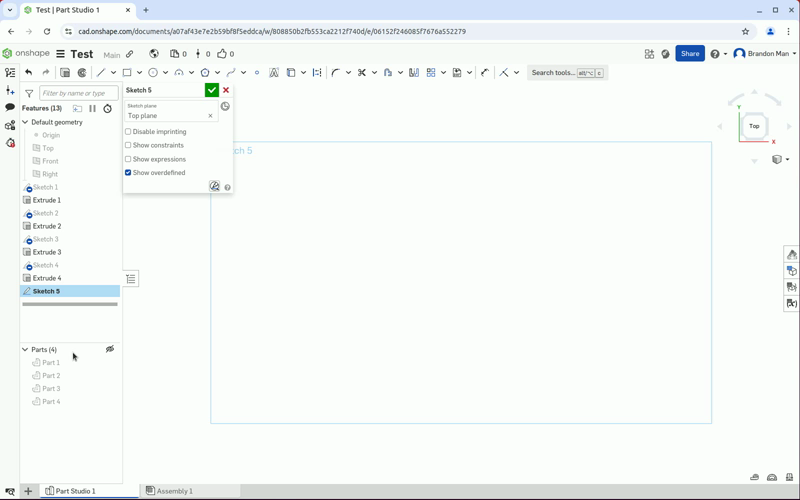
key(l)
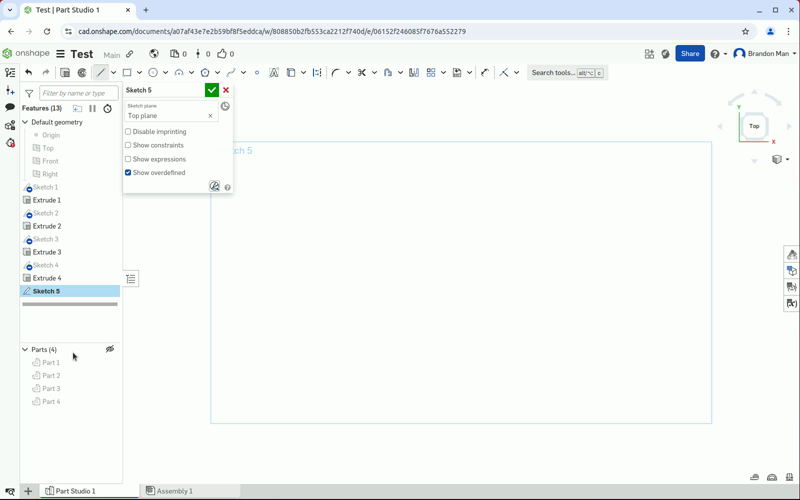
key_down(shift)
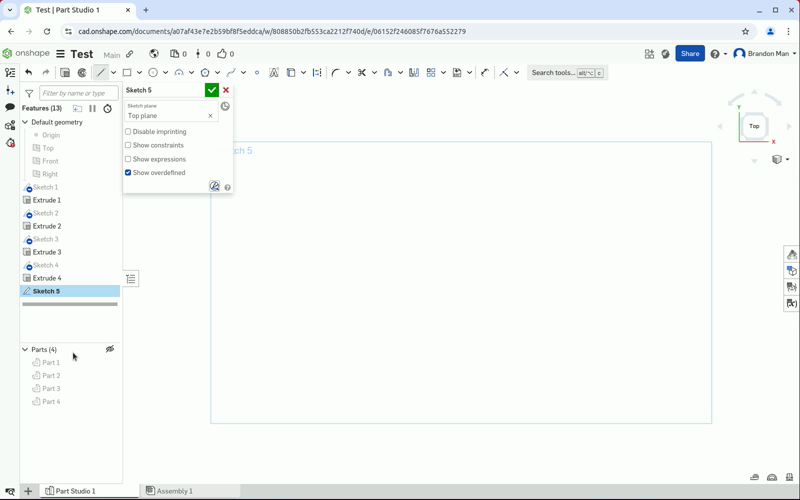
mouse_move(404, 339)
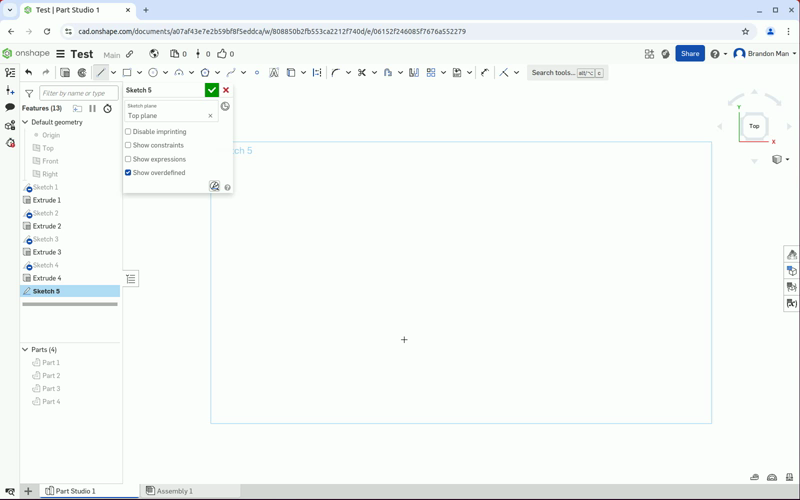
click(404, 339)
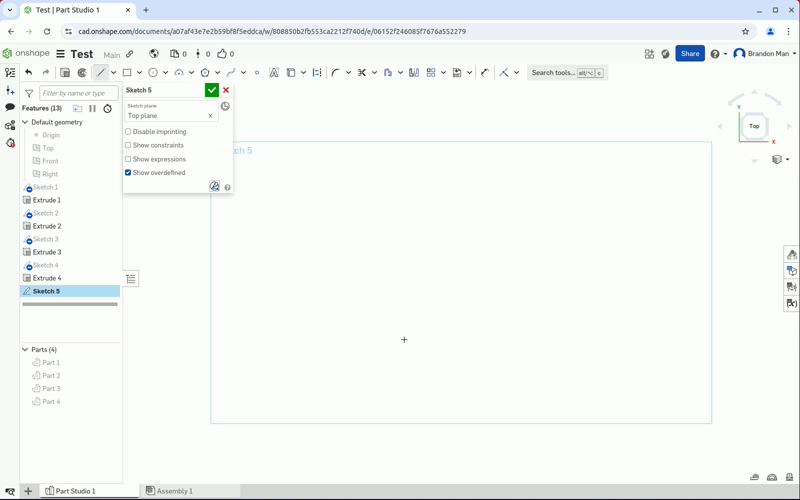
key_up(shift)
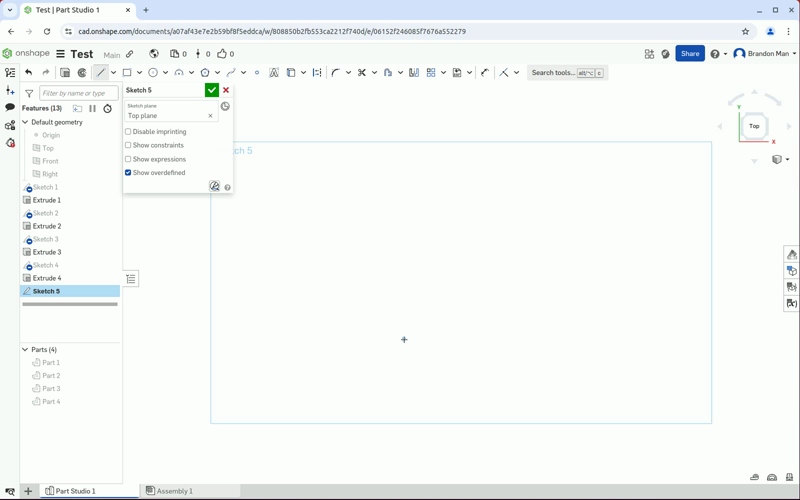
key_down(shift)
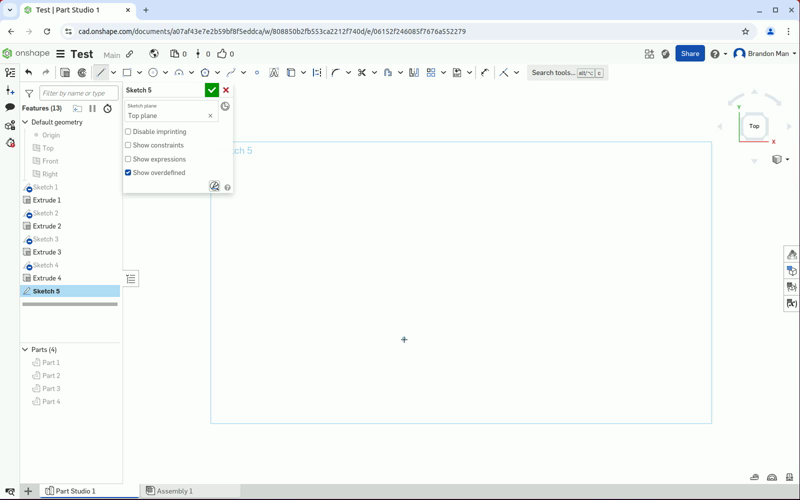
mouse_move(434, 339)
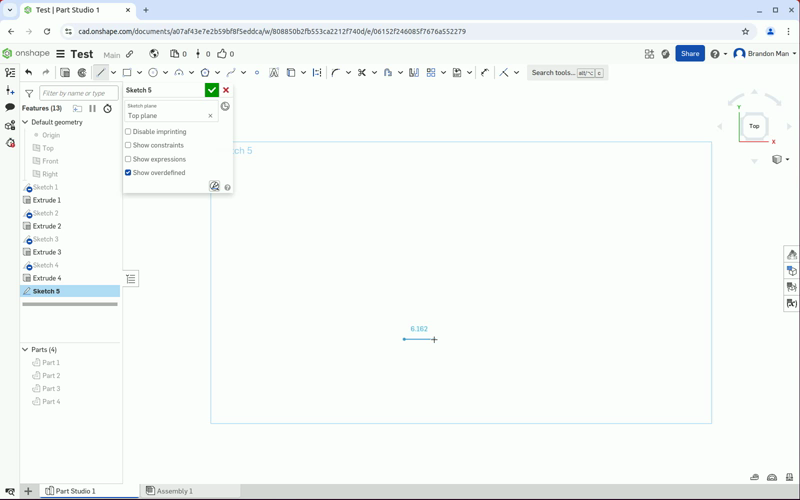
mouse_move(461, 339)
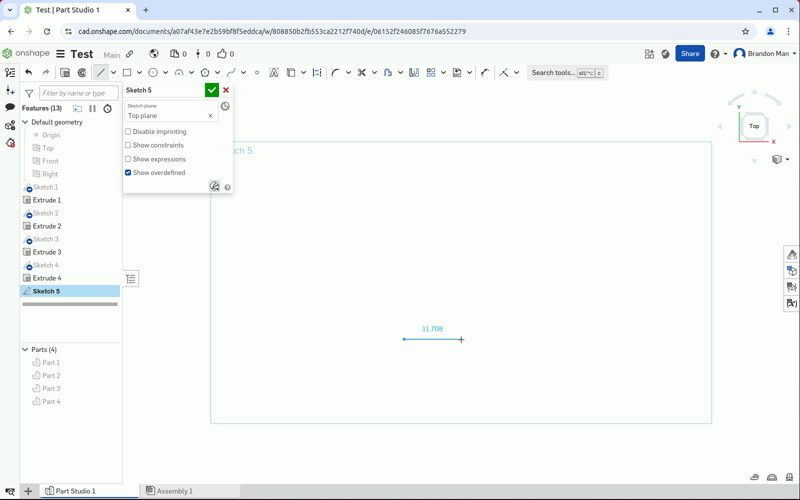
click(461, 339)
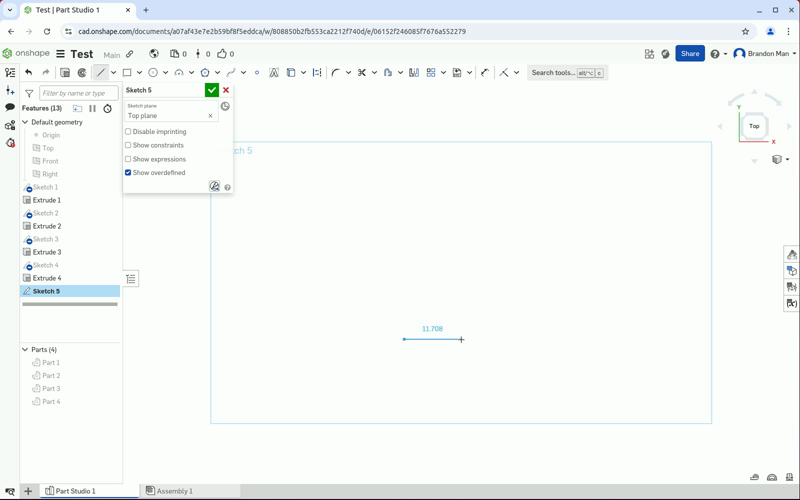
key_up(shift)
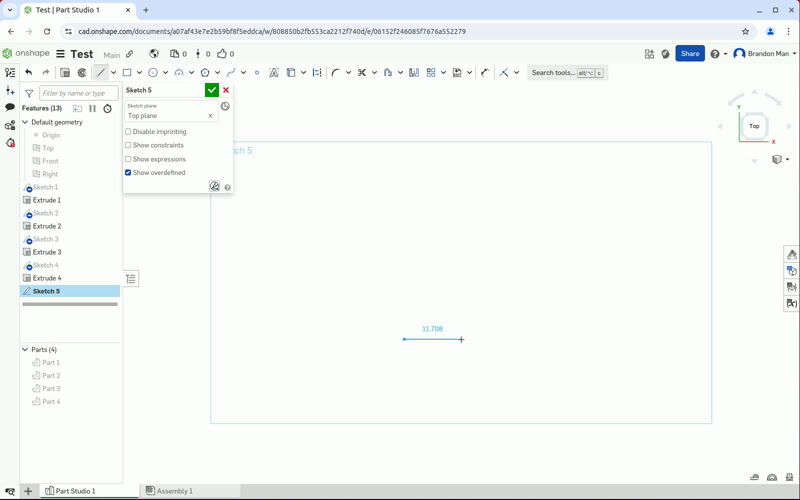
key_down(shift)
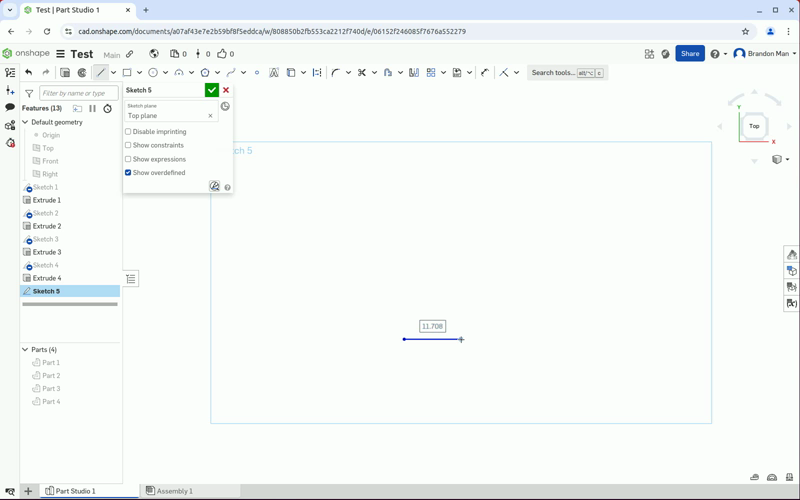
mouse_move(491, 339)
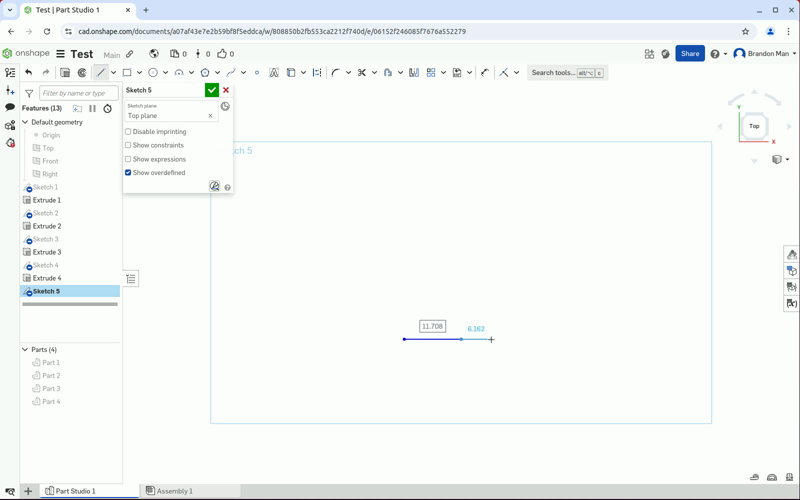
mouse_move(461, 282)
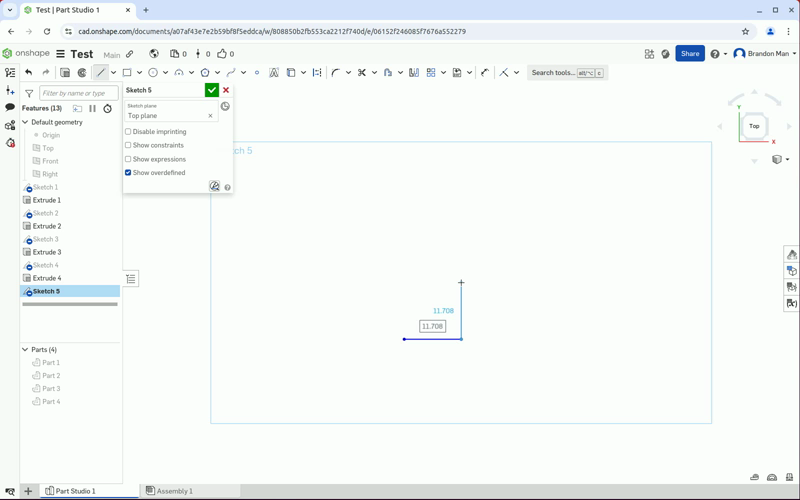
click(461, 282)
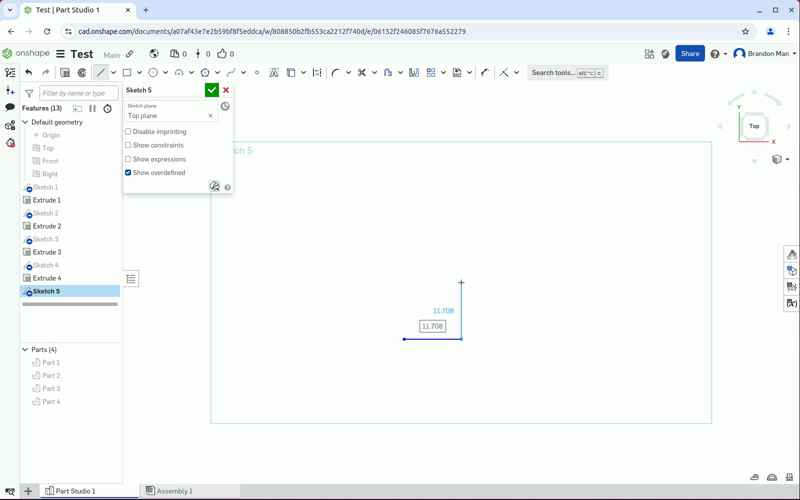
key_up(shift)
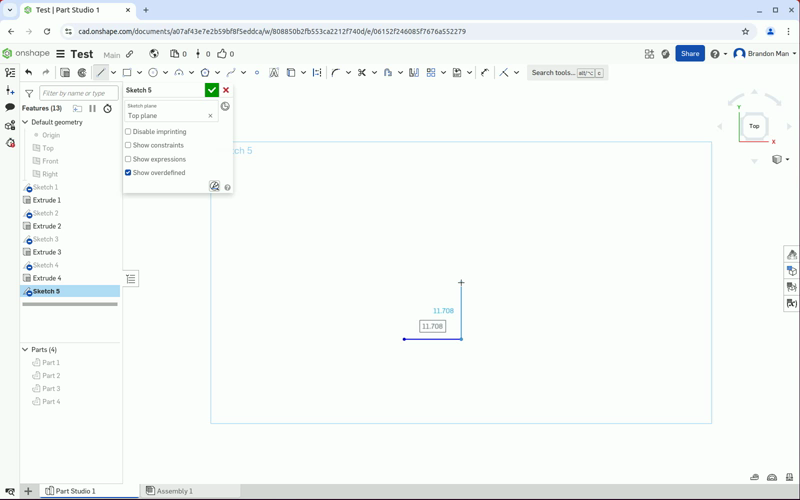
key_down(shift)
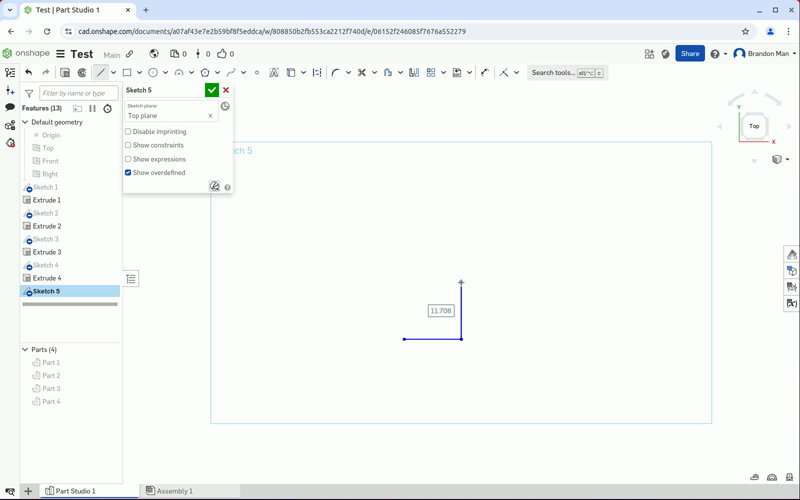
mouse_move(491, 282)
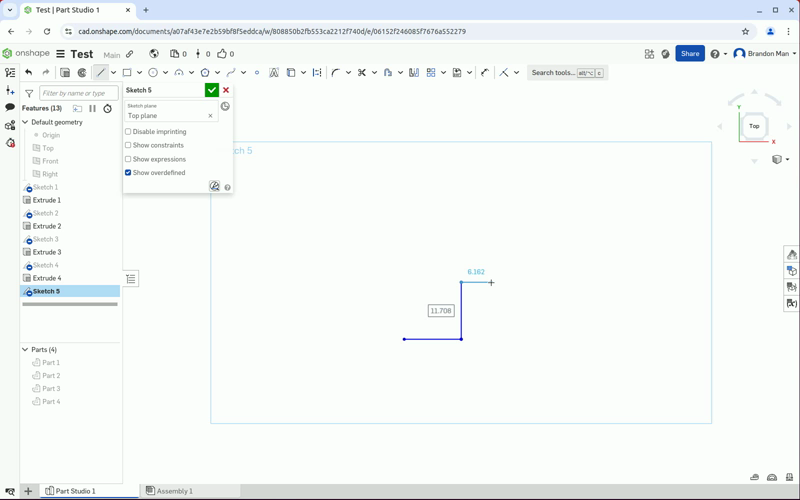
mouse_move(404, 282)
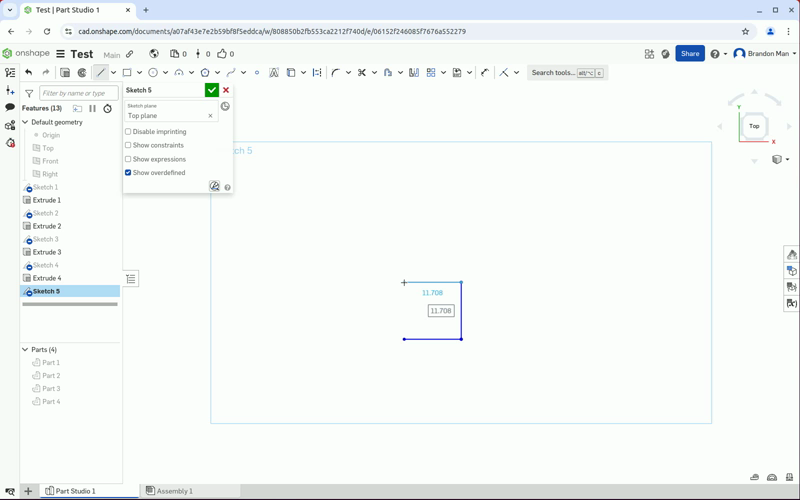
click(404, 282)
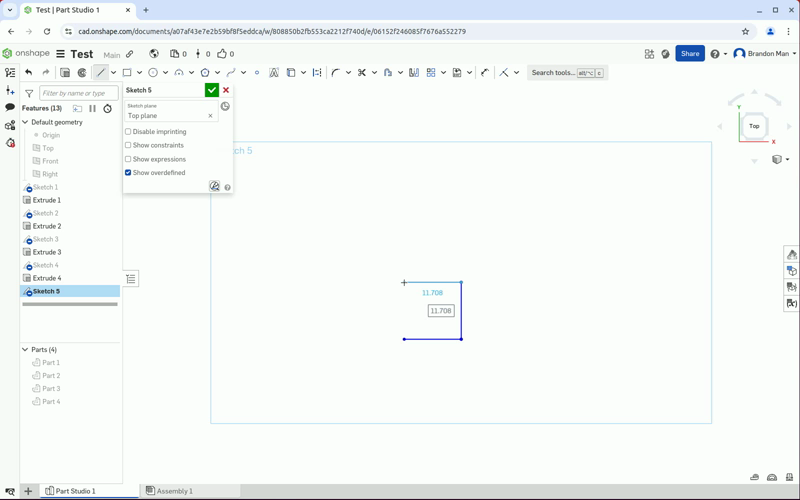
key_up(shift)
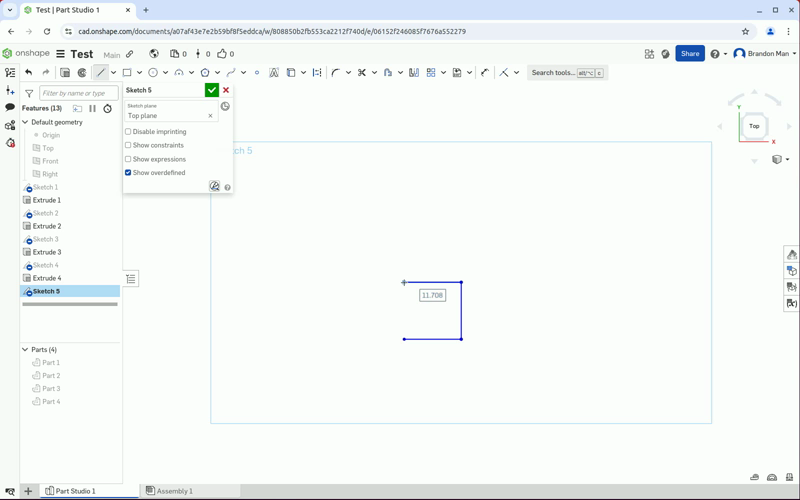
mouse_move(434, 282)
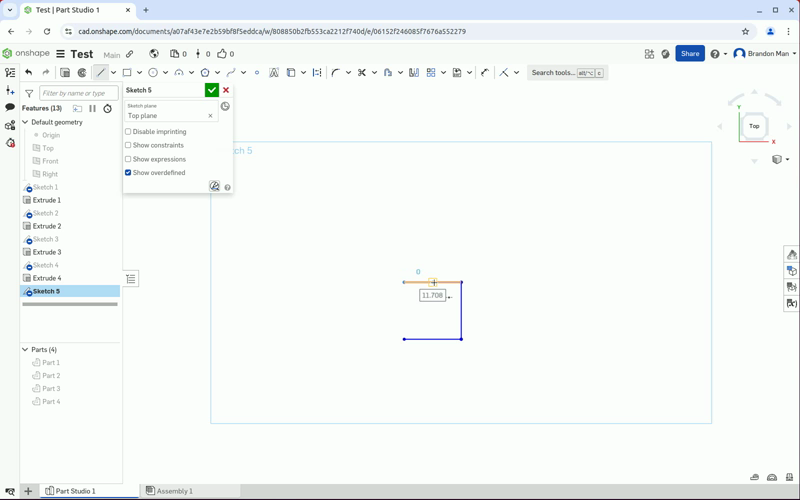
key_down(shift)
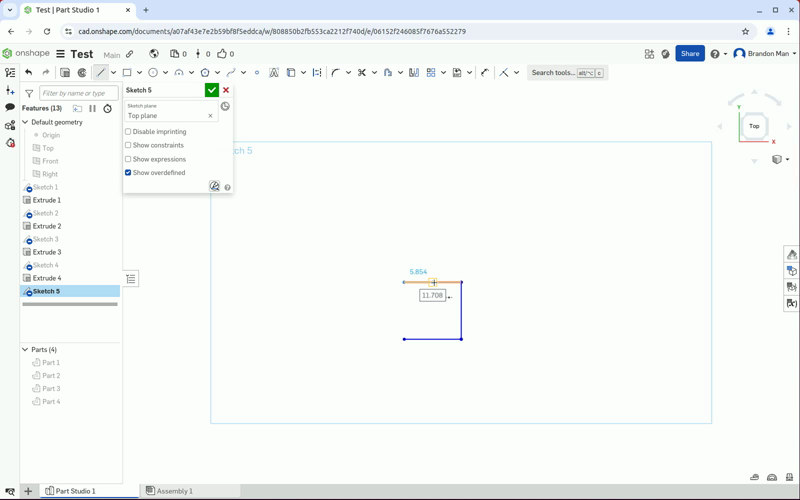
mouse_move(404, 339)
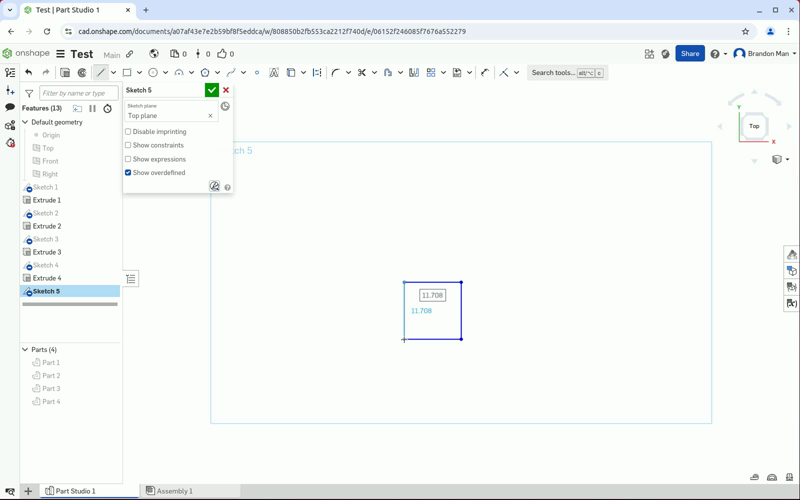
key_up(shift)
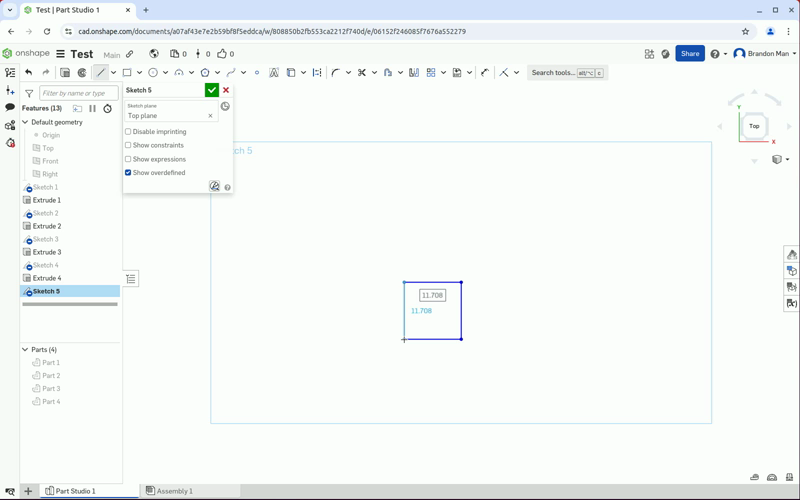
click(404, 339)
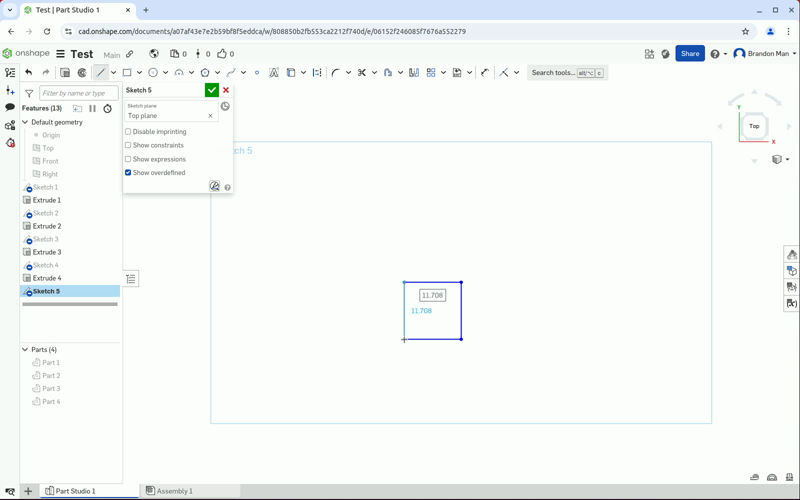
key(esc)
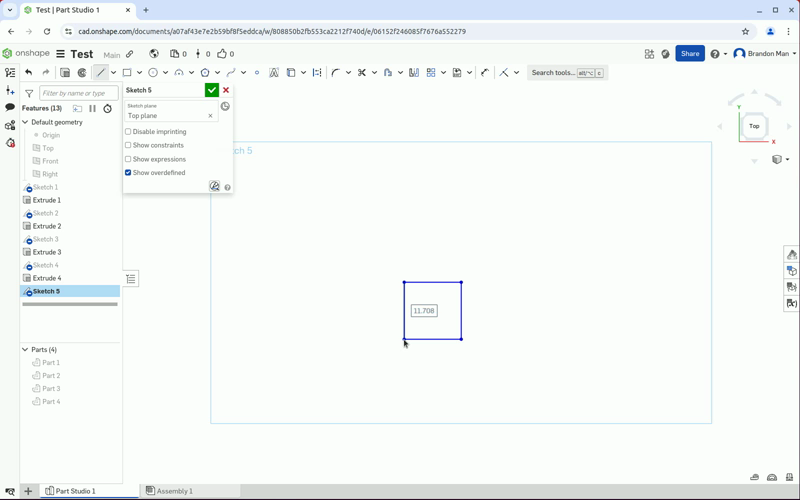
mouse_move(456, 323)
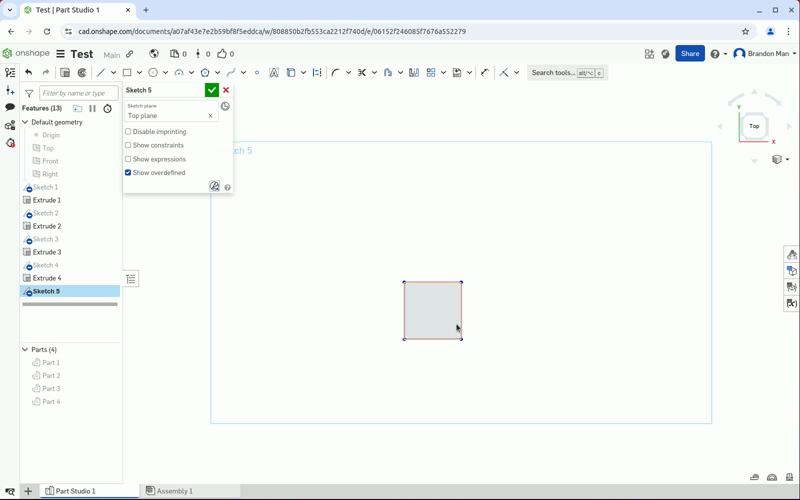
click(456, 323)
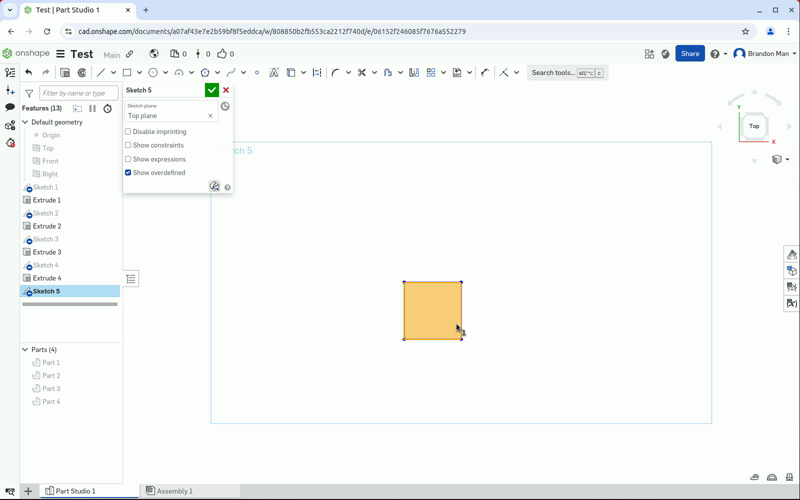
mouse_move(73, 352)
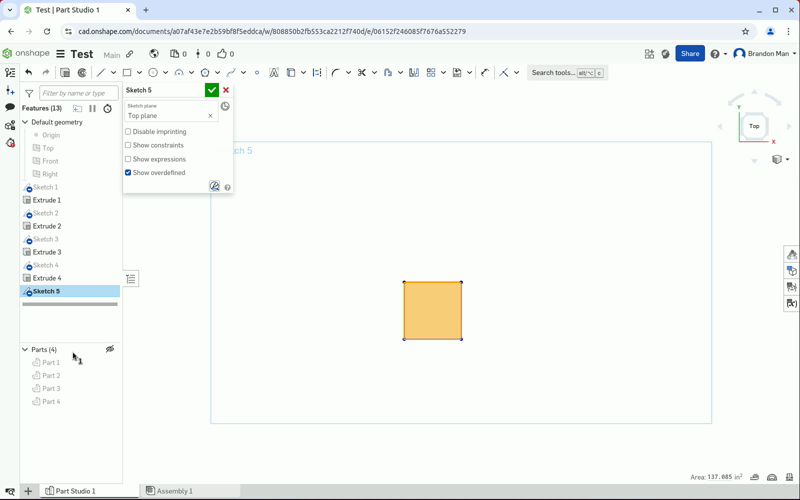
key(shift+y)
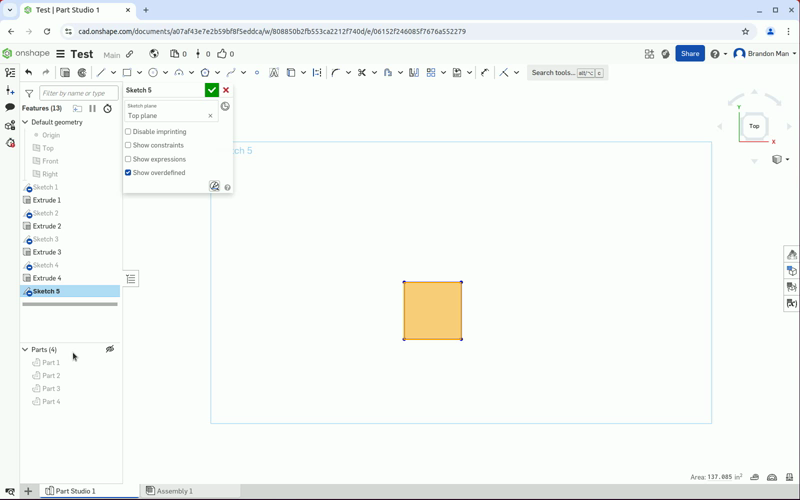
key(shift+e)
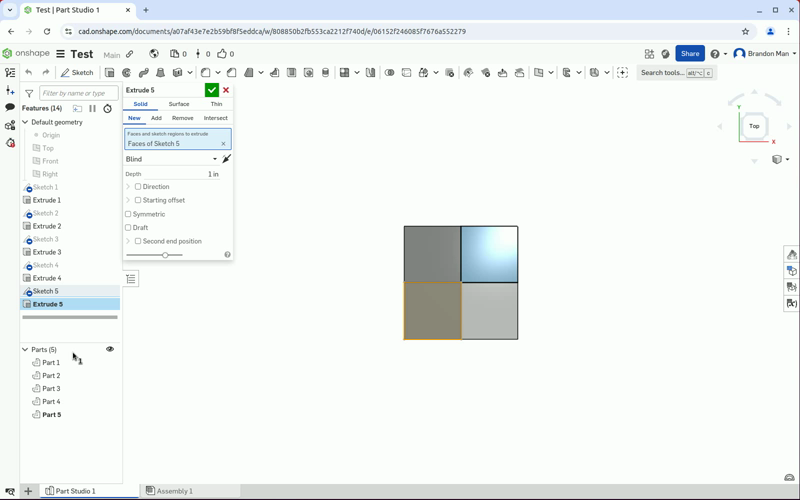
mouse_move(143, 106)
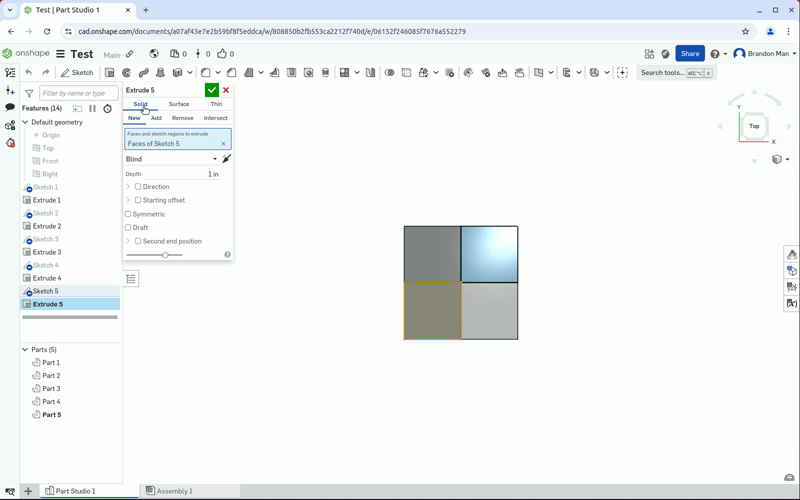
click(143, 106)
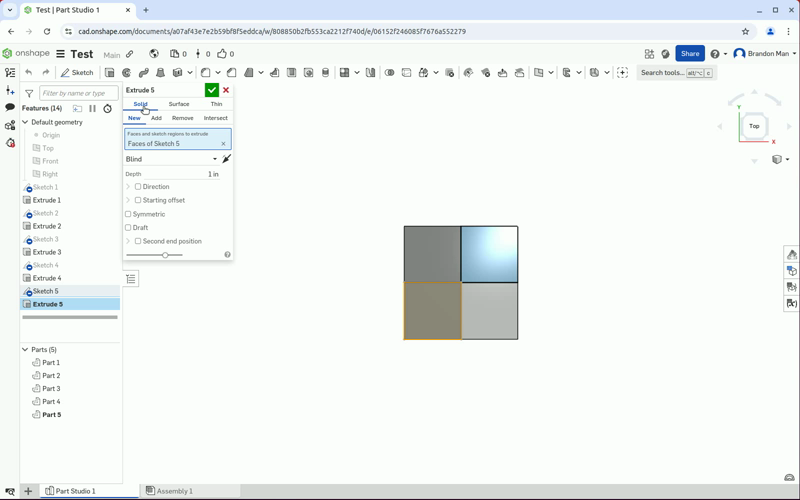
mouse_move(137, 120)
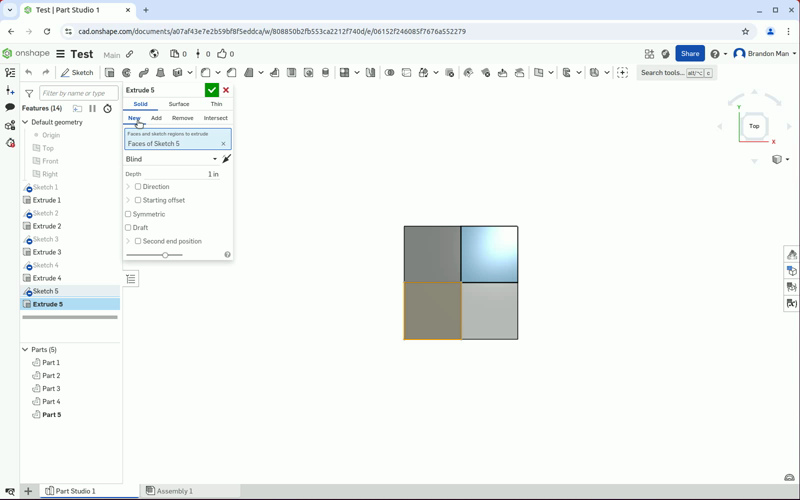
click(137, 120)
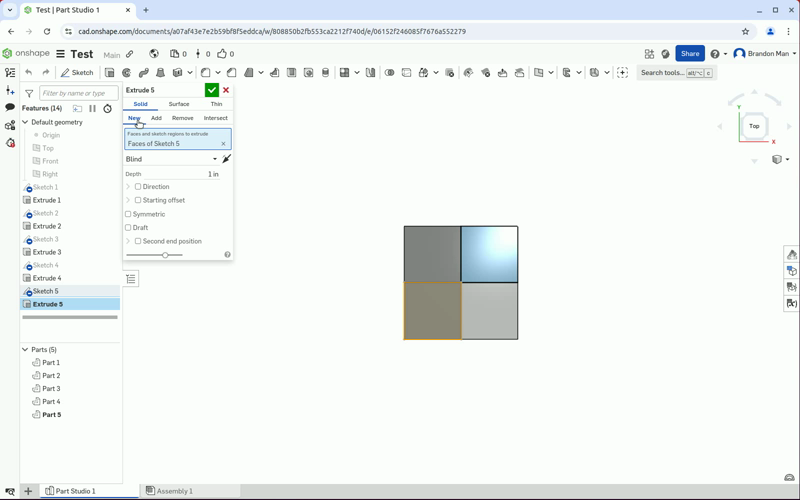
key(tab, 4)
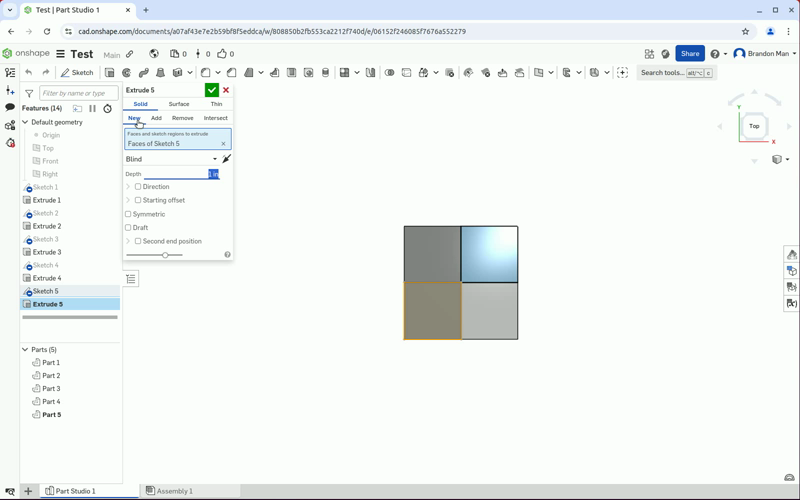
text(-11.554)
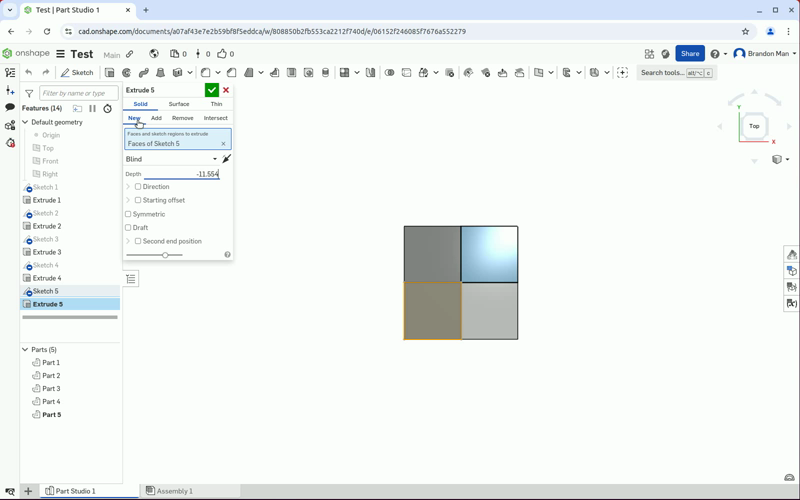
key(enter)
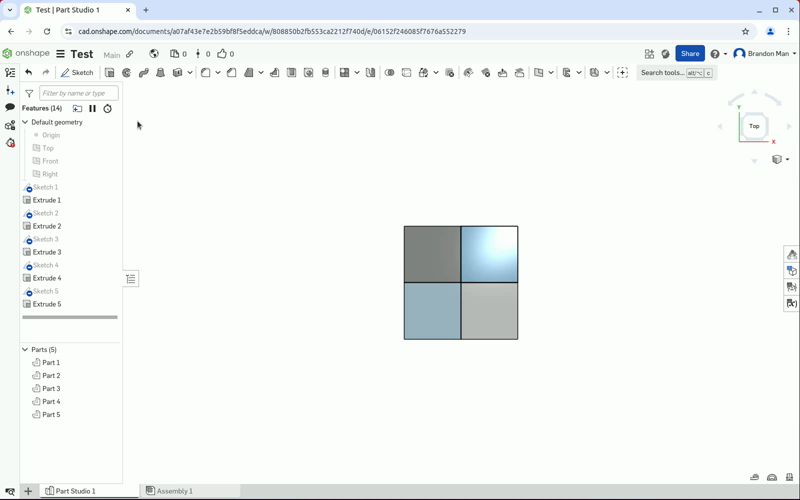
key(shift+h)
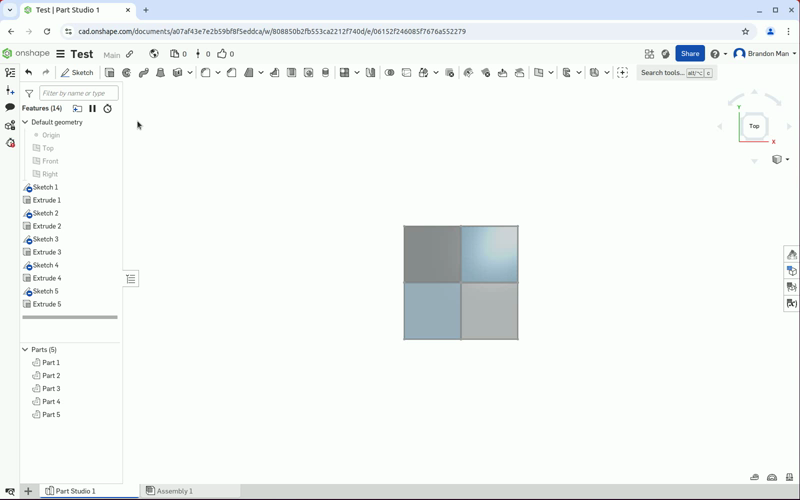
key(shift+h)
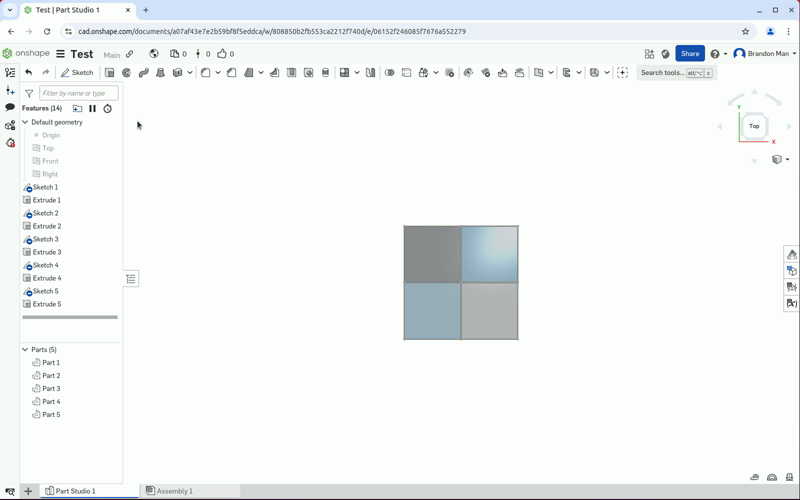
key(shift+7)
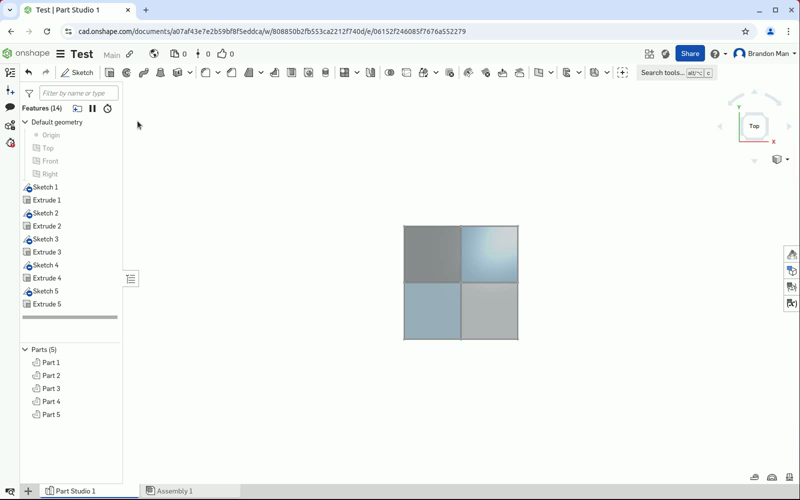
key(up, 3)
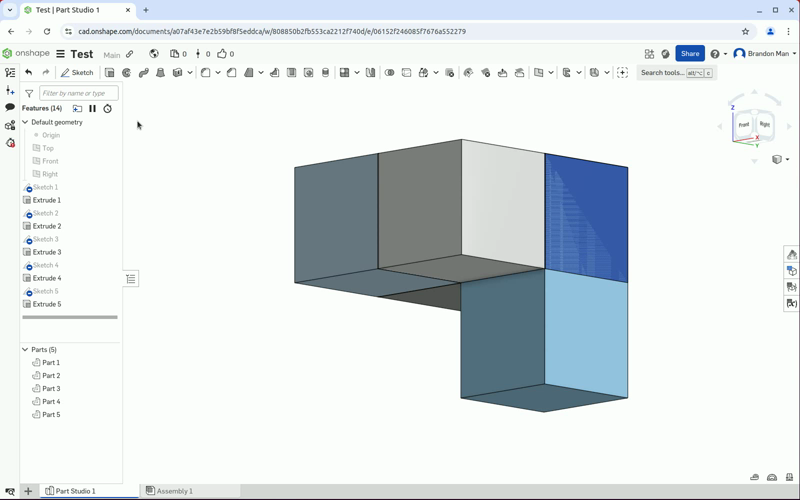
key(left, 3)
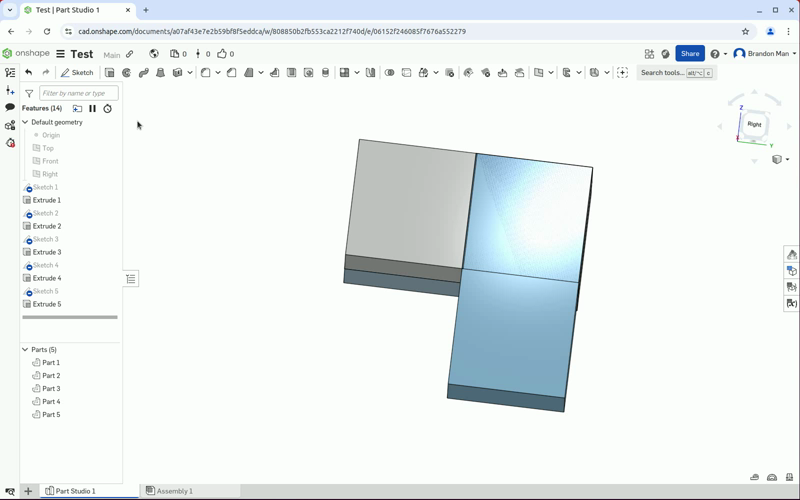
key(right, 3)
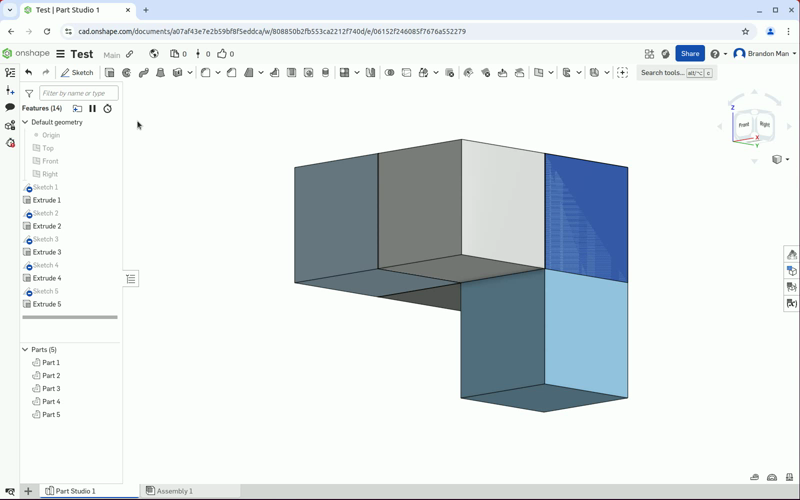
key(down, 3)
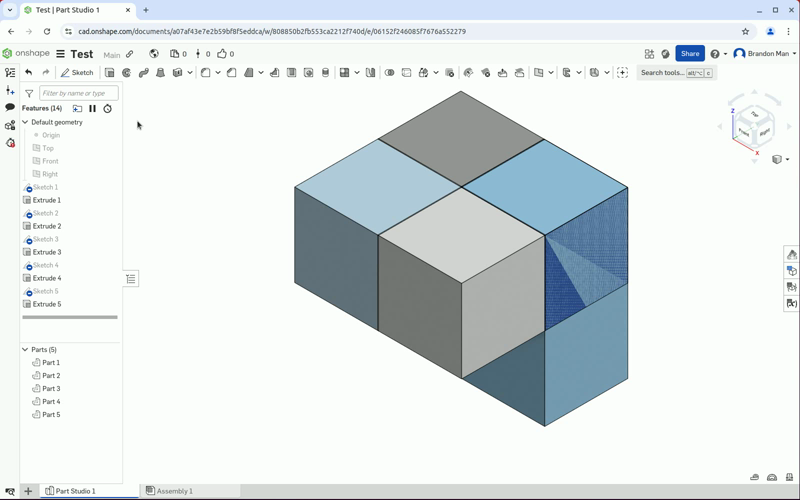
mouse_move(73, 189)
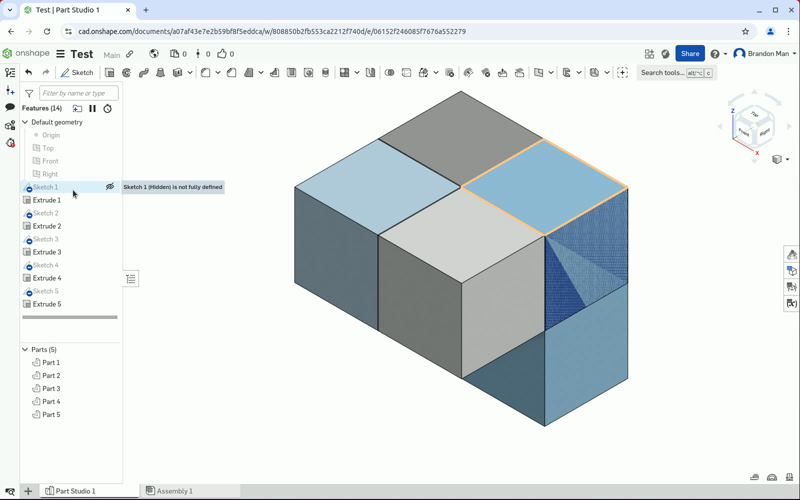
click(73, 189)